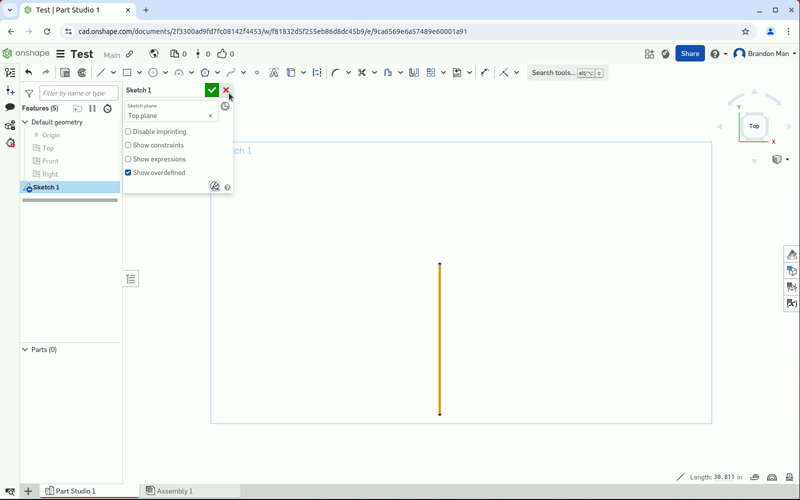
key(shift+h)
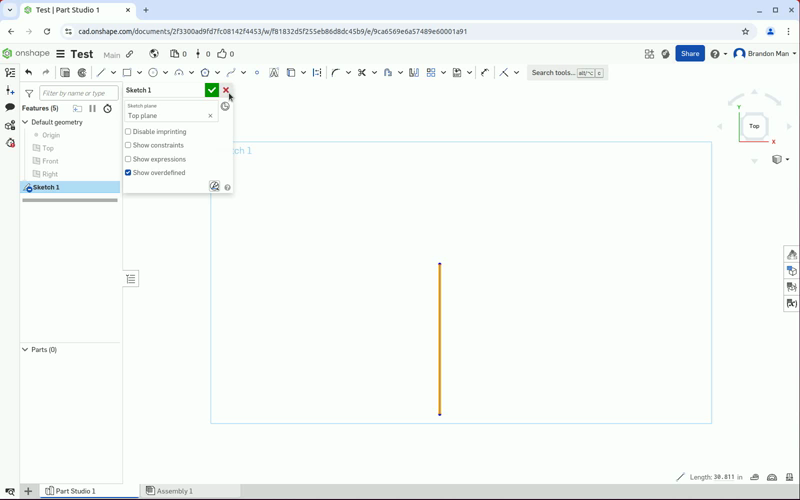
key(shift+s)
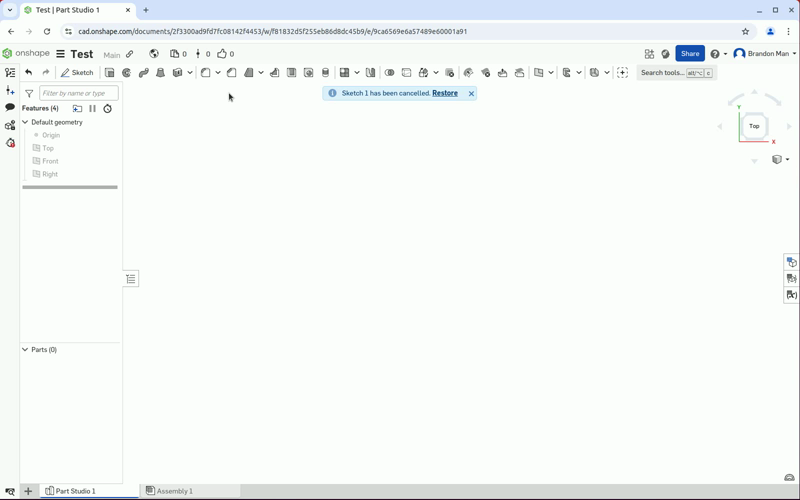
mouse_move(73, 150)
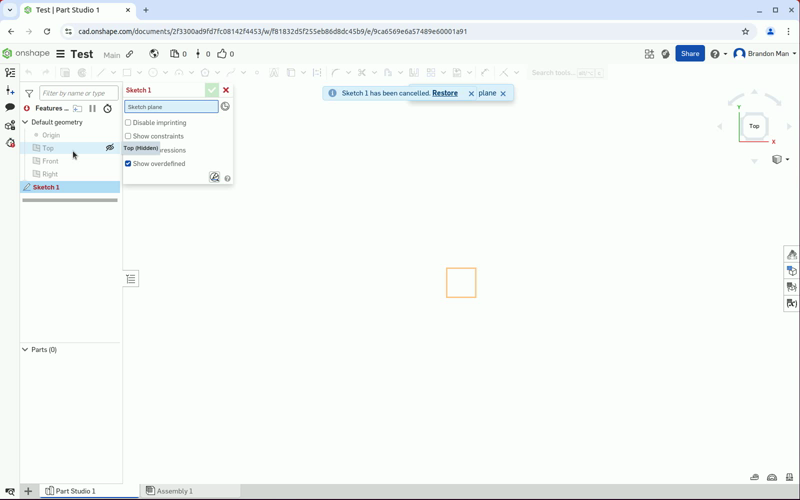
click(73, 150)
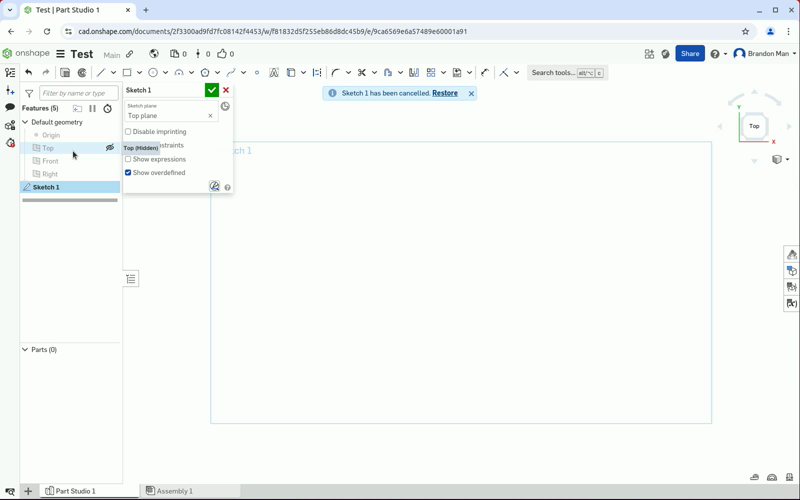
mouse_move(73, 352)
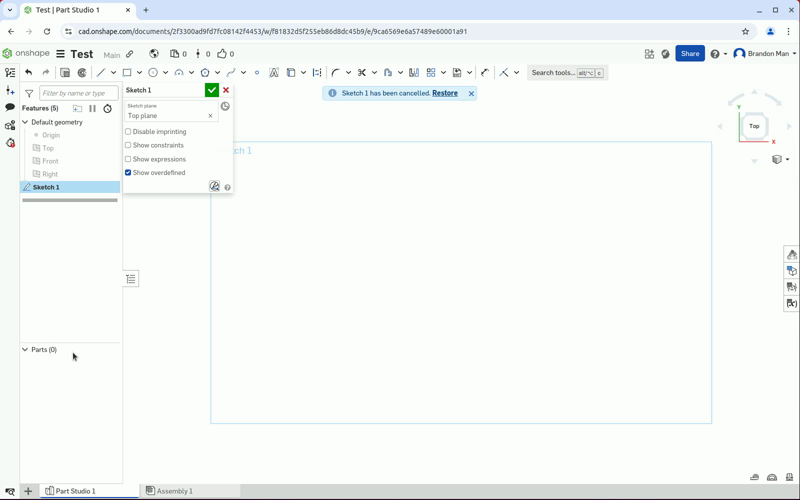
key(y)
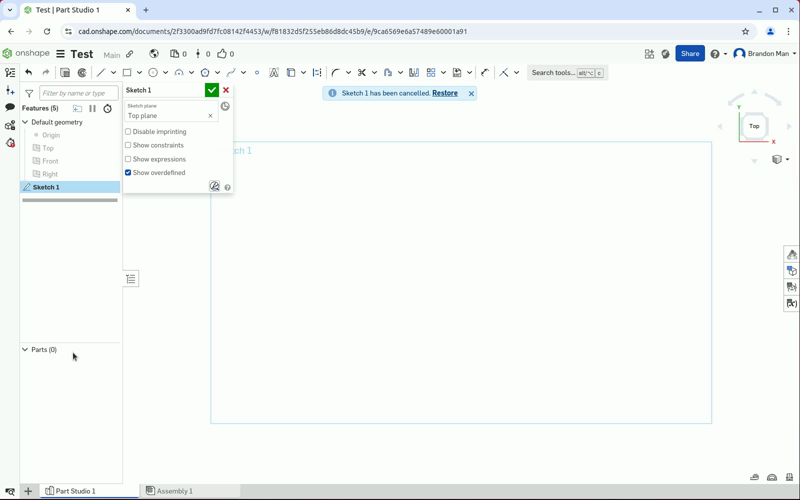
key(c)
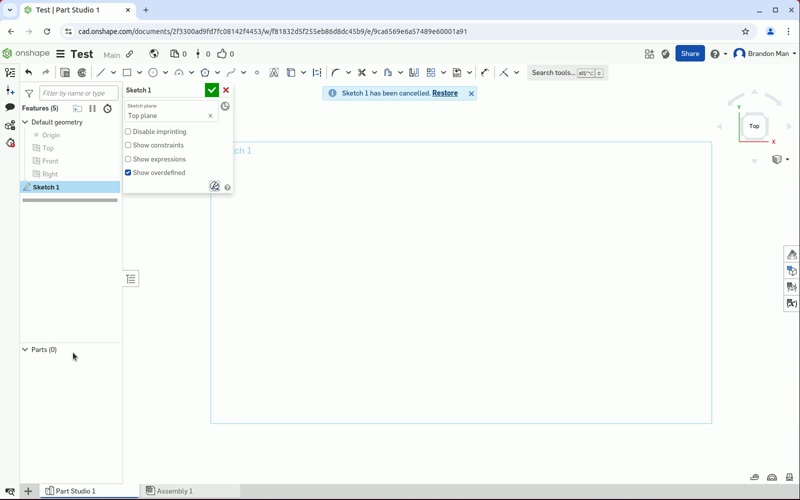
key_down(shift)
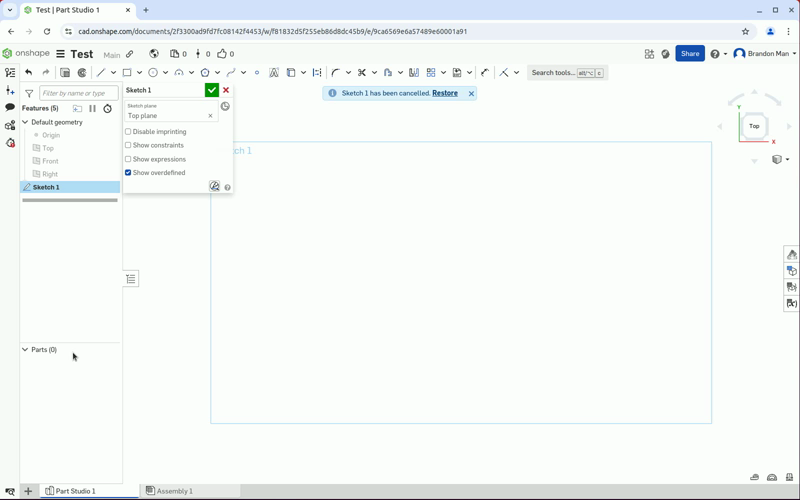
mouse_move(461, 282)
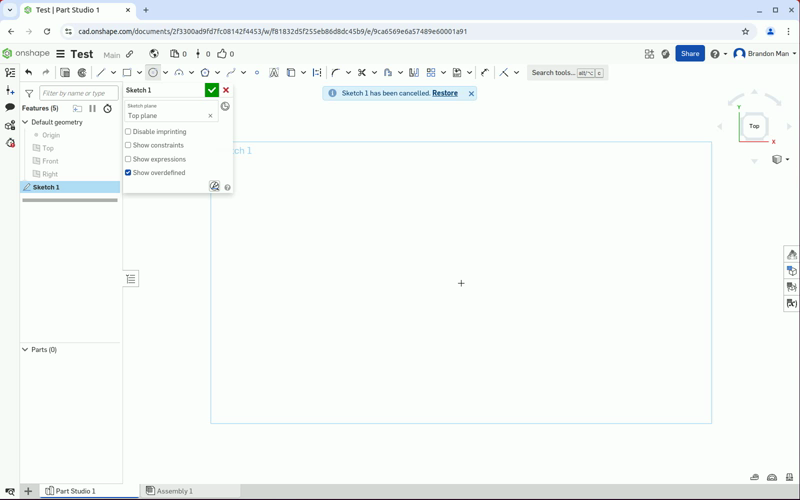
click(461, 282)
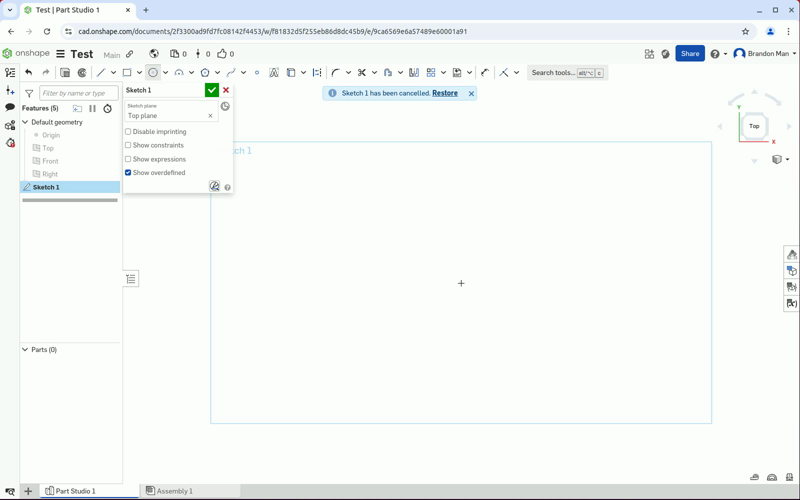
key_up(shift)
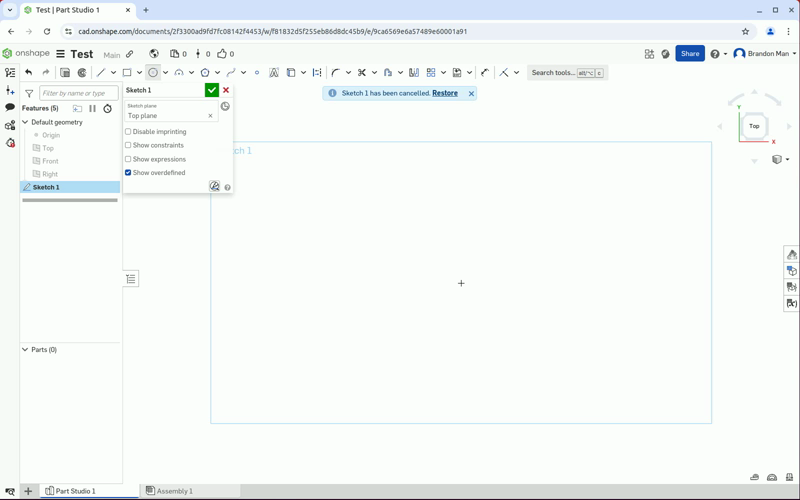
mouse_move(477, 282)
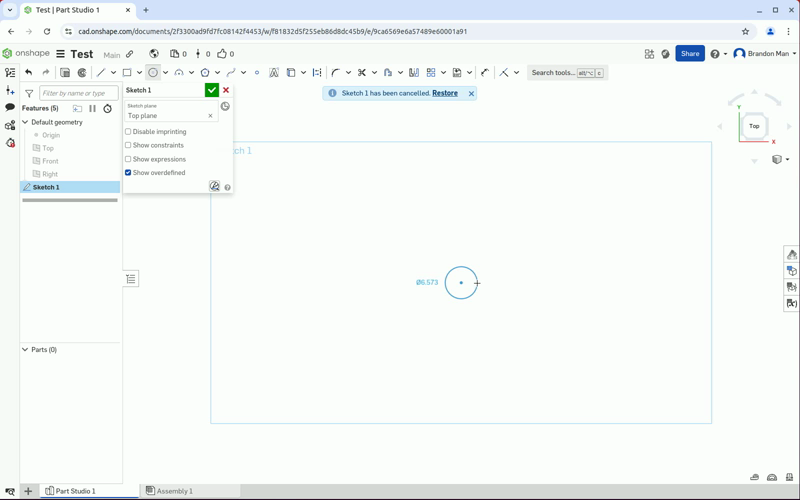
click(477, 282)
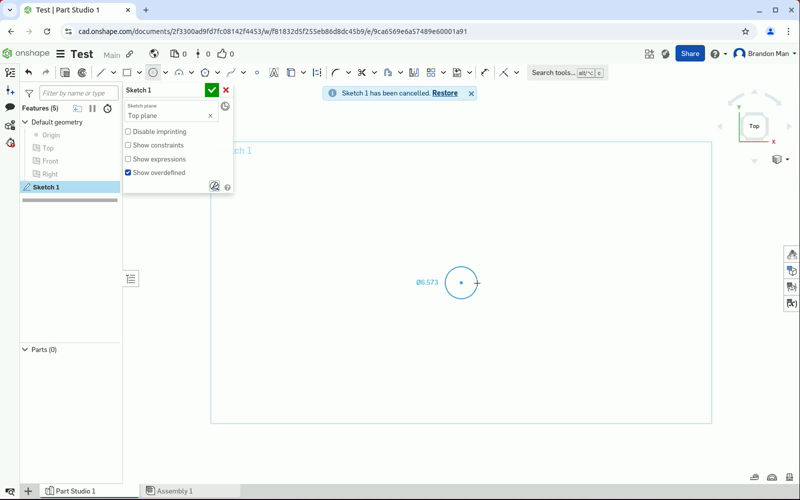
key(esc)
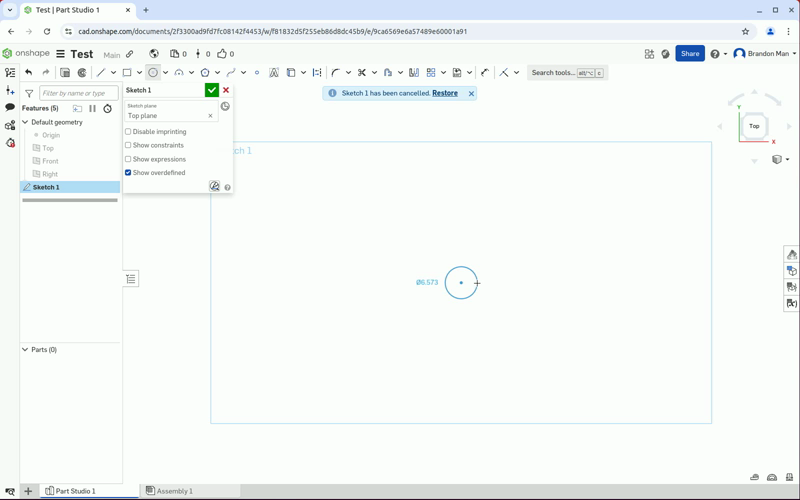
mouse_move(462, 294)
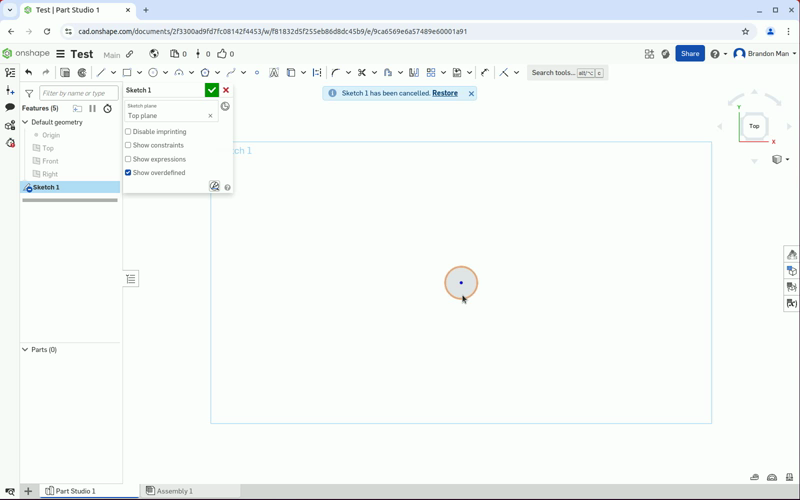
scroll(6)
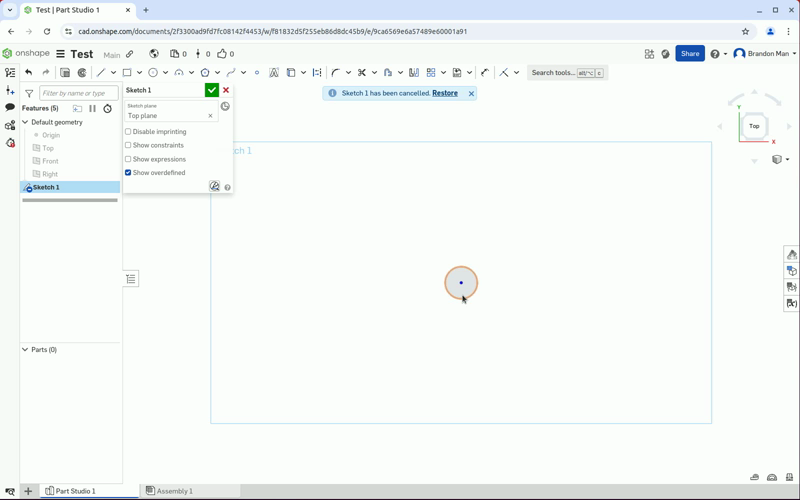
scroll(6)
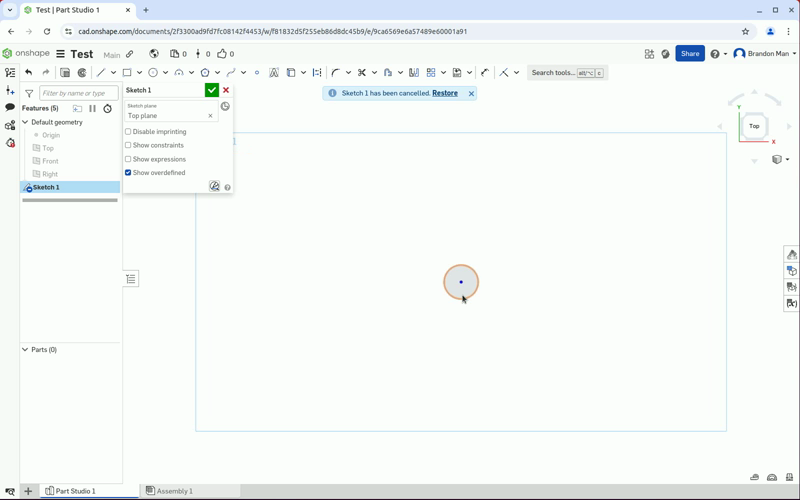
scroll(6)
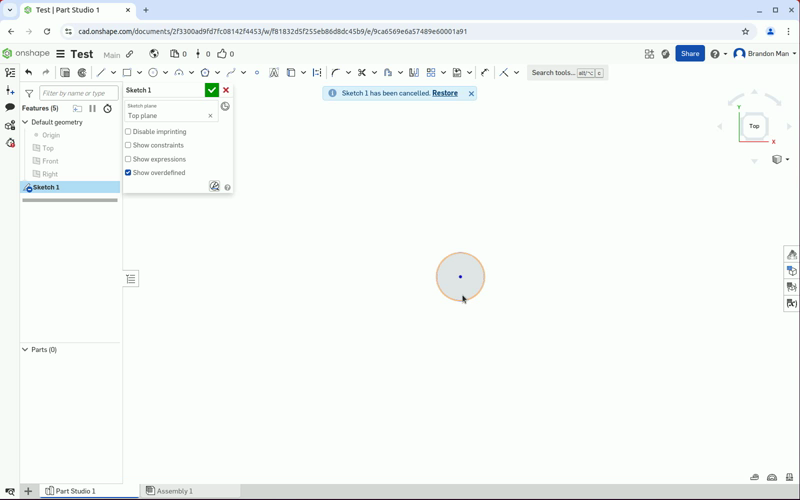
scroll(6)
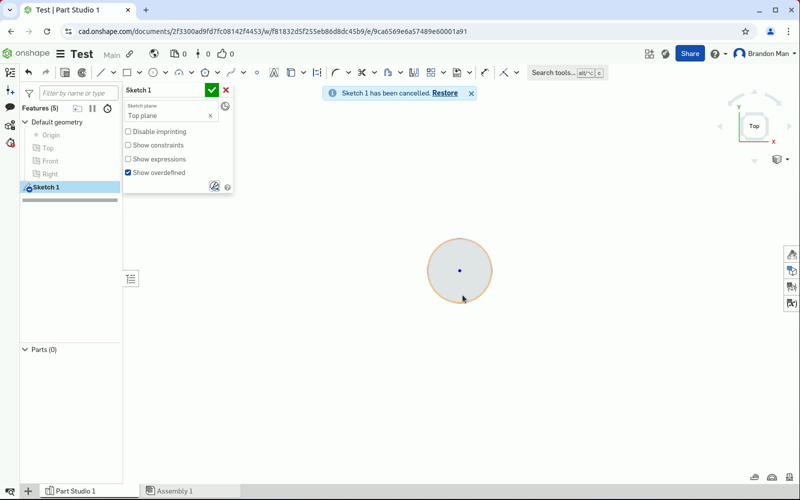
scroll(6)
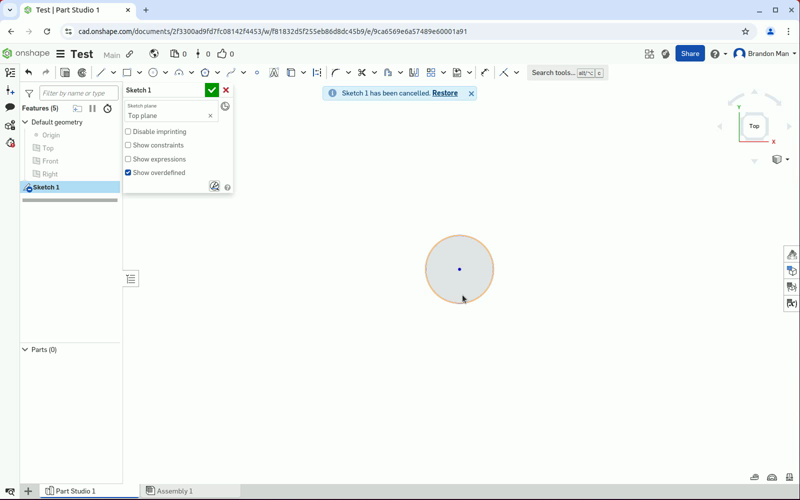
scroll(6)
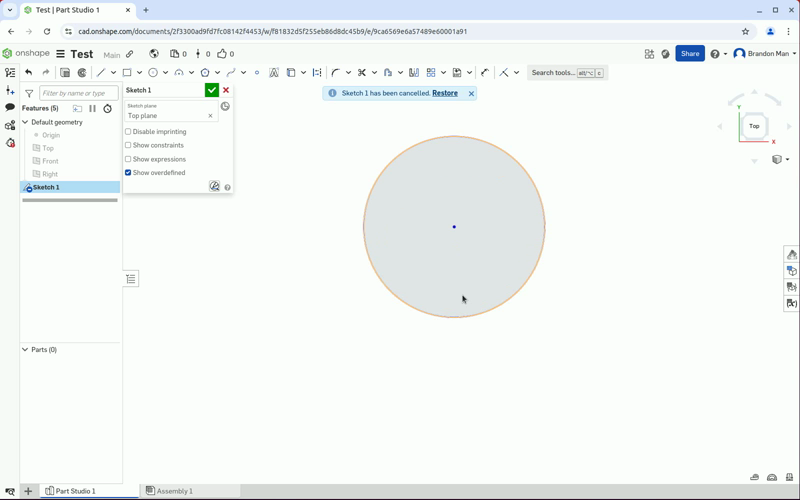
scroll(6)
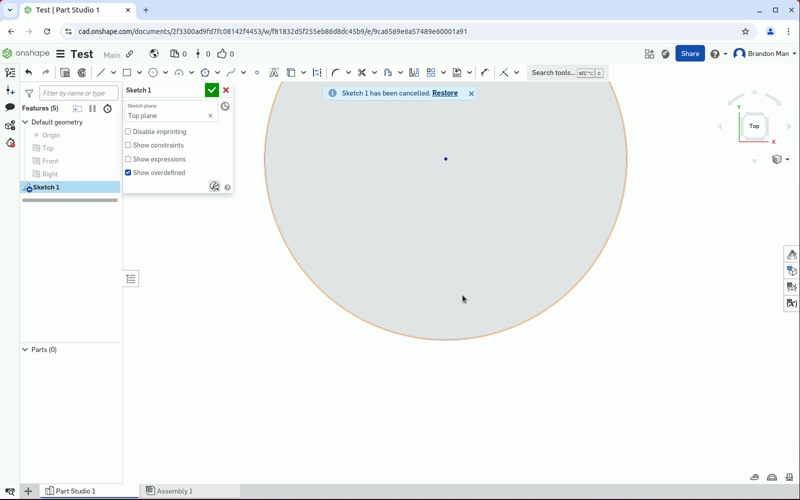
click(462, 294)
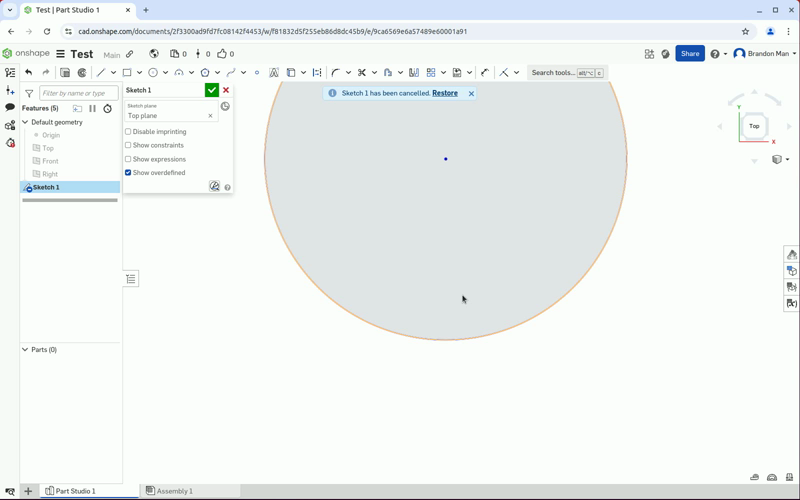
scroll(-6)
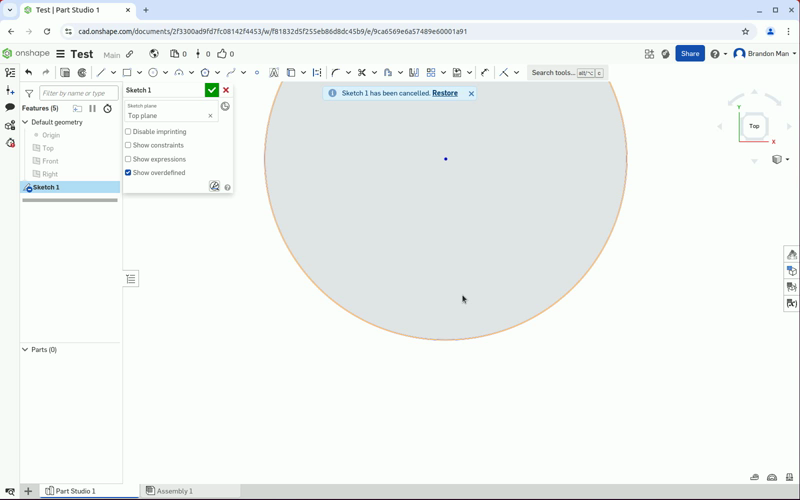
scroll(-6)
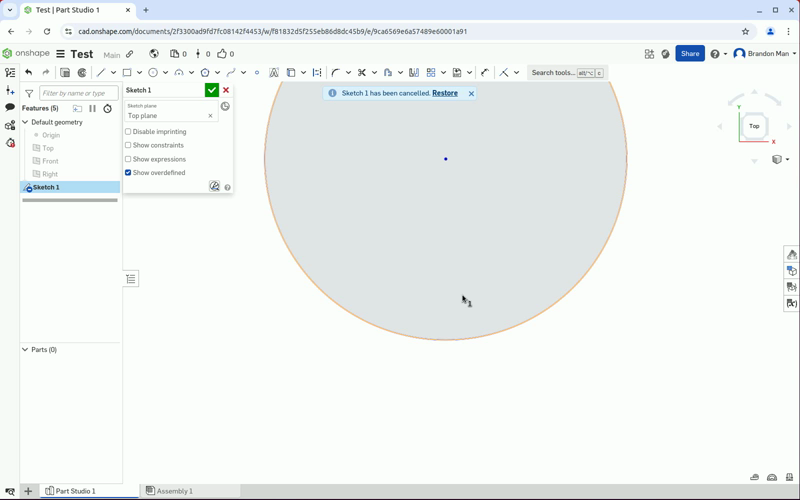
scroll(-6)
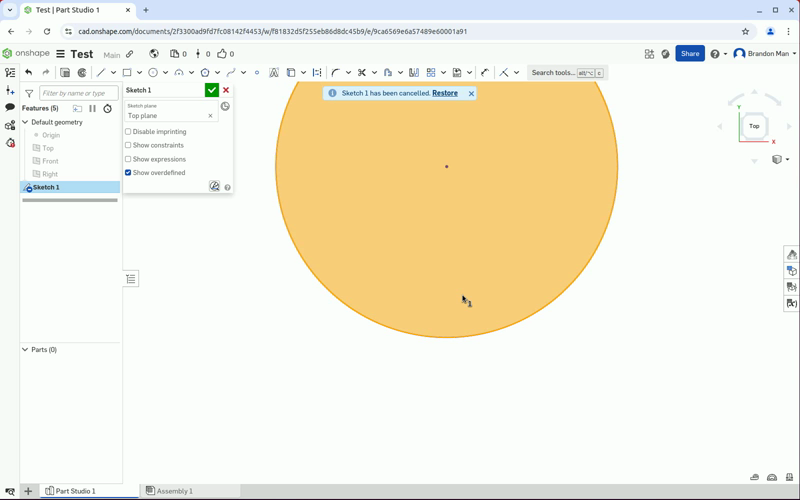
scroll(-6)
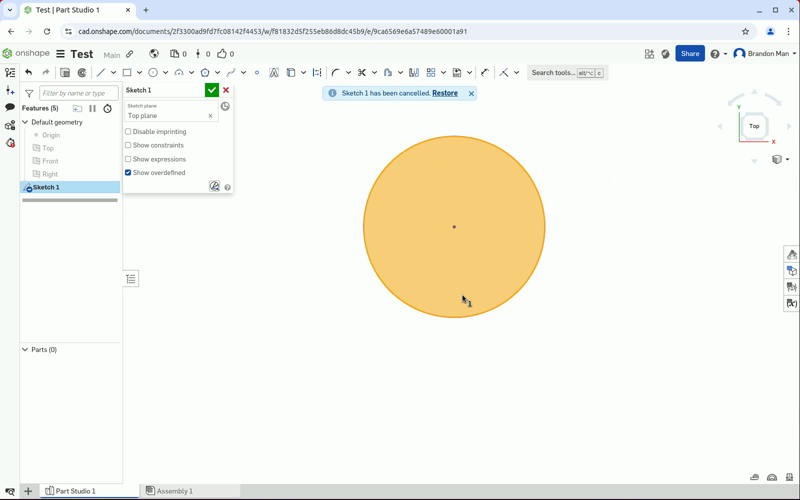
scroll(-6)
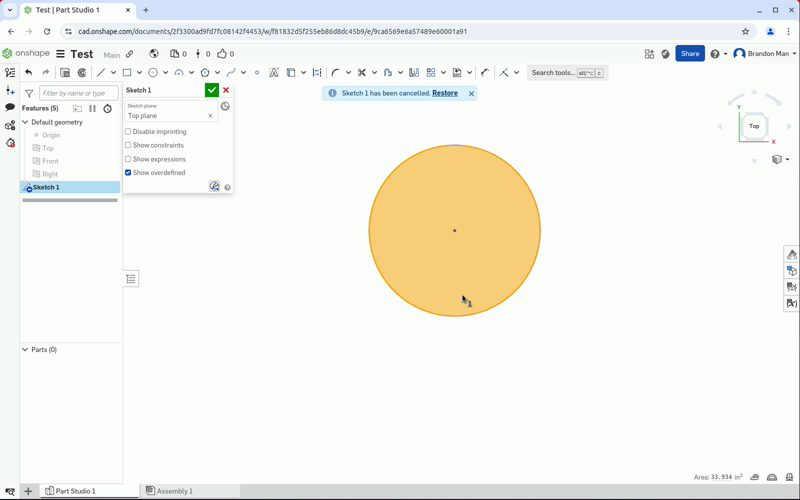
scroll(-6)
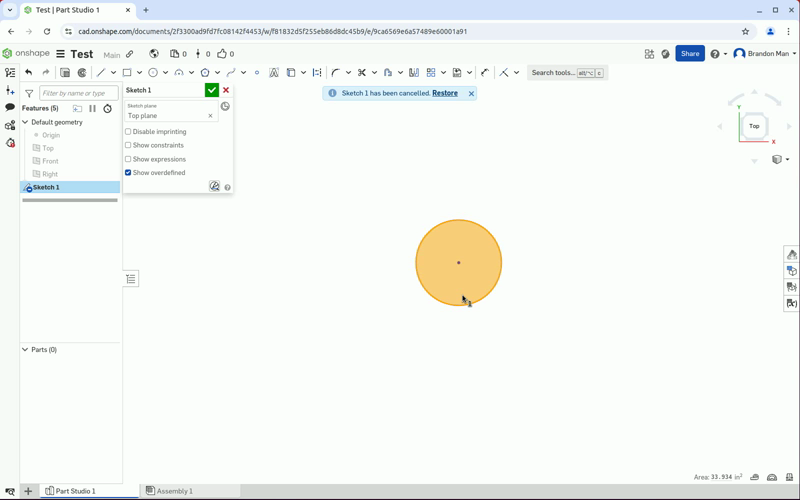
scroll(-6)
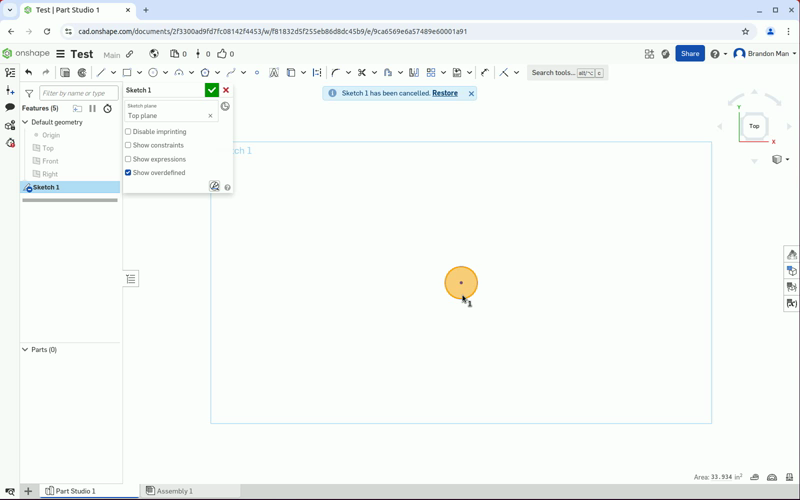
mouse_move(73, 352)
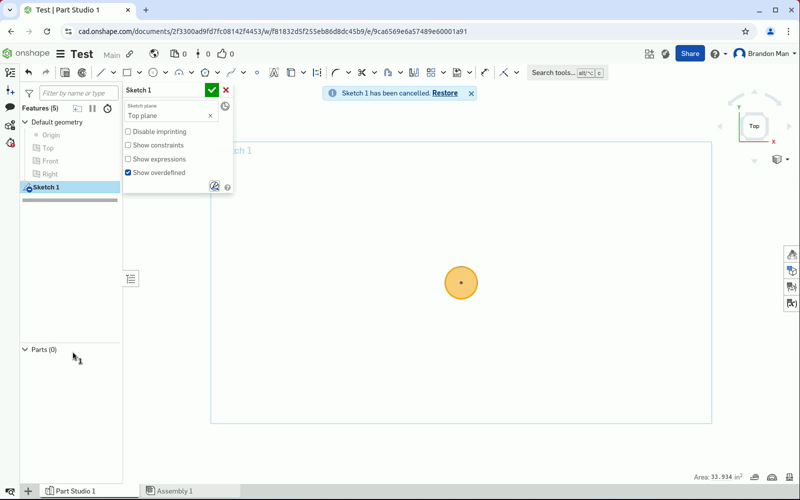
key(shift+y)
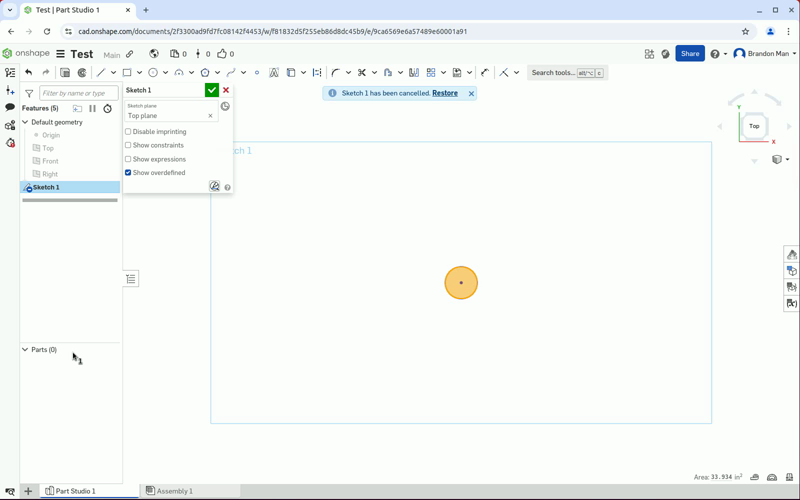
key(shift+e)
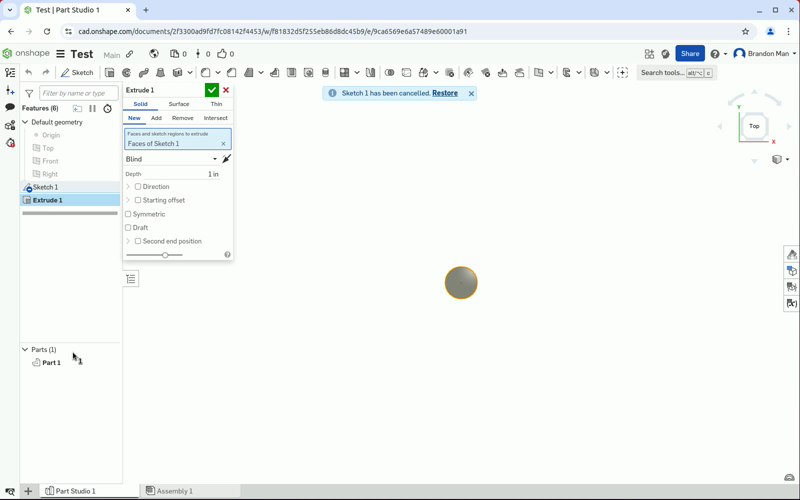
mouse_move(143, 106)
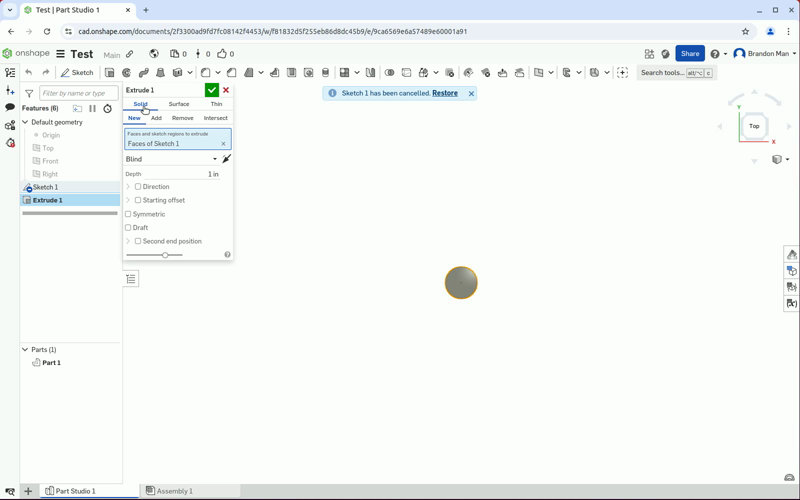
click(143, 106)
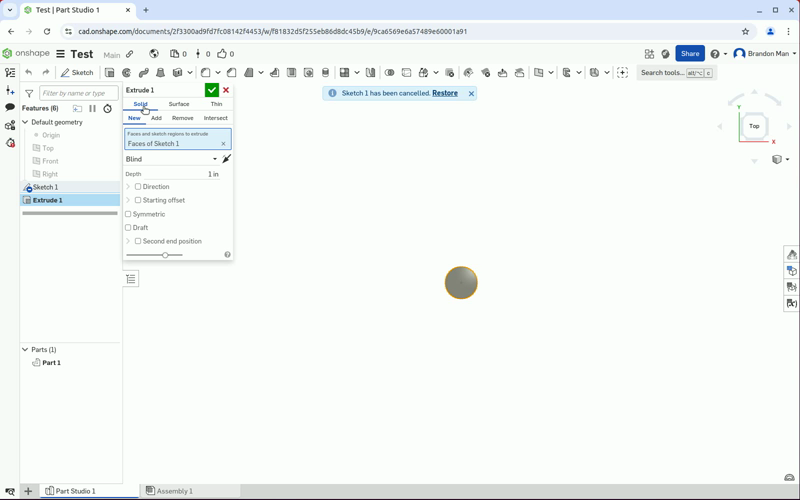
mouse_move(137, 120)
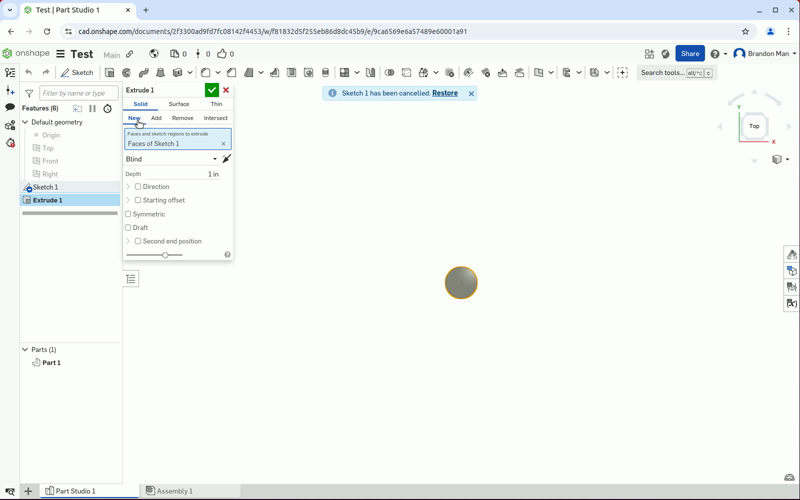
click(137, 120)
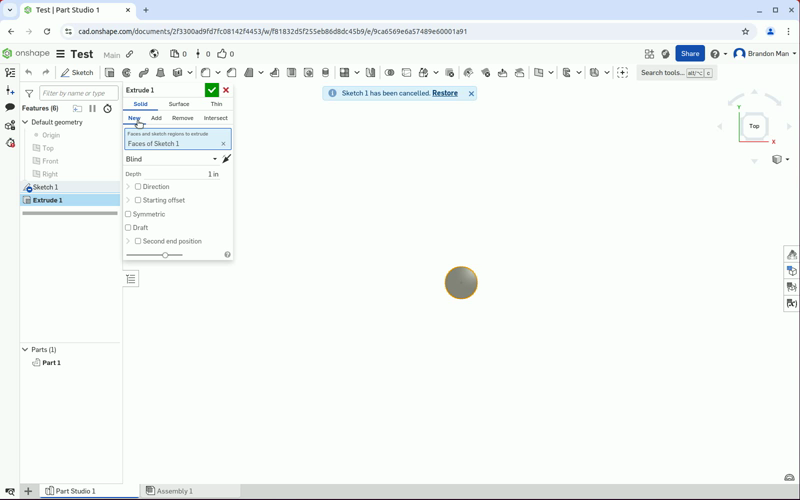
key(tab, 4)
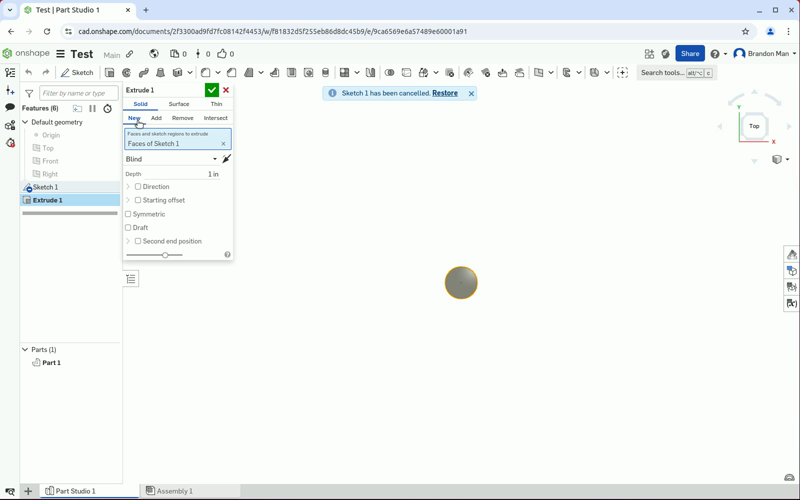
text(1.685)
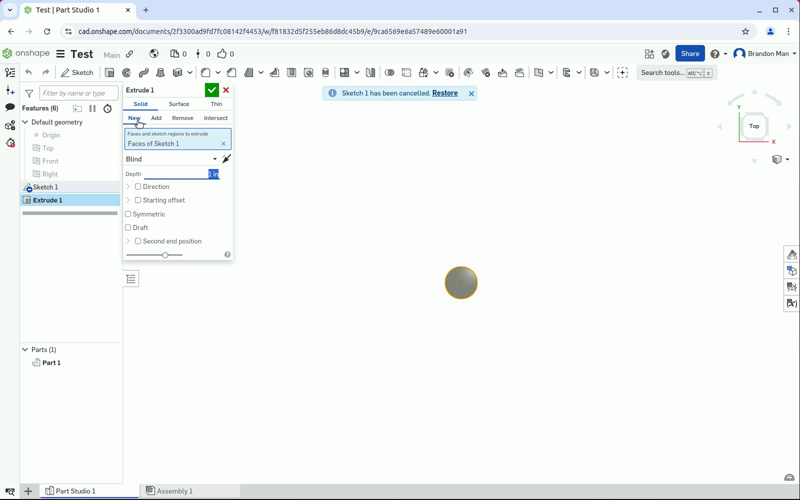
key(enter)
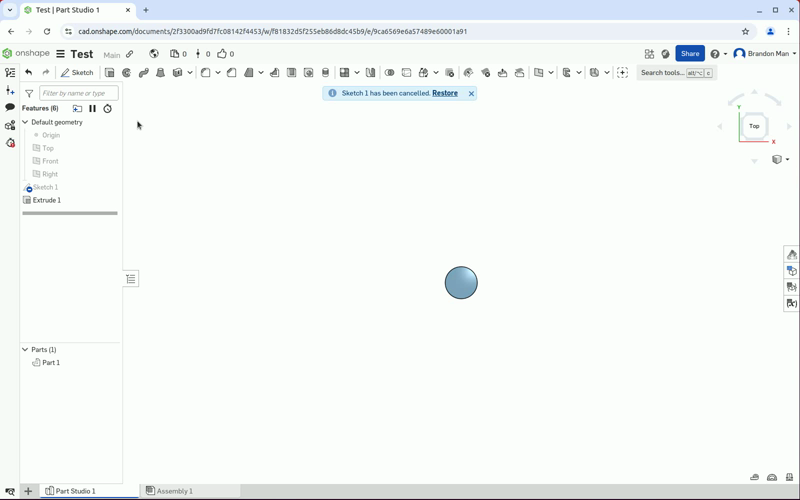
key(shift+h)
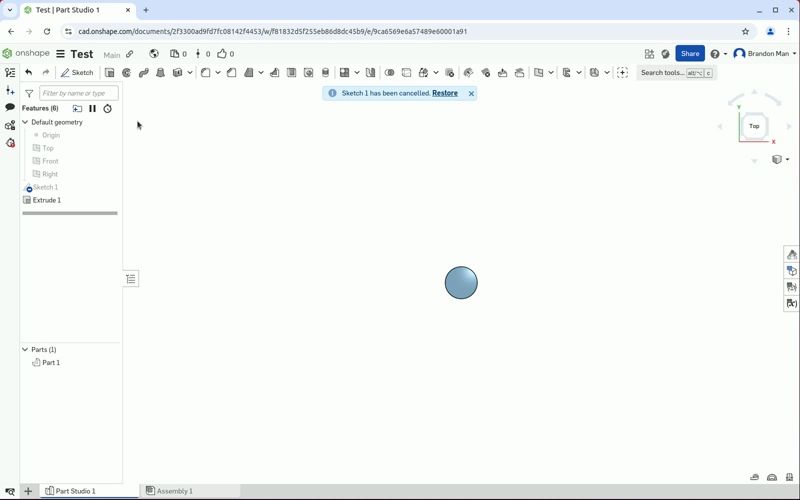
key(shift+h)
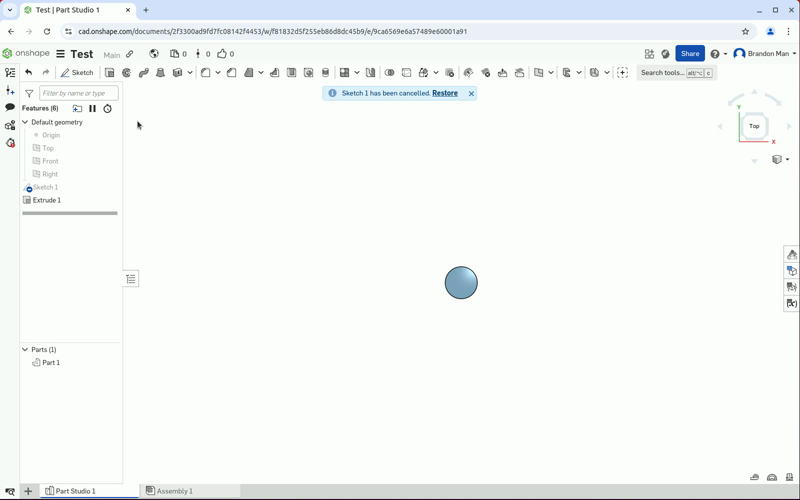
mouse_move(73, 189)
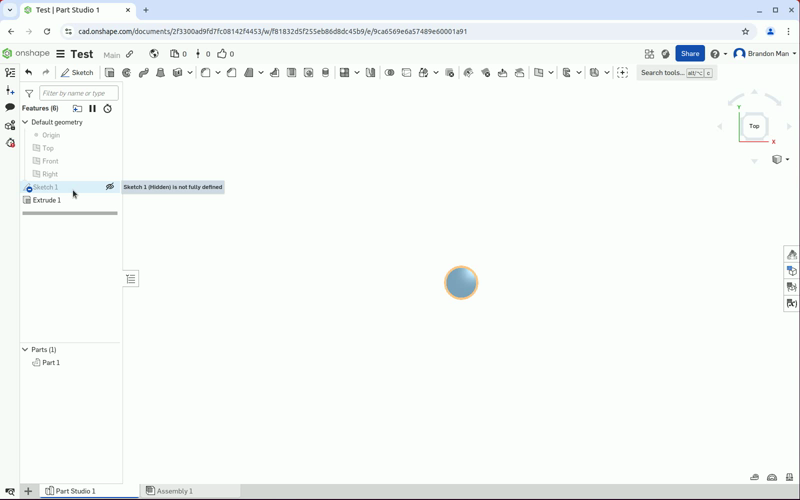
click(73, 189)
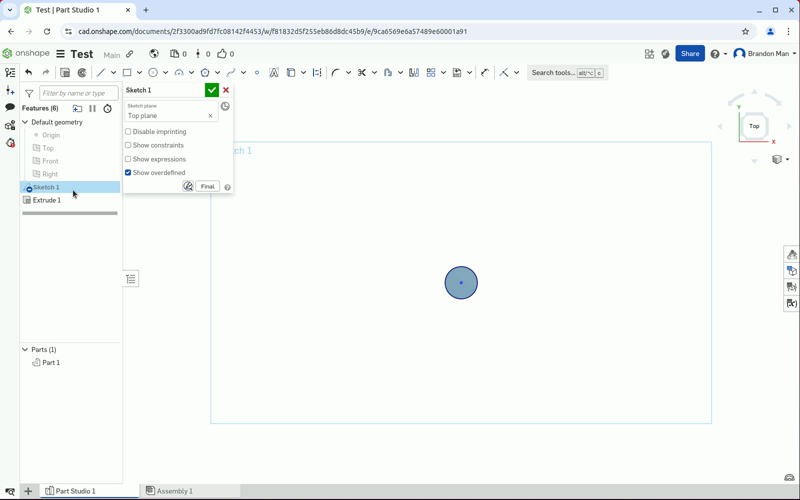
mouse_move(229, 92)
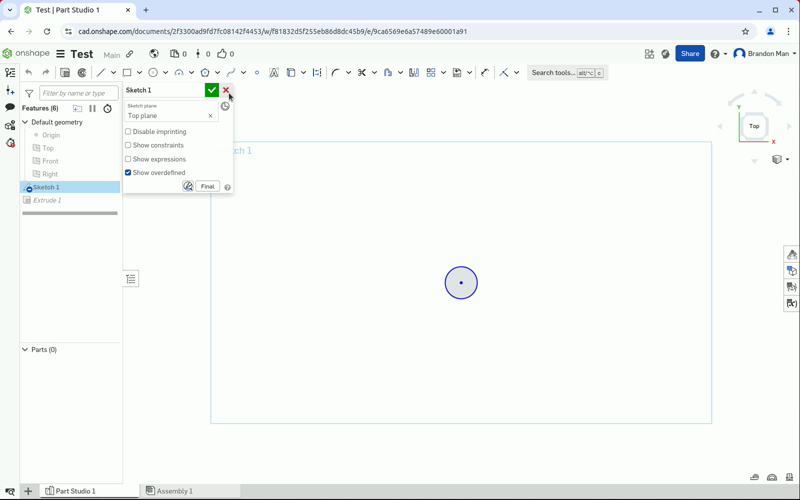
click(229, 92)
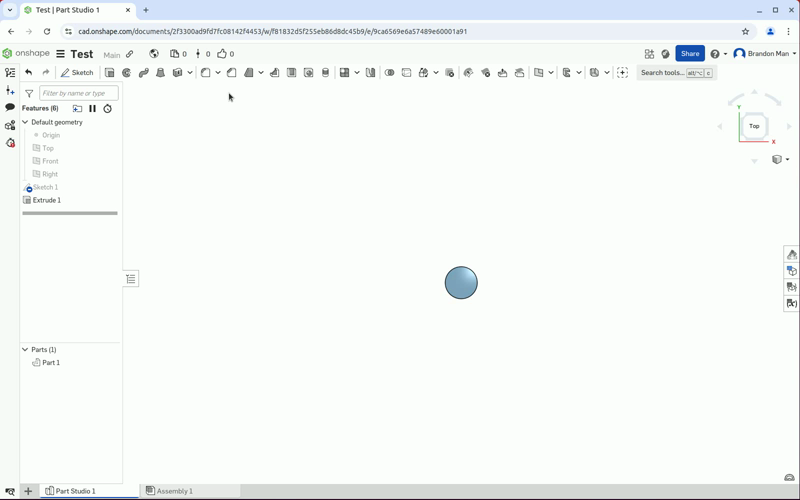
mouse_move(541, 75)
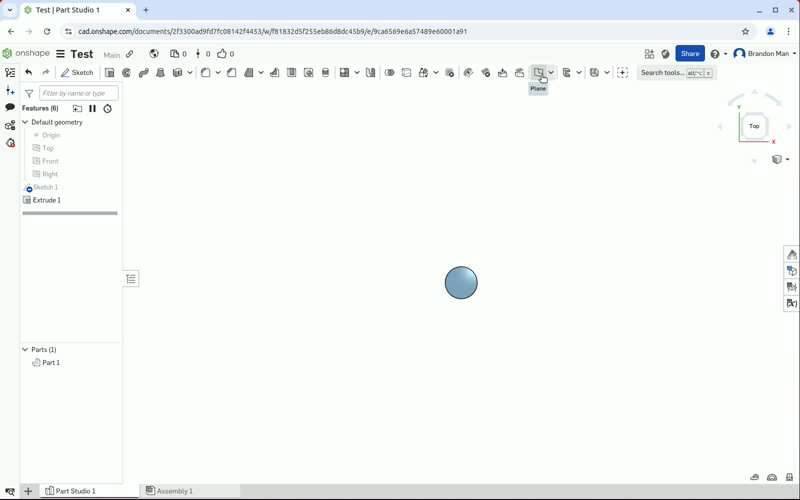
click(541, 75)
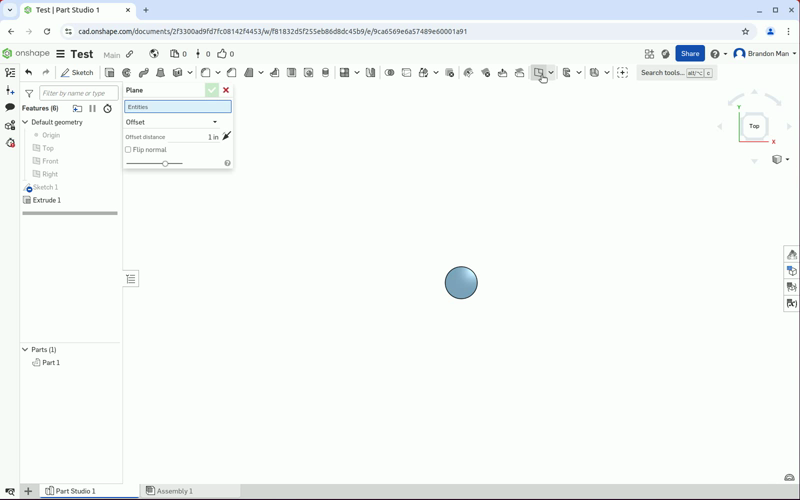
mouse_move(73, 150)
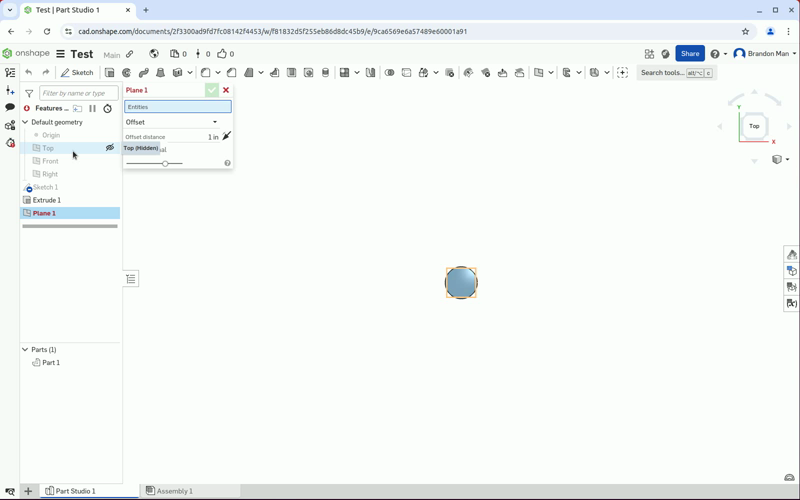
click(73, 150)
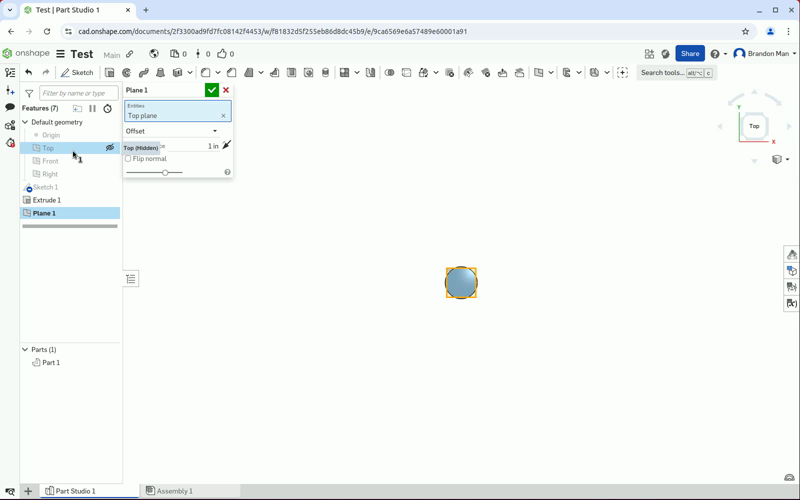
key(tab, 2)
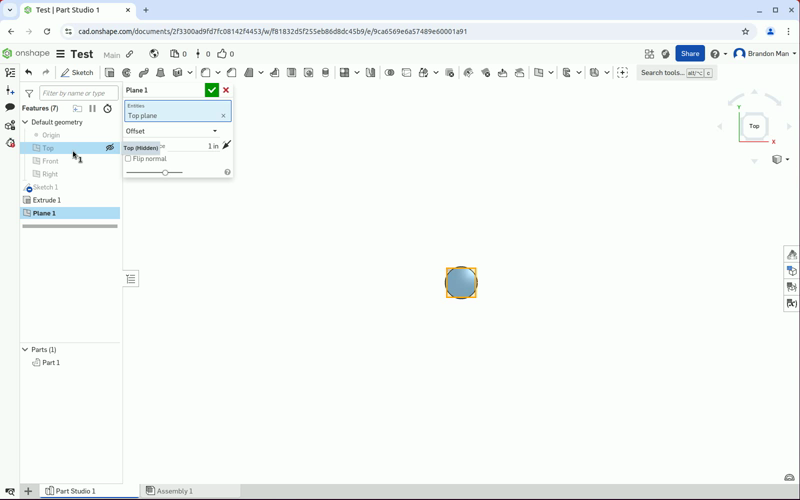
text(1.695)
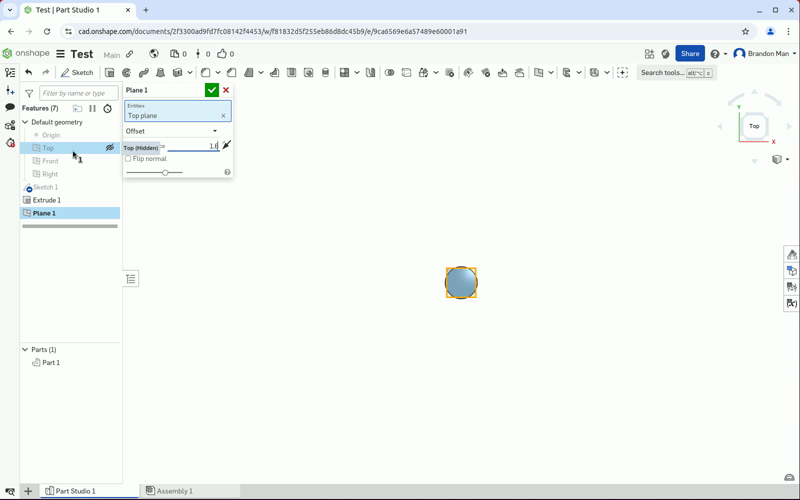
key(enter, 2)
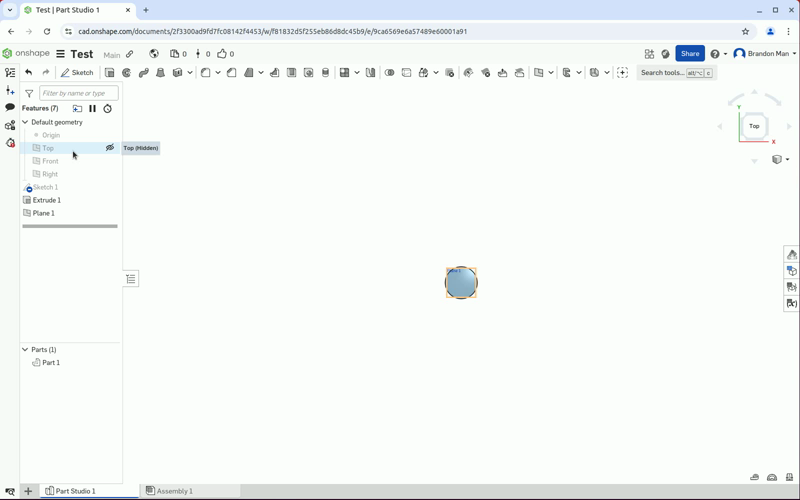
key(shift+s)
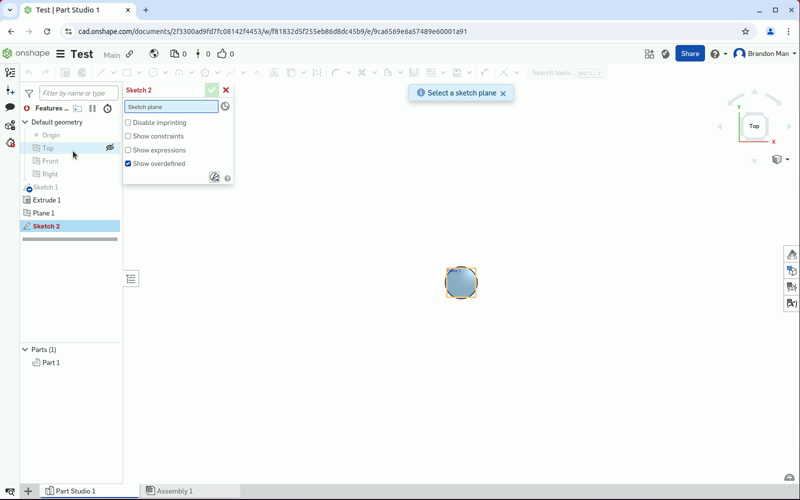
mouse_move(73, 215)
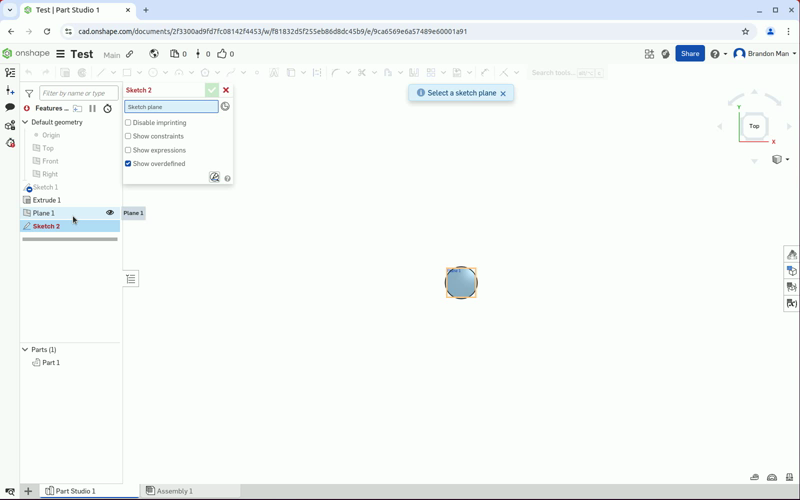
click(73, 215)
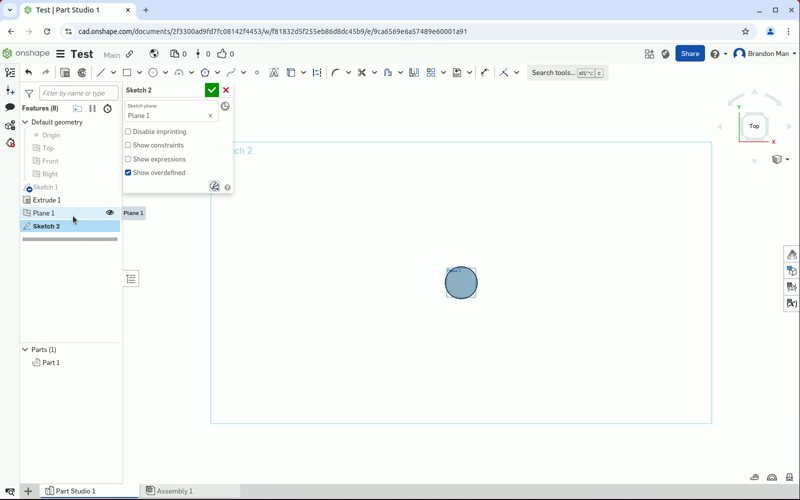
mouse_move(73, 352)
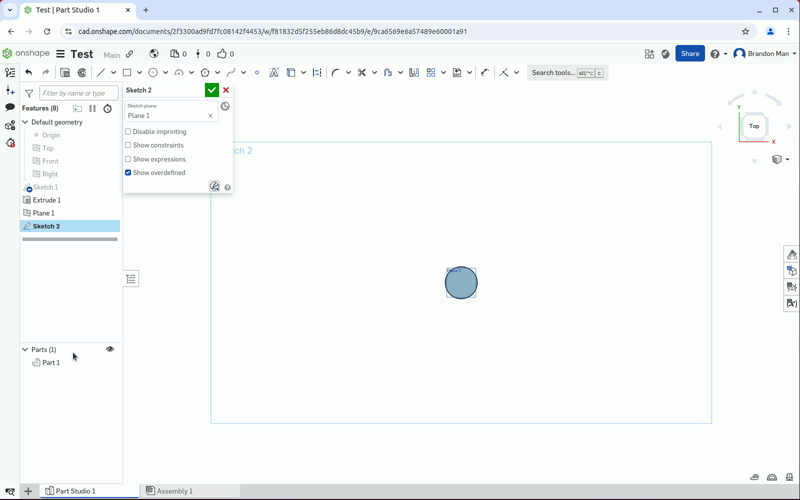
key(y)
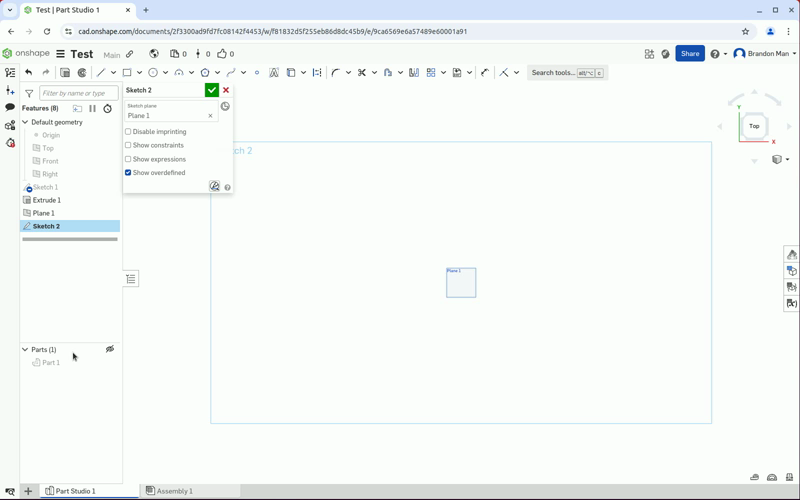
key(l)
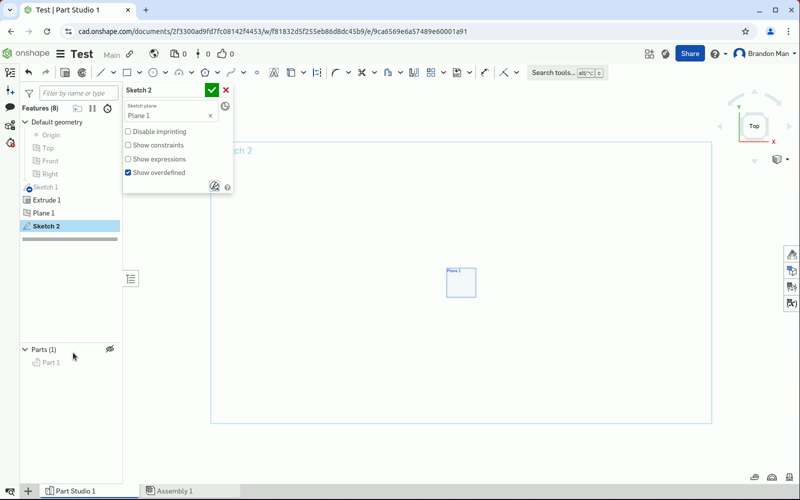
key_down(shift)
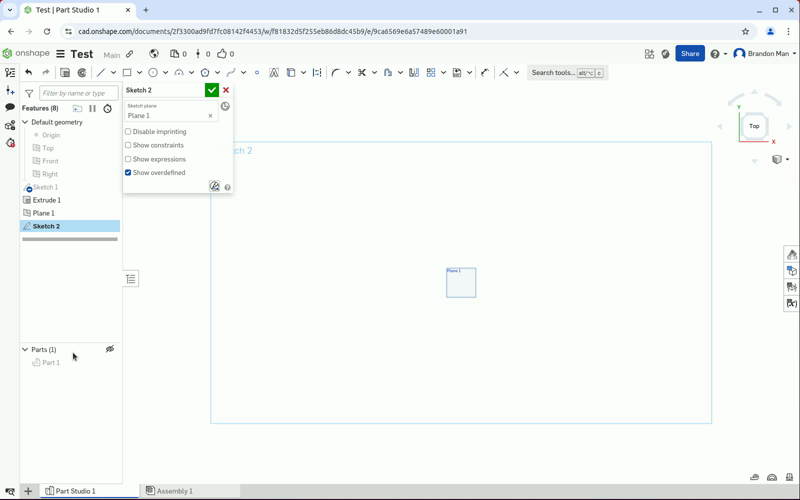
mouse_move(452, 292)
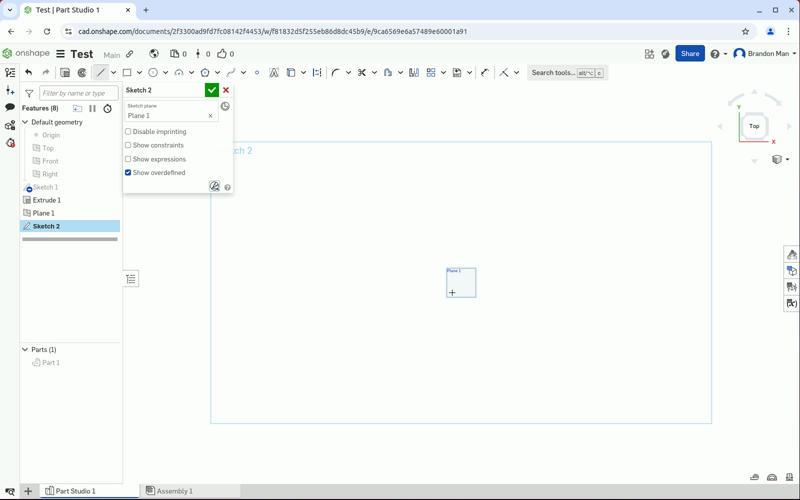
click(452, 292)
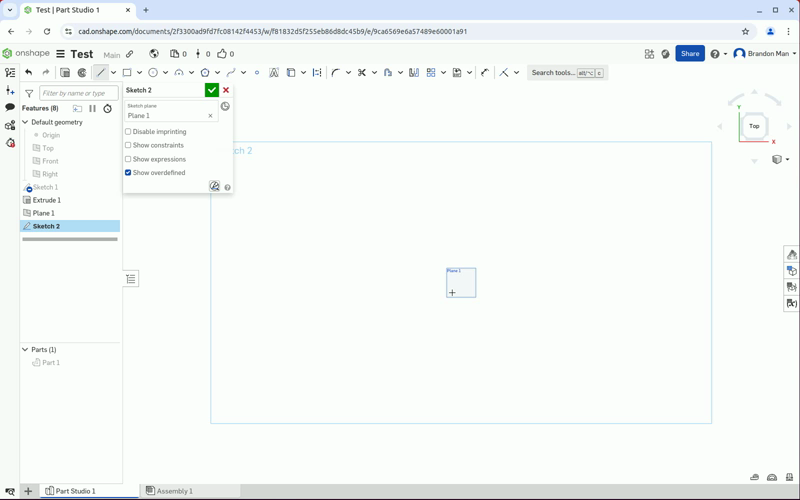
key_up(shift)
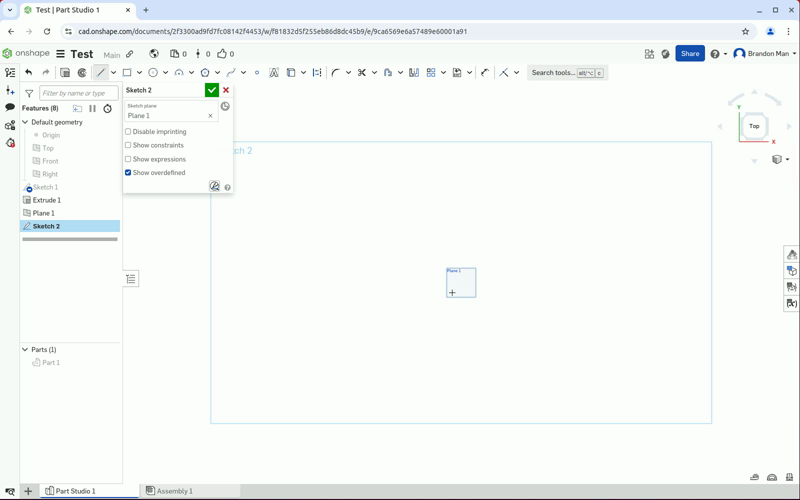
key_down(shift)
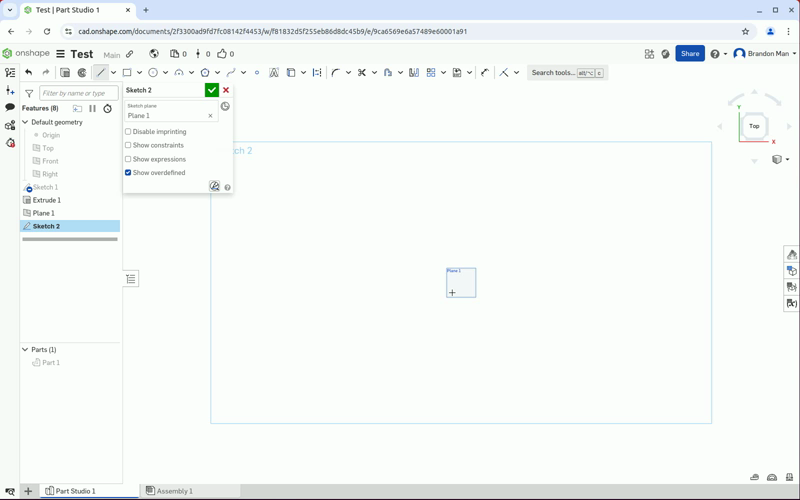
mouse_move(482, 292)
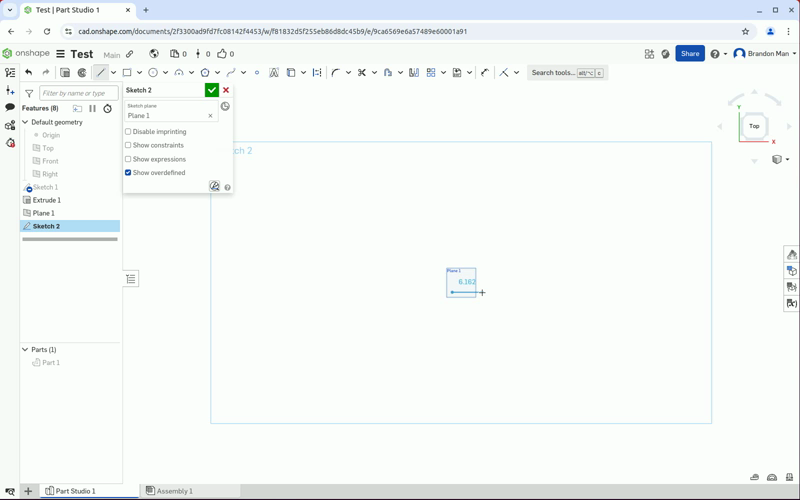
mouse_move(454, 292)
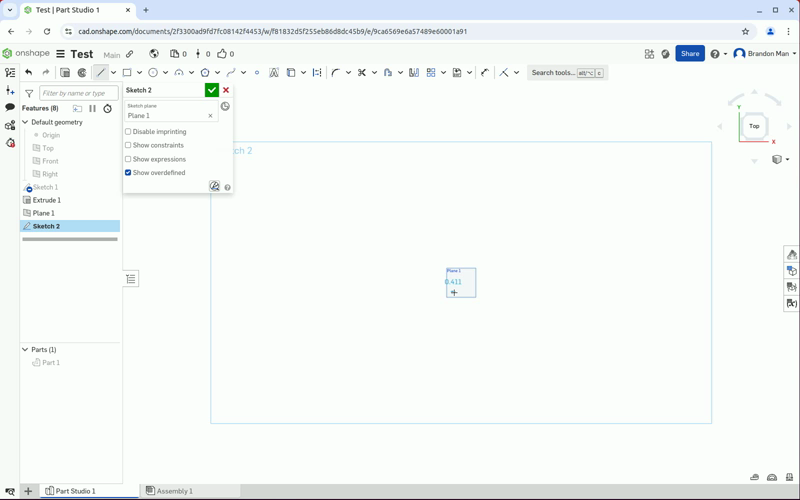
scroll(6)
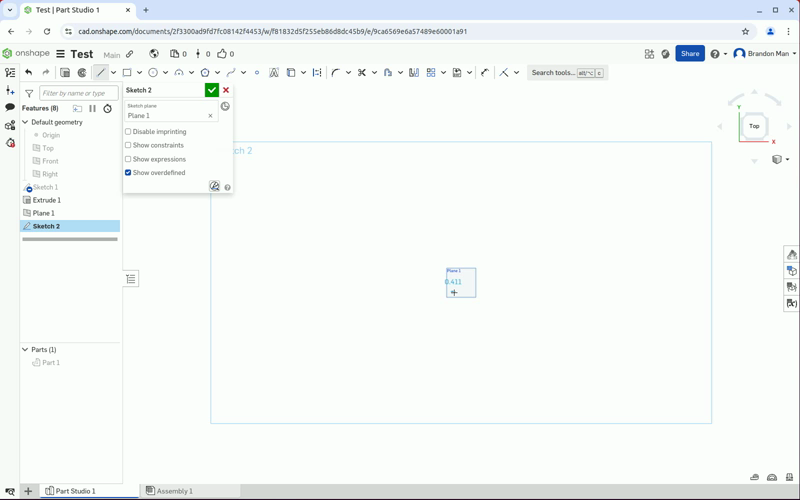
scroll(6)
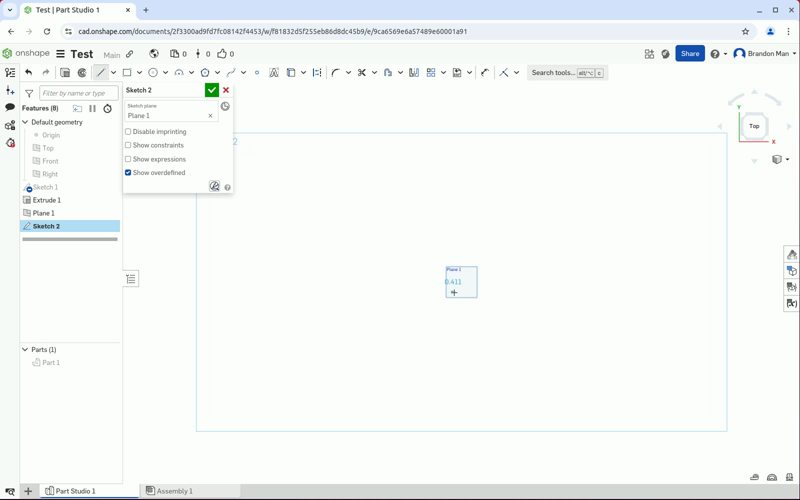
scroll(6)
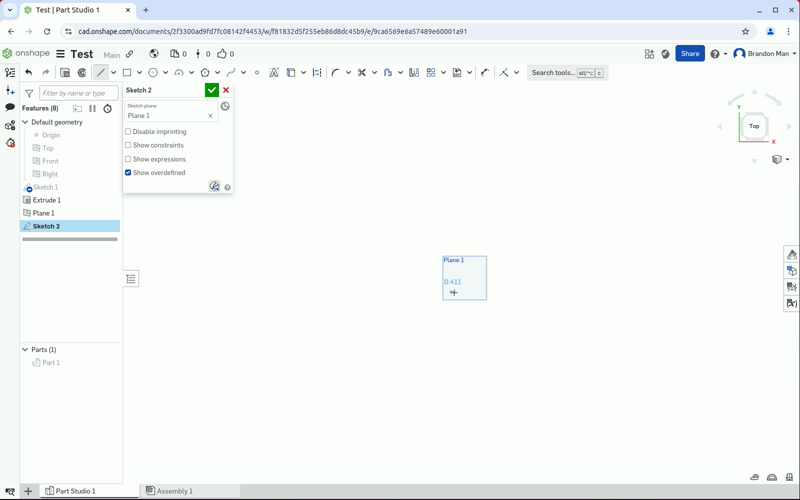
scroll(6)
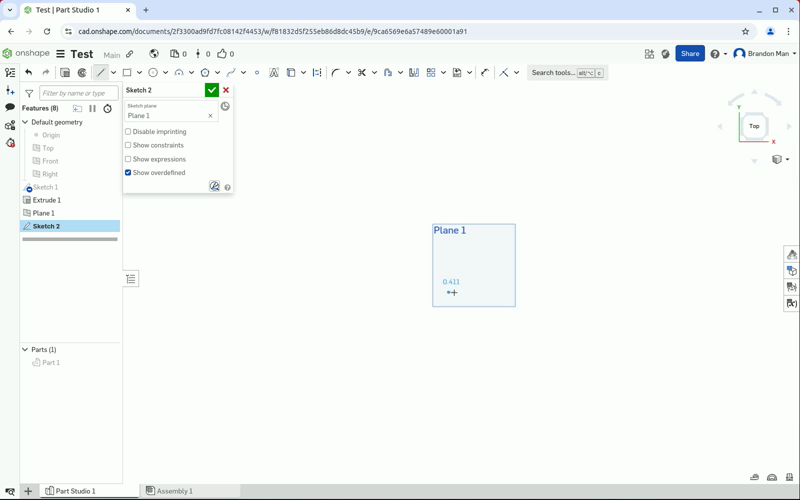
scroll(6)
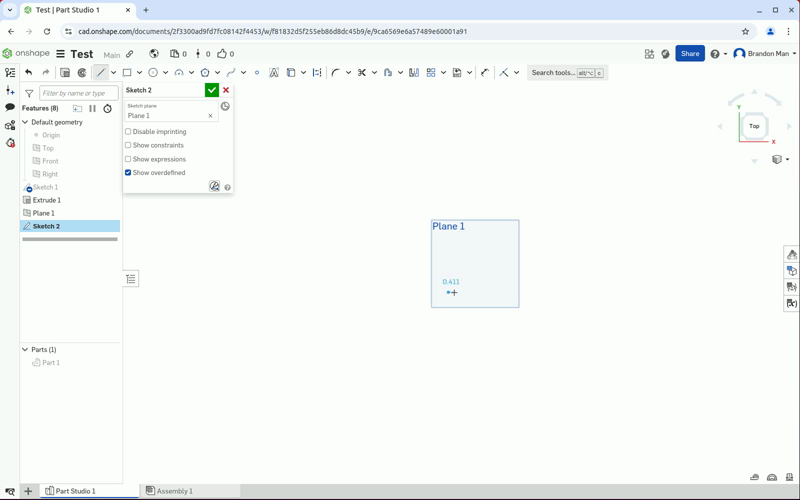
scroll(6)
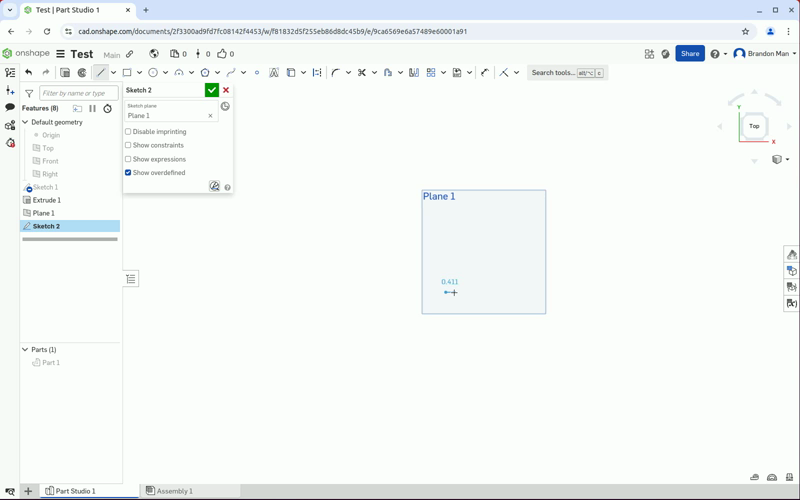
scroll(6)
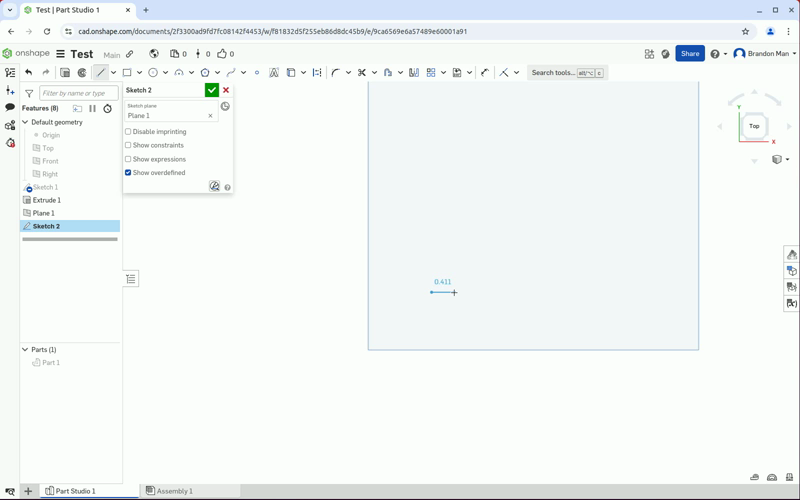
click(454, 292)
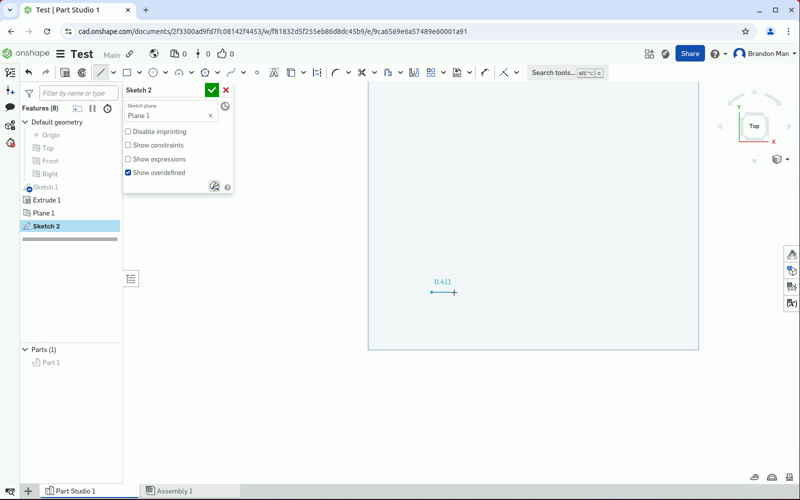
scroll(-6)
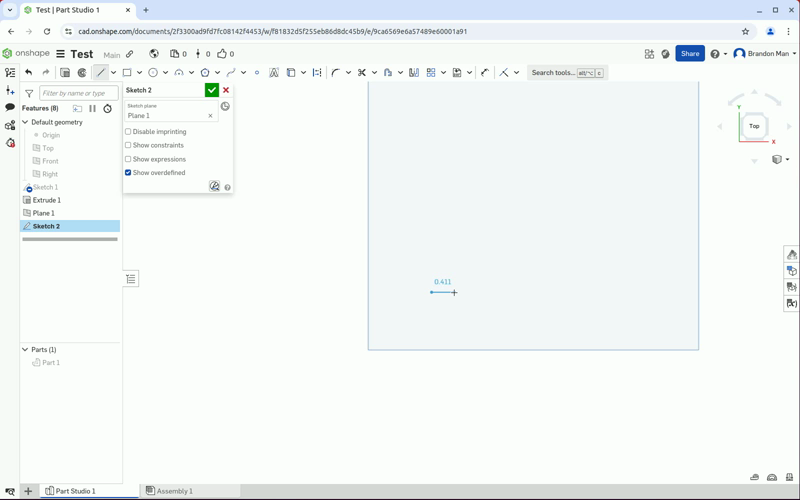
scroll(-6)
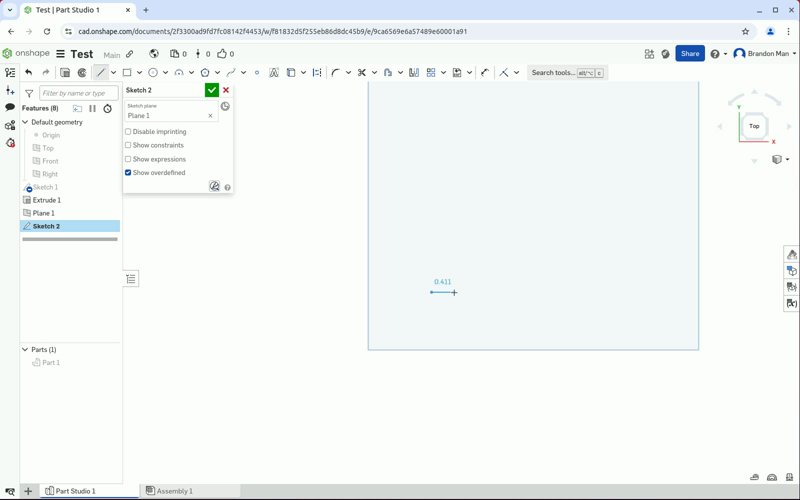
scroll(-6)
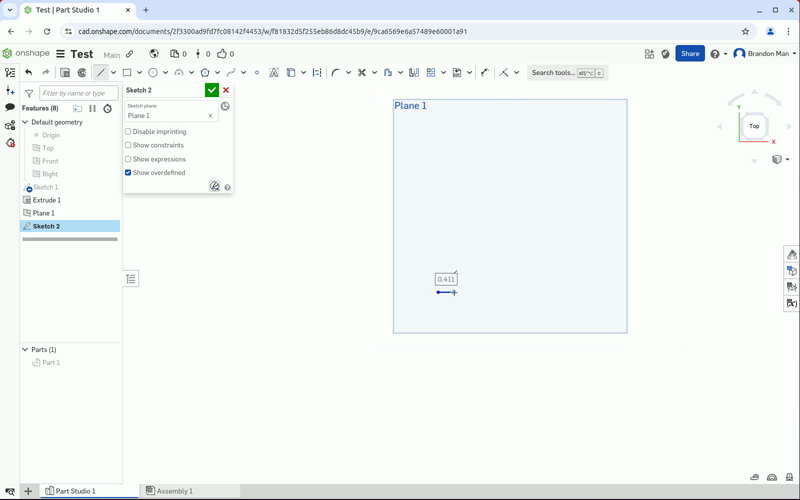
scroll(-6)
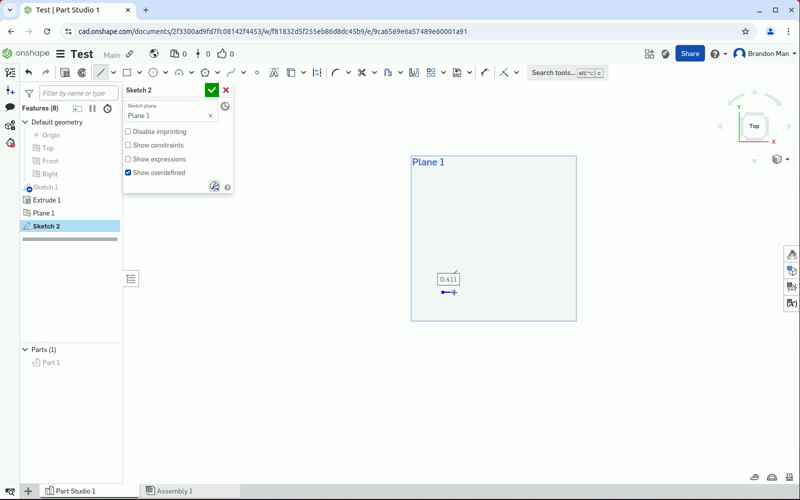
scroll(-6)
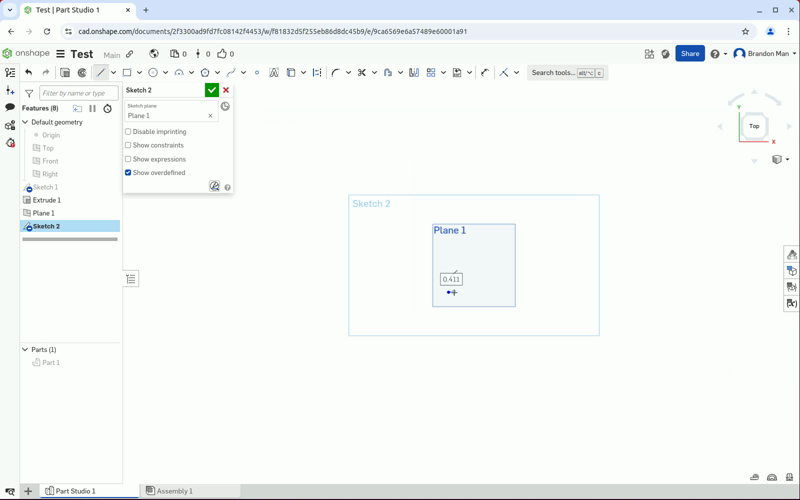
scroll(-6)
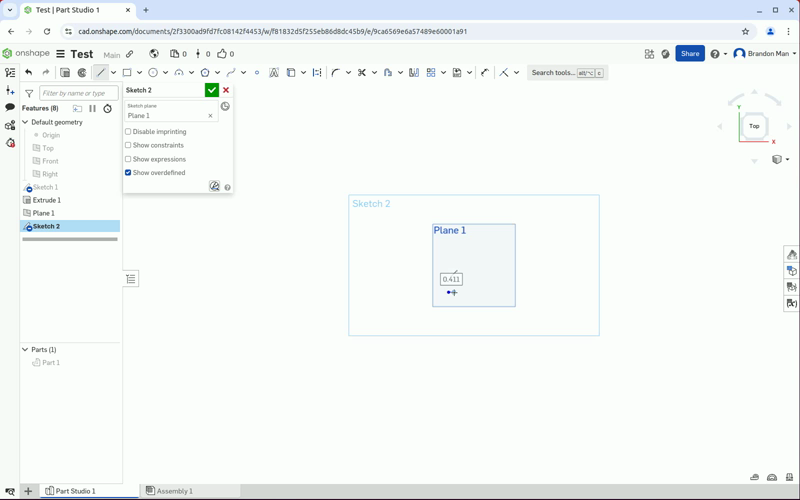
scroll(-6)
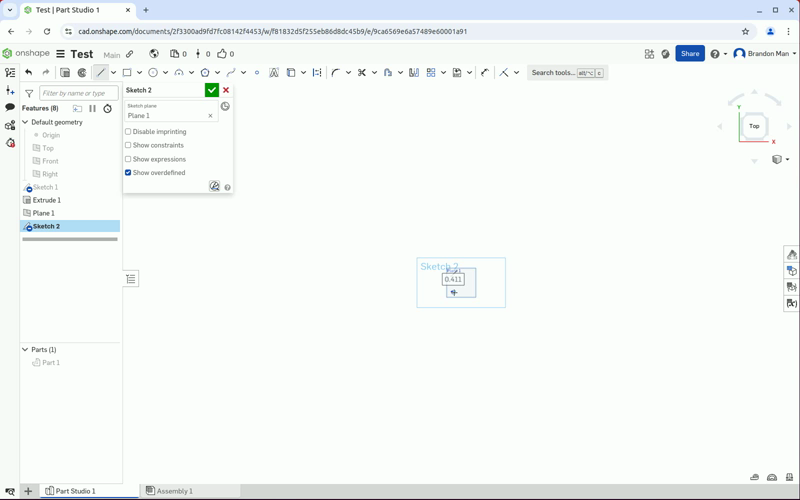
key_up(shift)
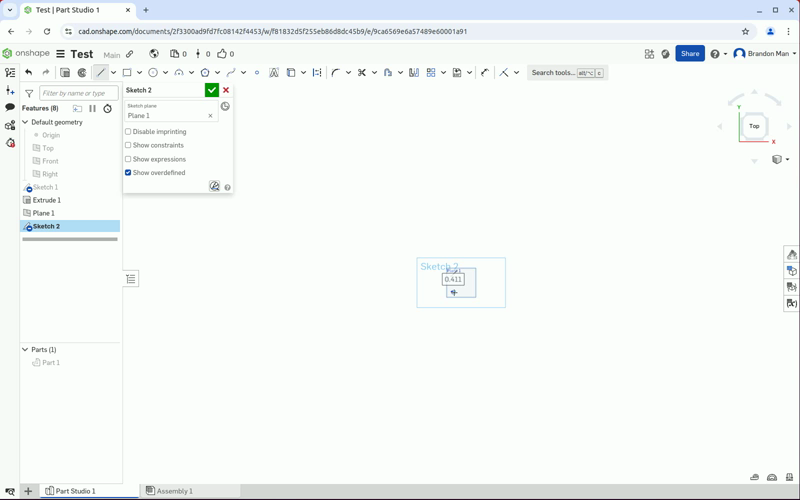
key_down(shift)
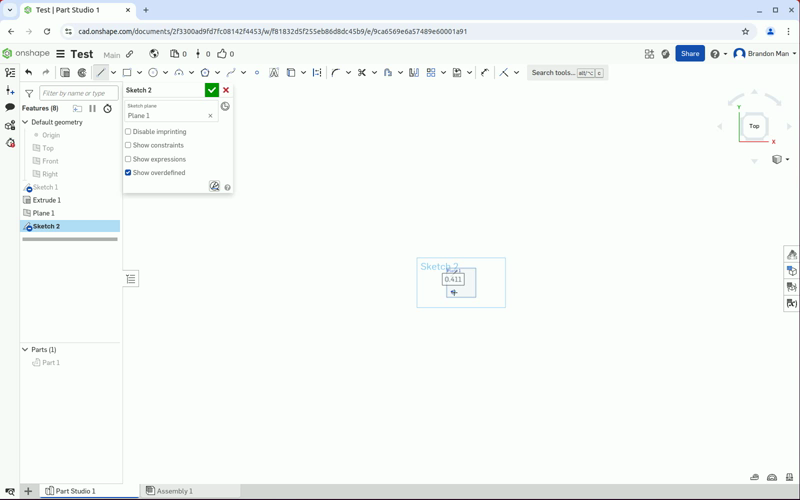
mouse_move(484, 292)
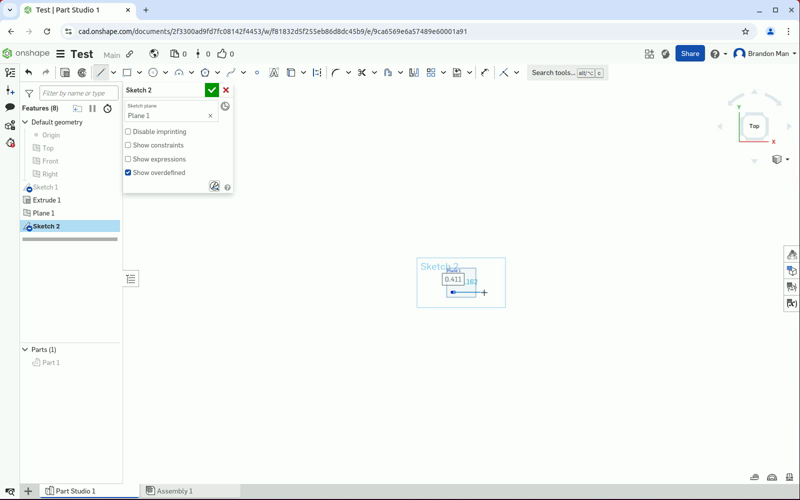
mouse_move(454, 271)
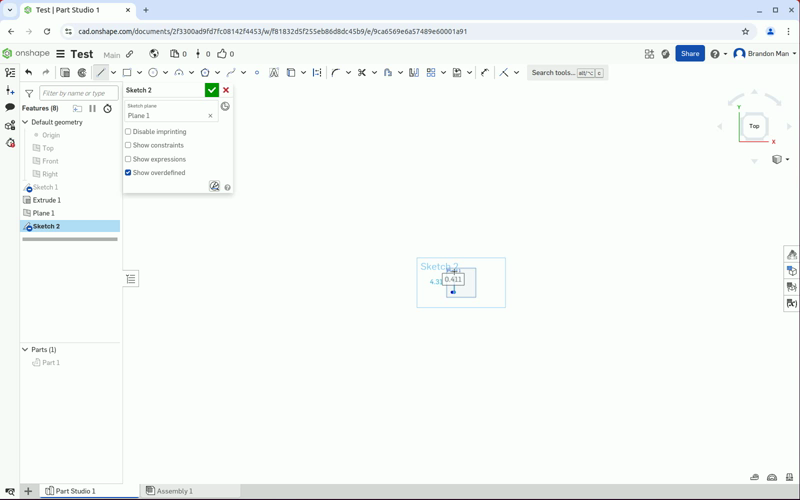
click(454, 271)
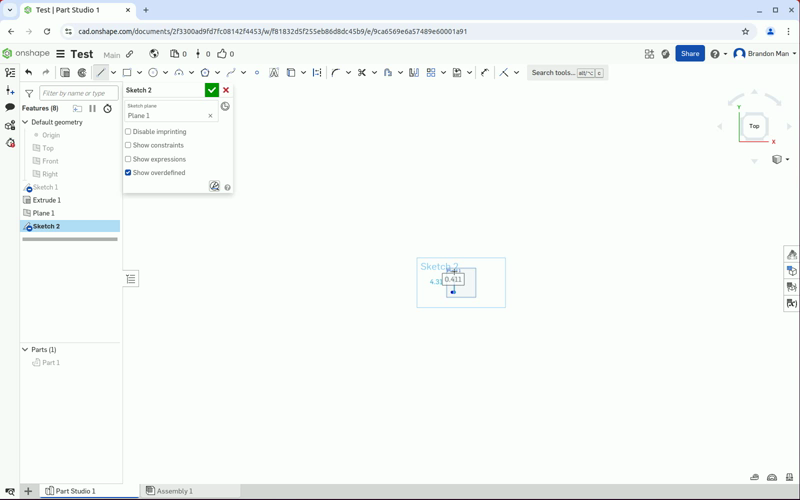
key_up(shift)
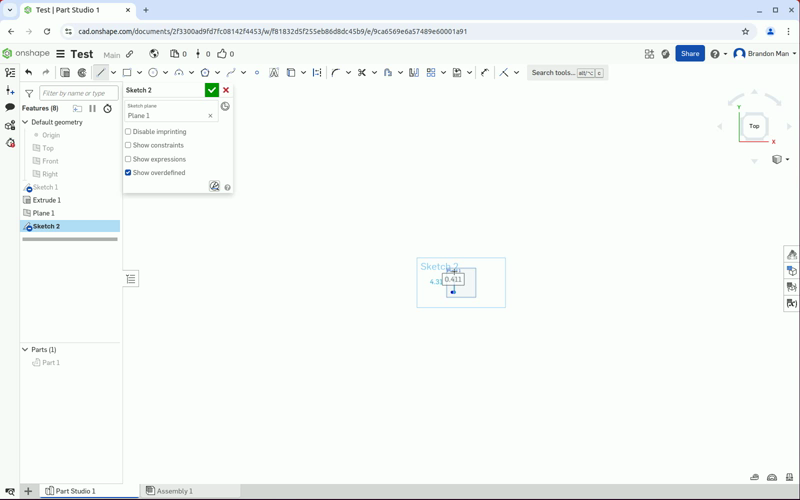
key_down(shift)
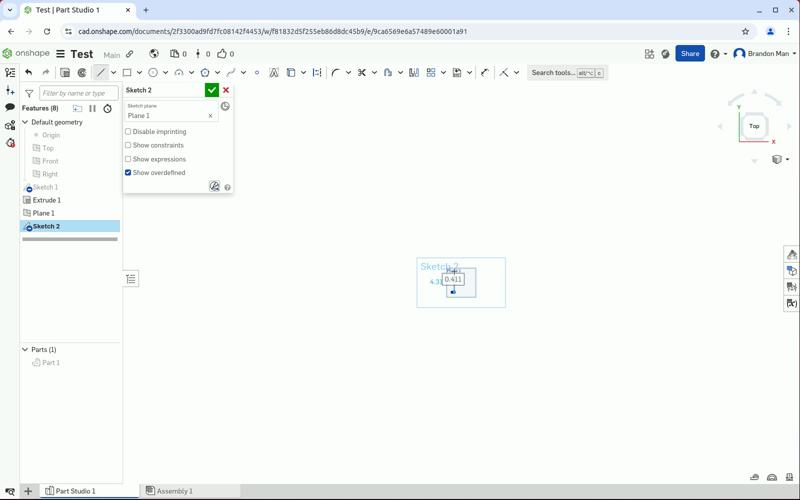
mouse_move(484, 271)
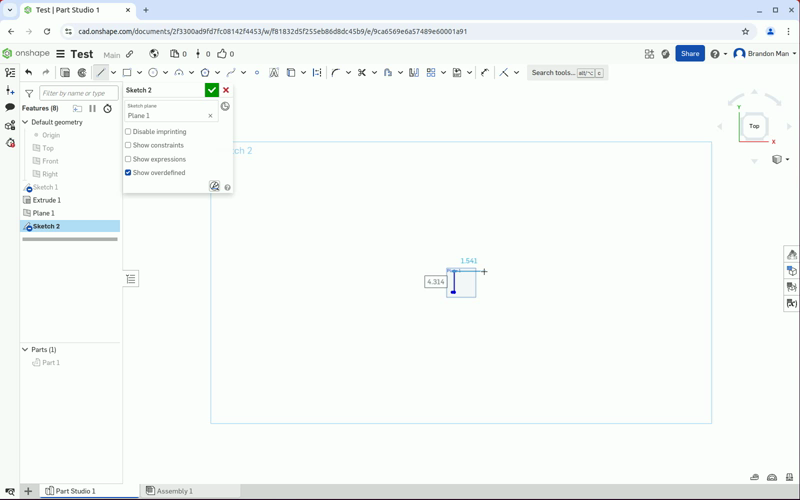
mouse_move(452, 271)
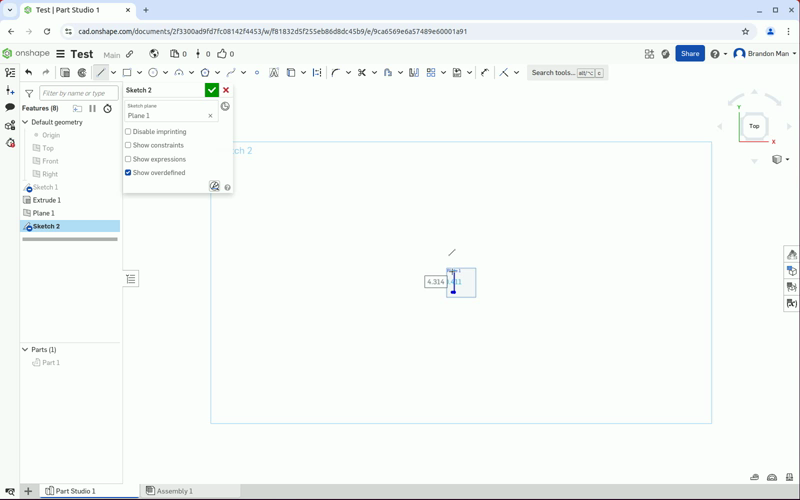
scroll(6)
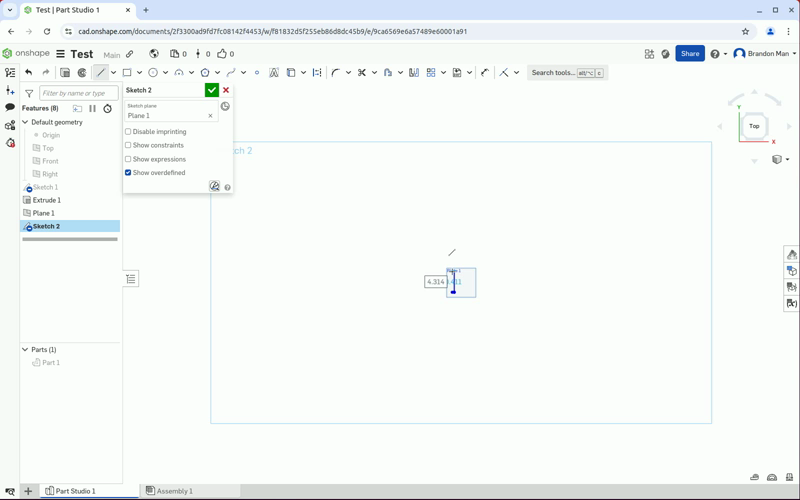
scroll(6)
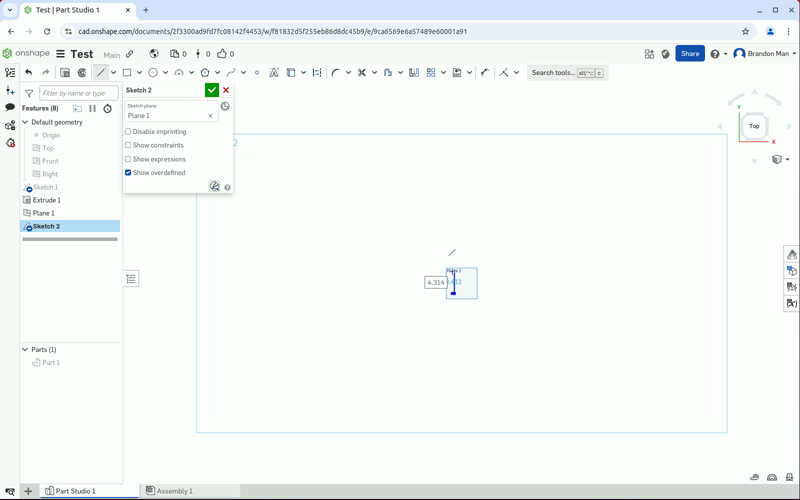
scroll(6)
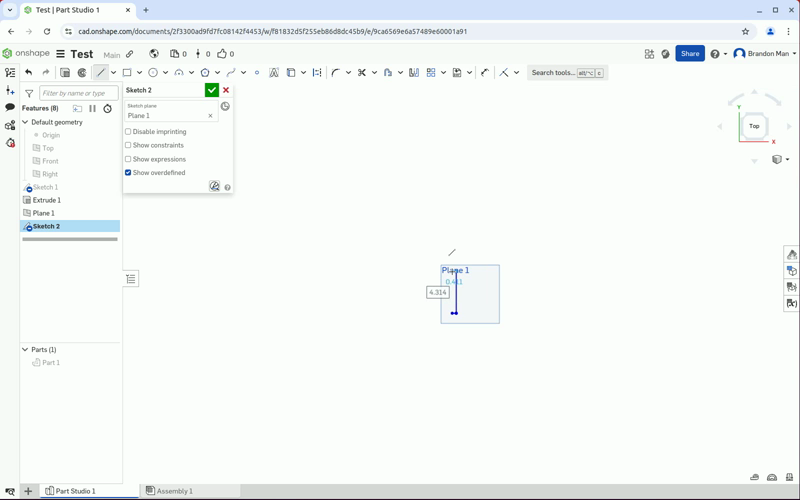
scroll(6)
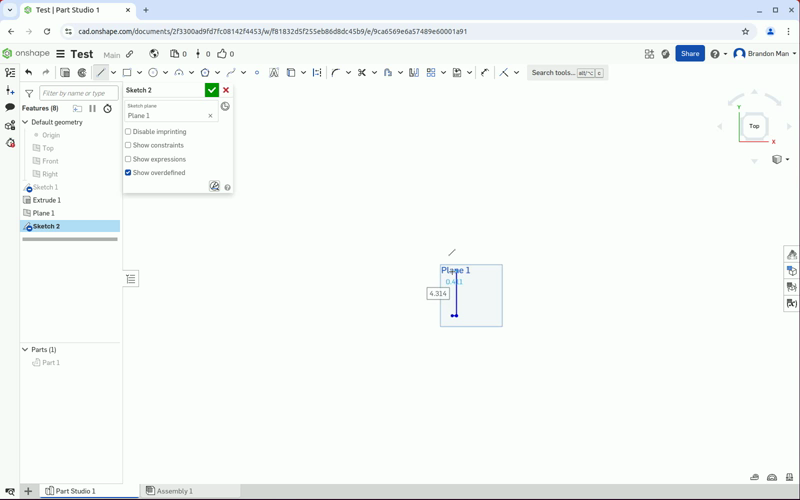
scroll(6)
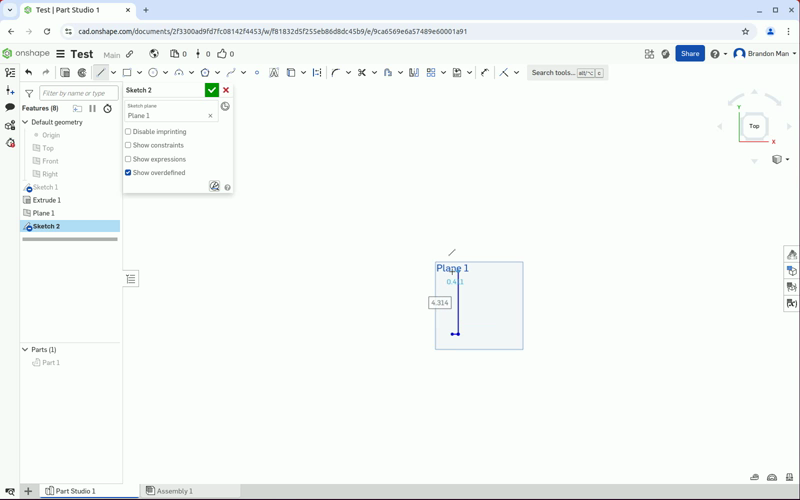
scroll(6)
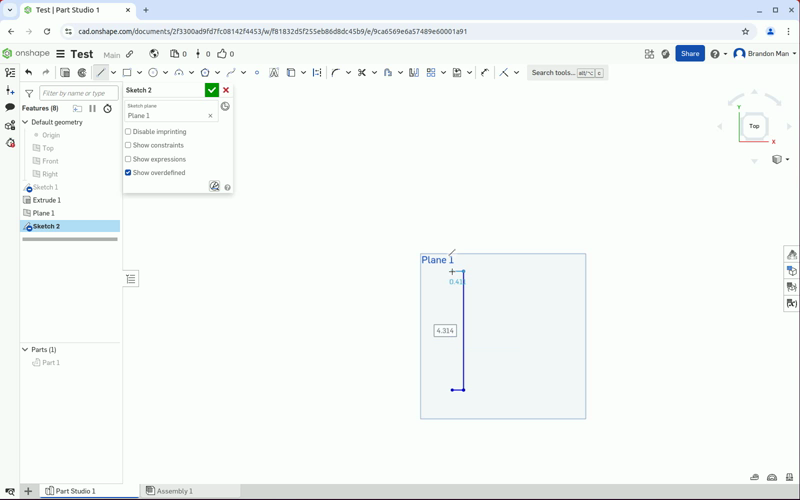
scroll(6)
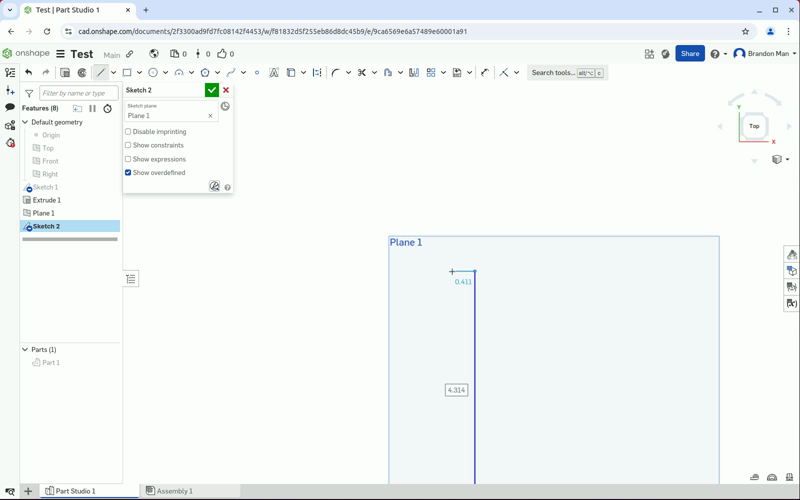
click(452, 271)
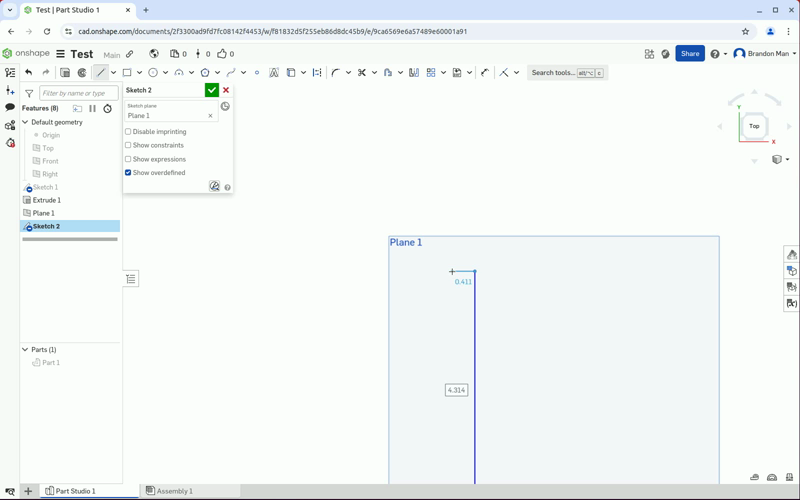
scroll(-6)
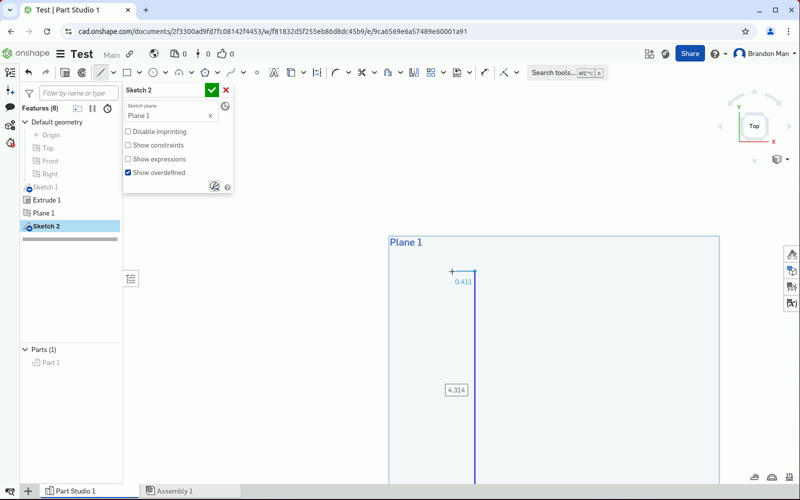
scroll(-6)
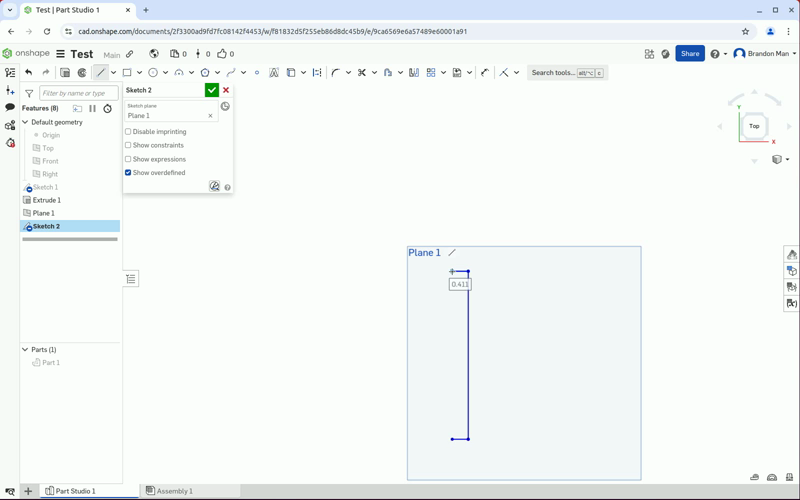
scroll(-6)
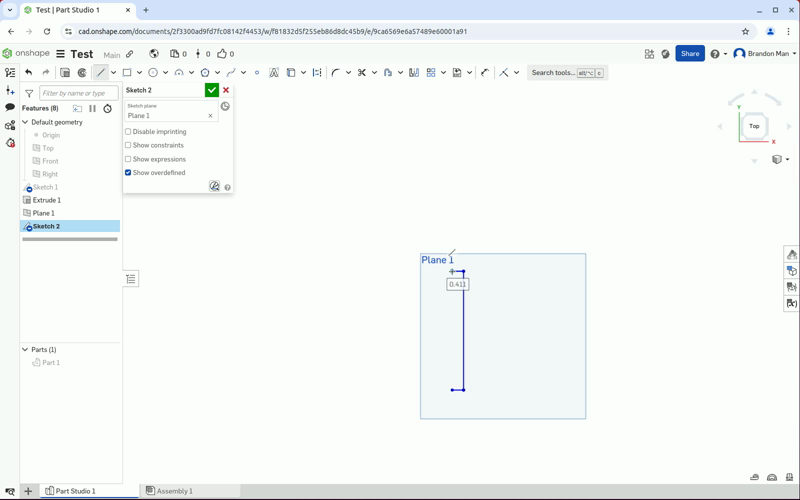
scroll(-6)
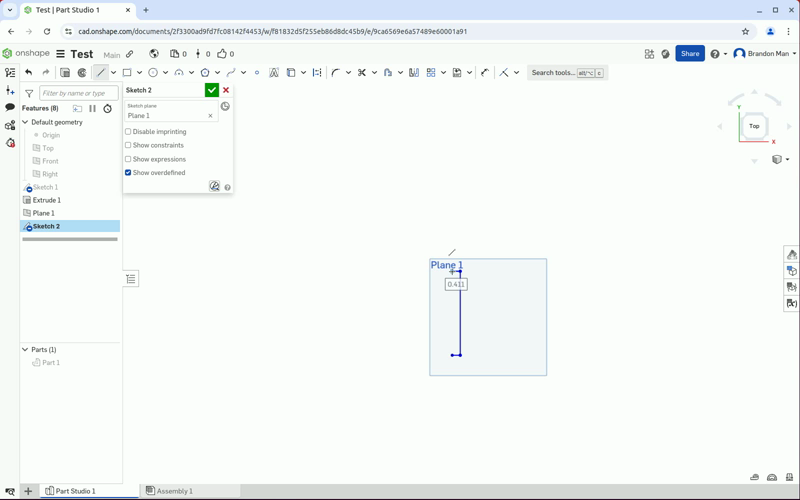
scroll(-6)
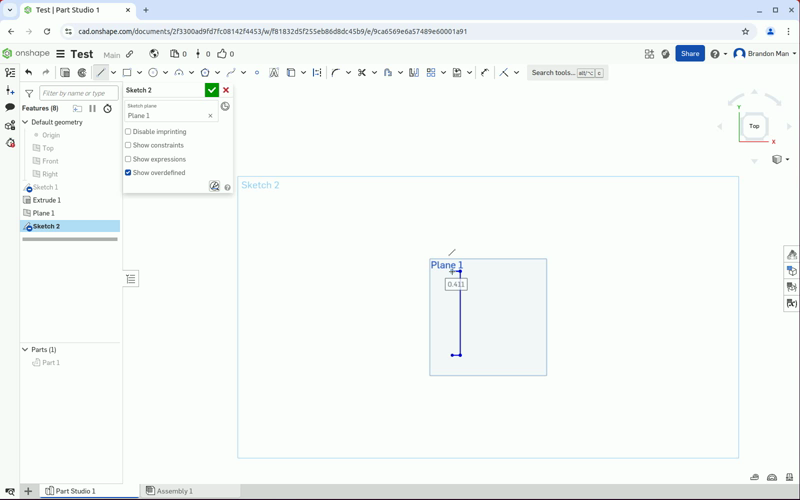
scroll(-6)
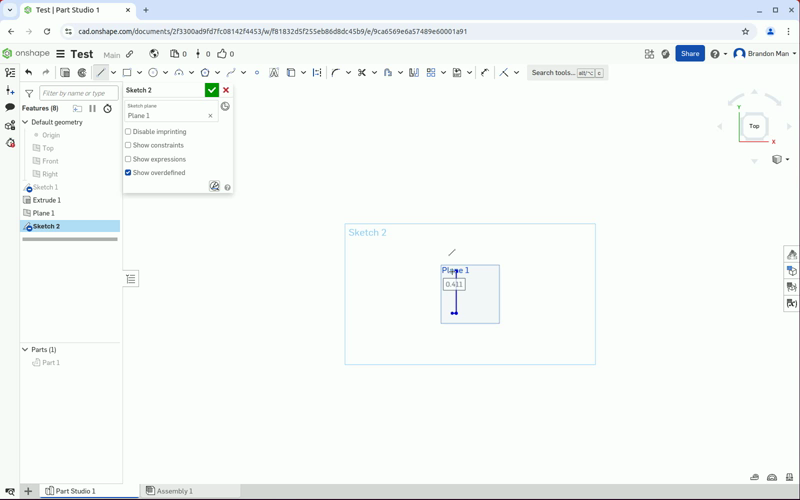
scroll(-6)
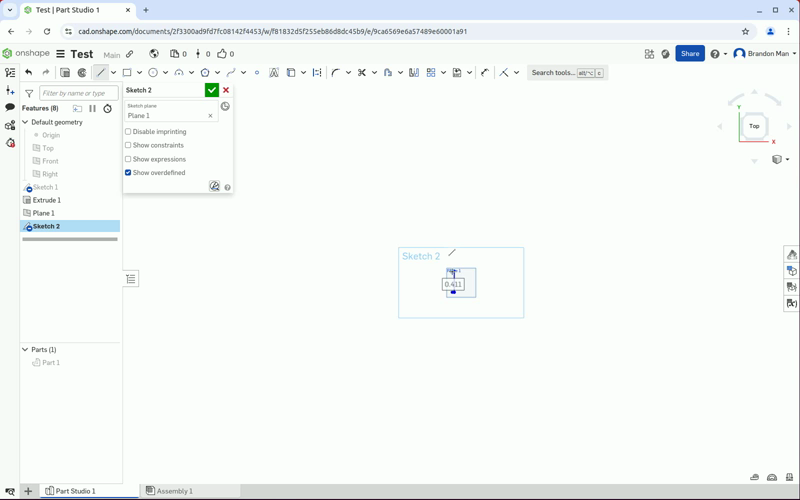
key_up(shift)
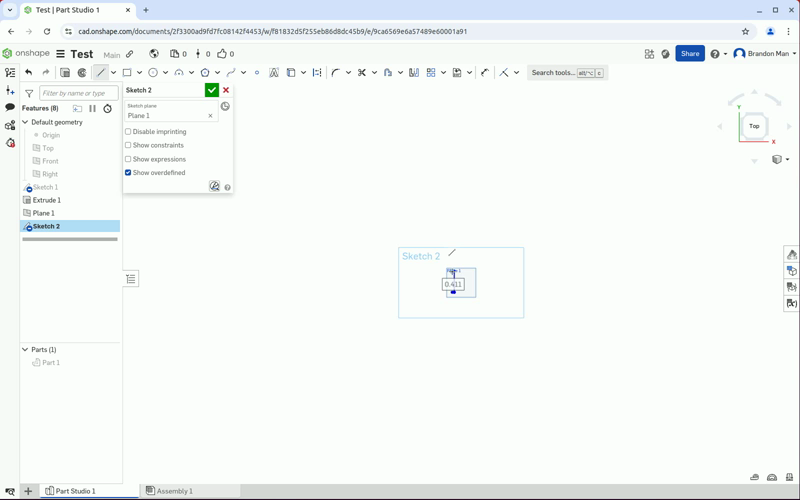
mouse_move(482, 271)
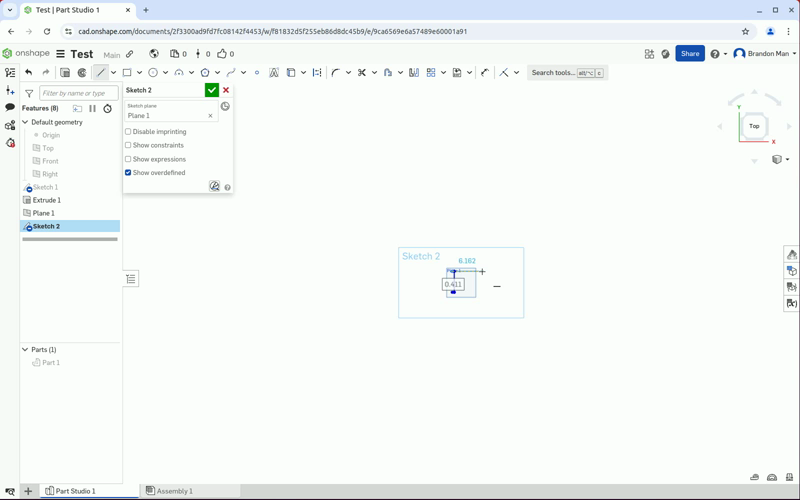
key_down(shift)
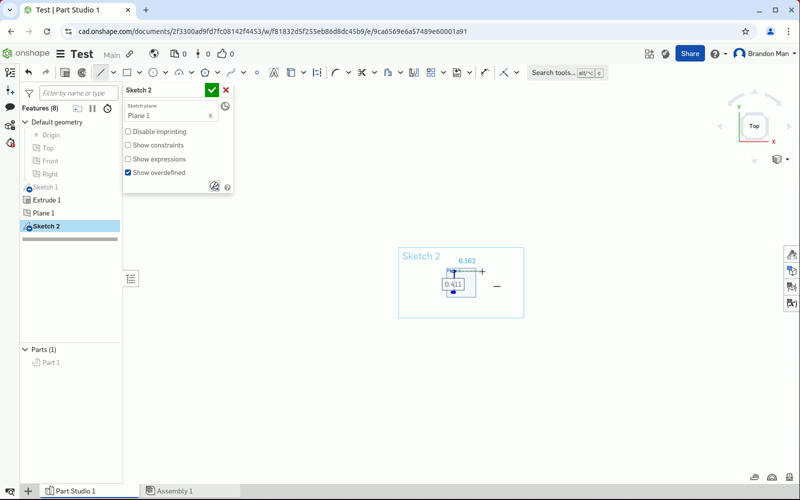
mouse_move(452, 292)
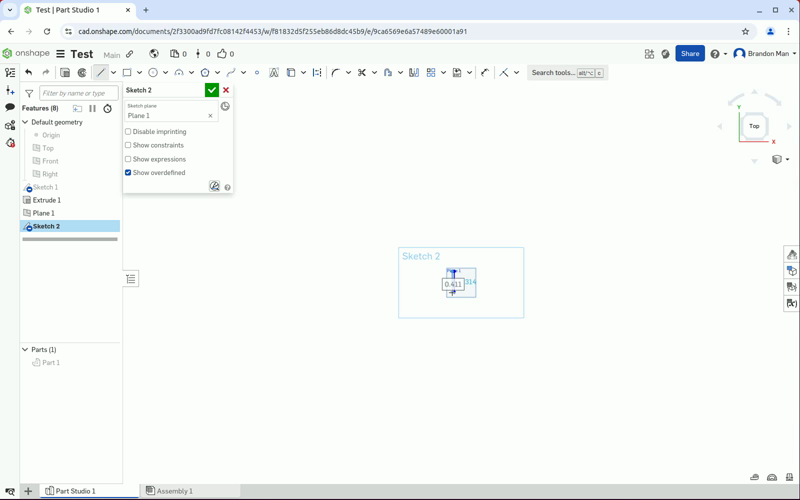
scroll(6)
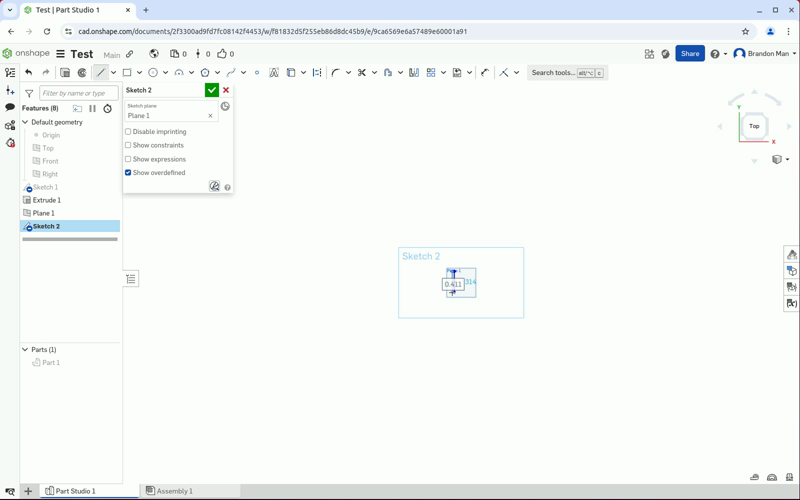
scroll(6)
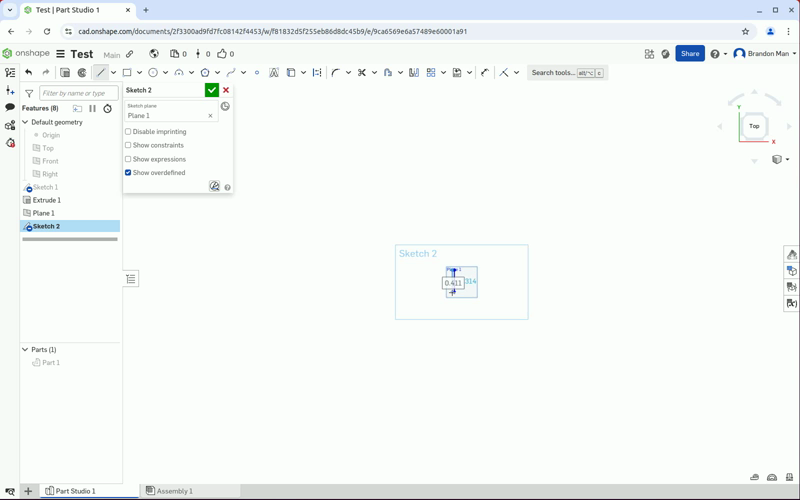
scroll(6)
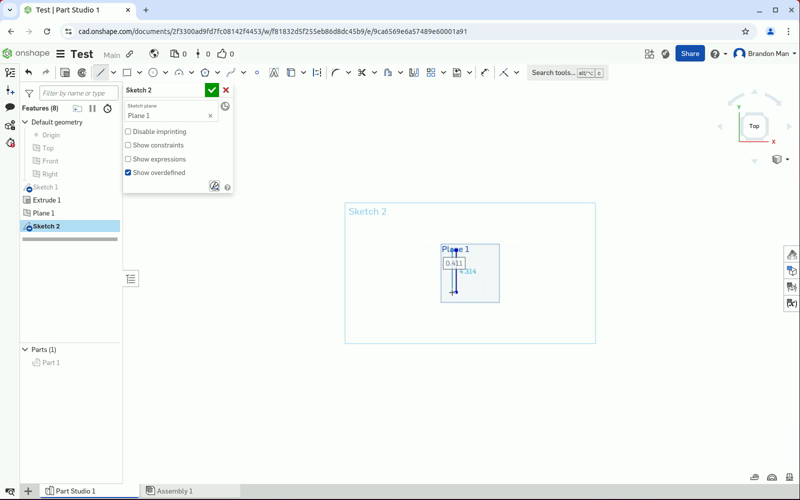
scroll(6)
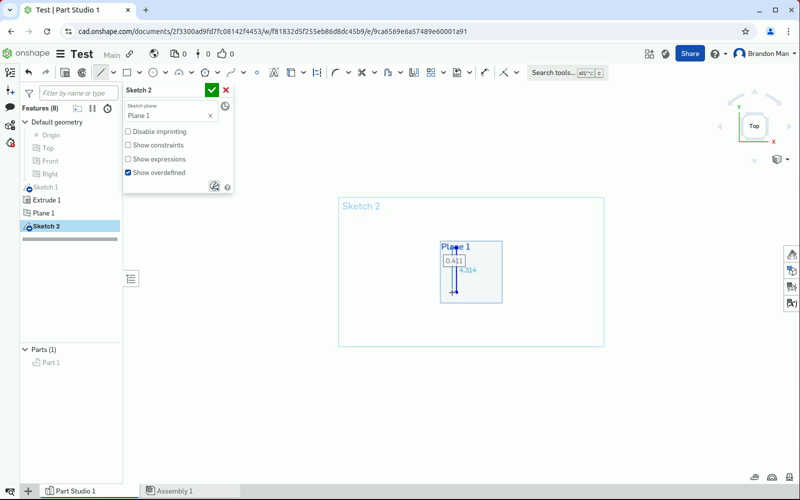
scroll(6)
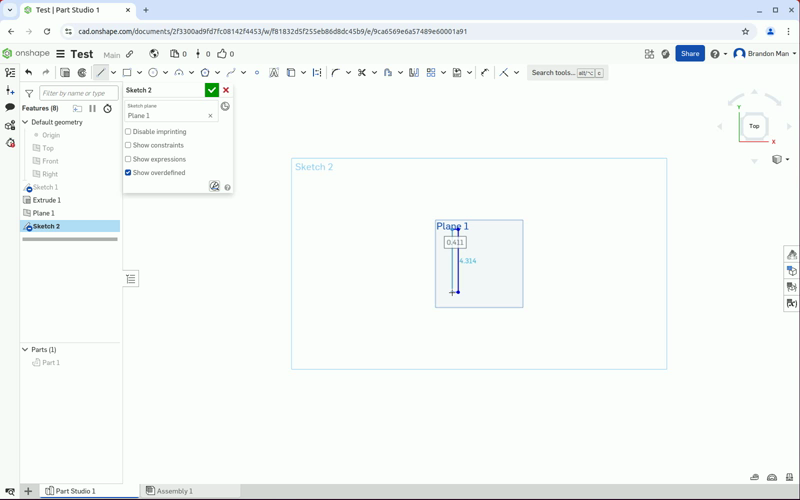
scroll(6)
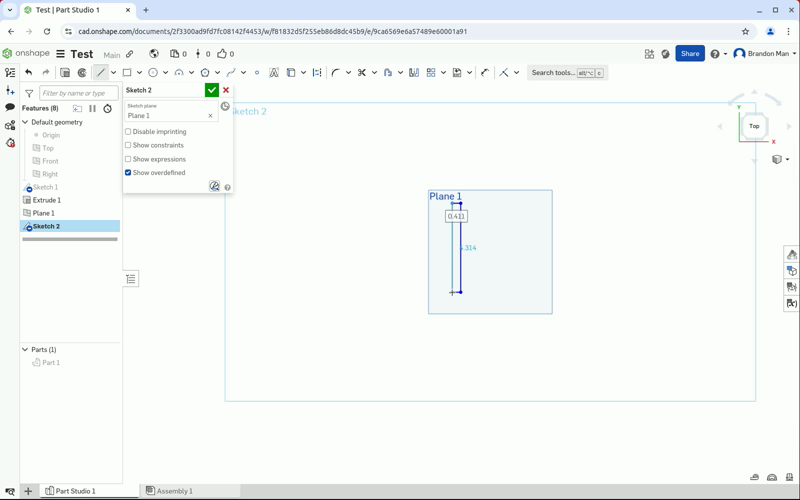
scroll(6)
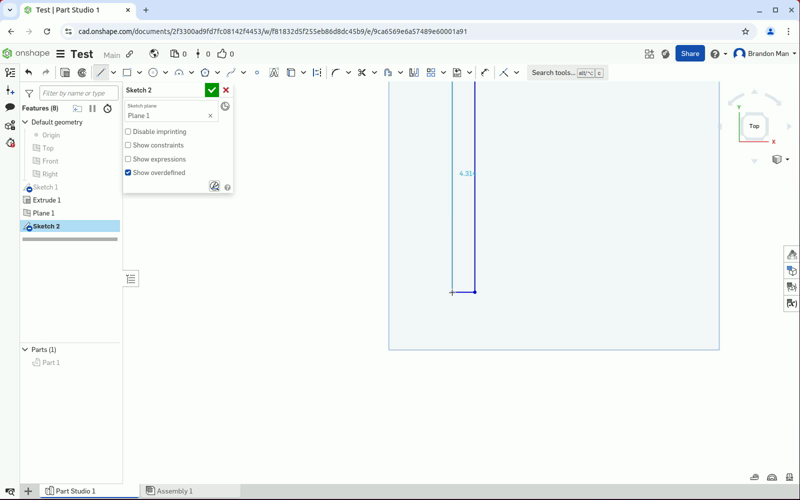
key_up(shift)
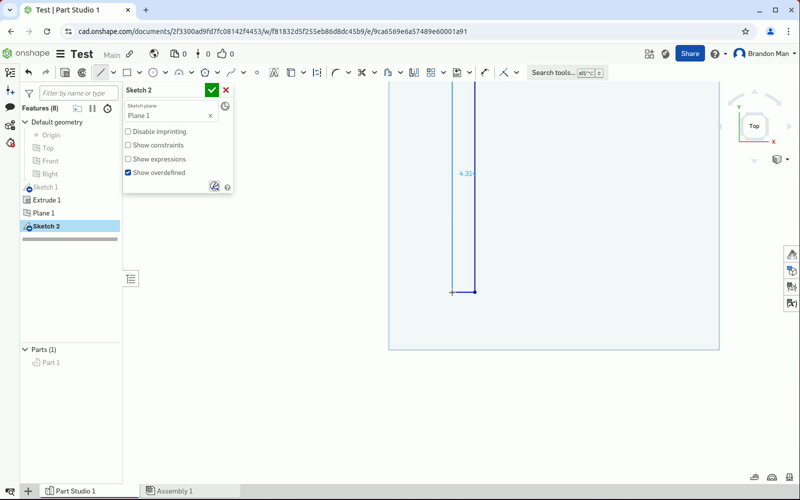
click(452, 292)
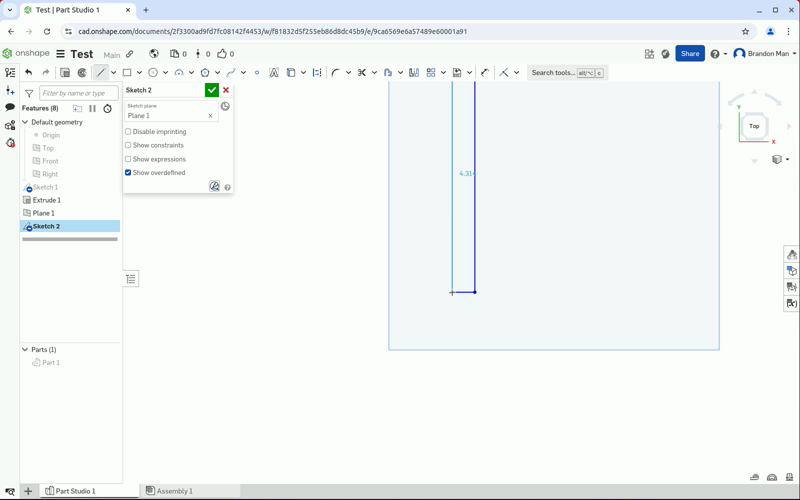
scroll(-6)
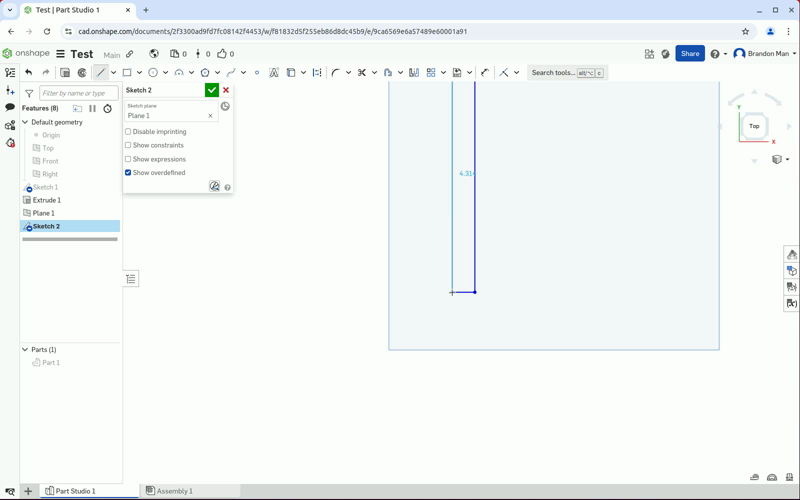
scroll(-6)
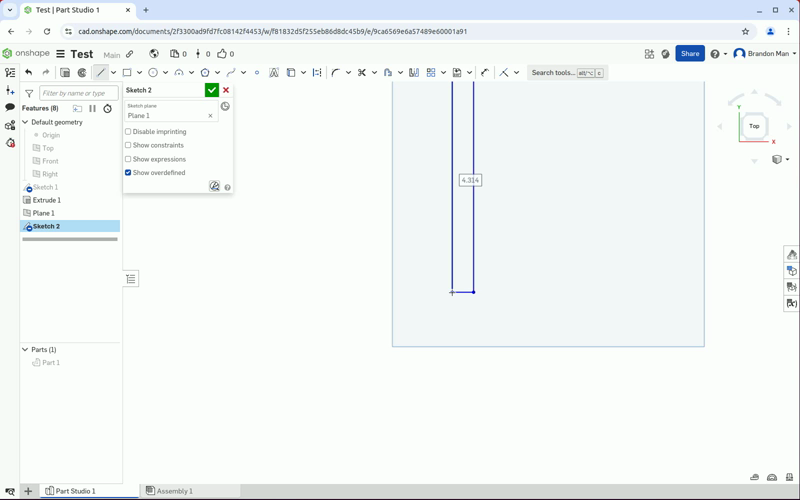
scroll(-6)
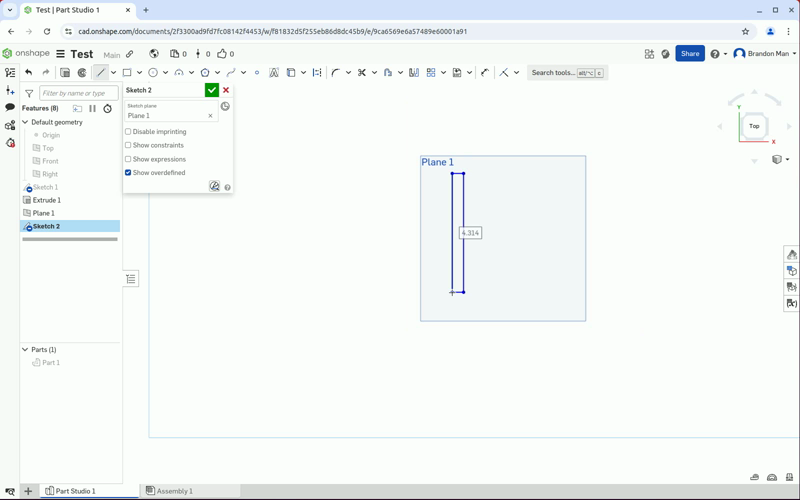
scroll(-6)
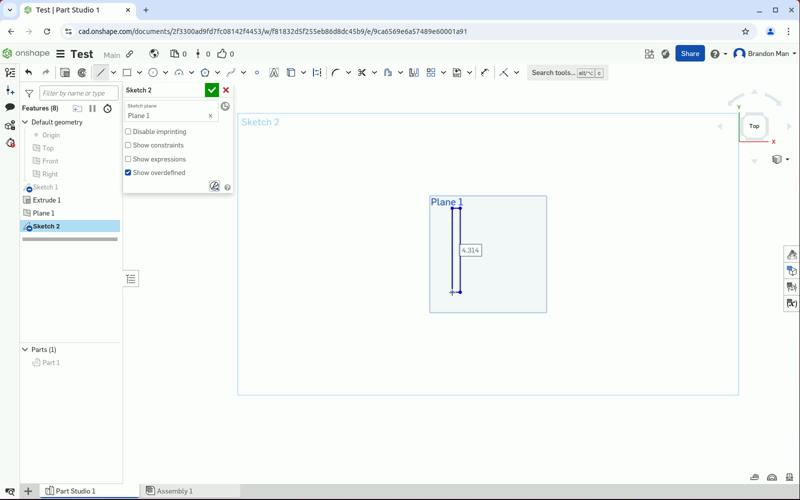
scroll(-6)
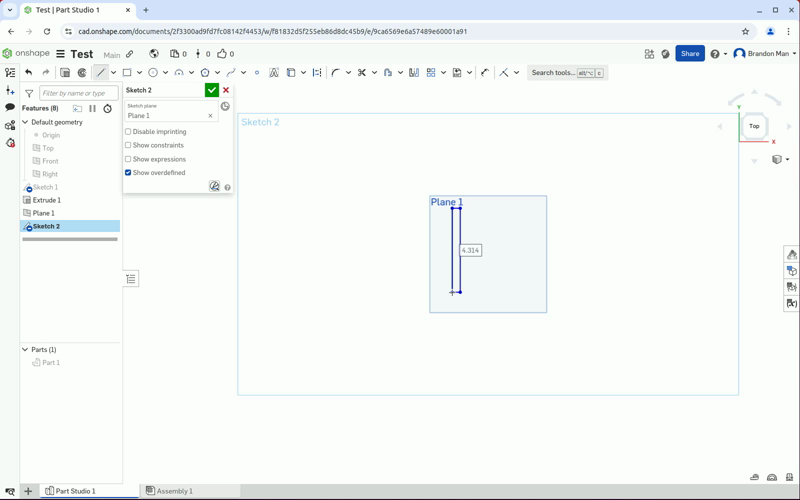
scroll(-6)
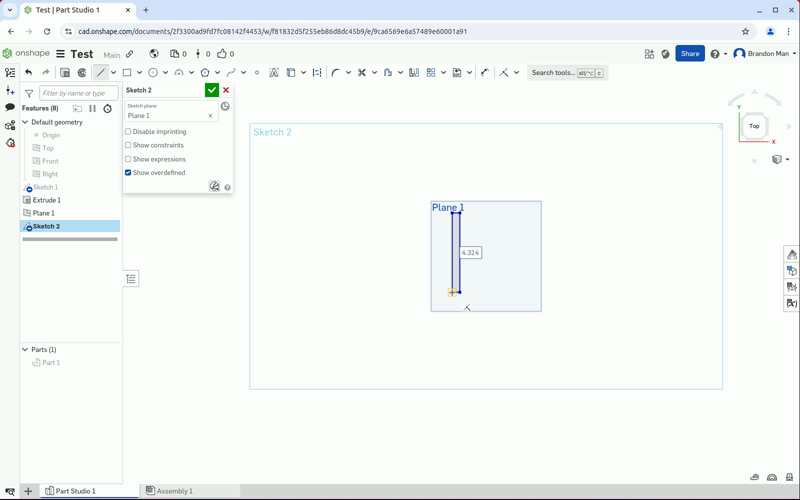
scroll(-6)
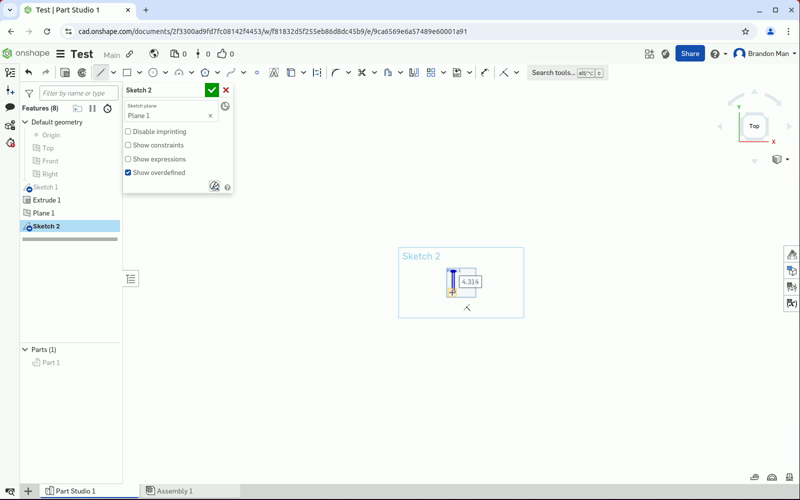
key(esc)
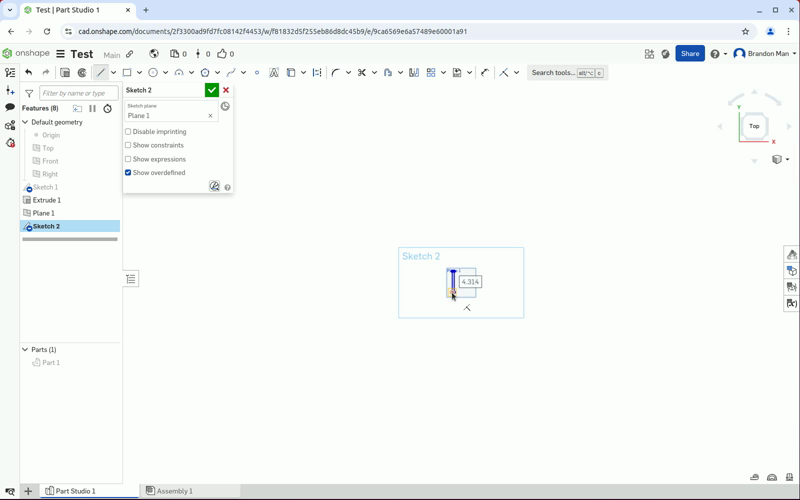
mouse_move(453, 275)
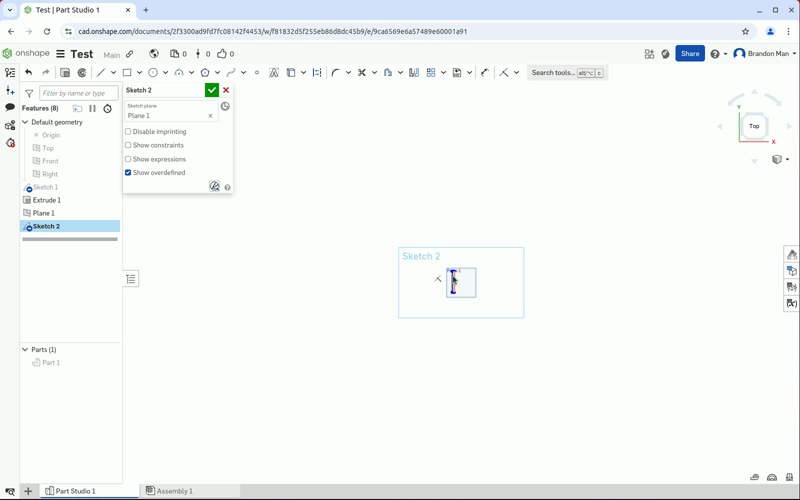
scroll(6)
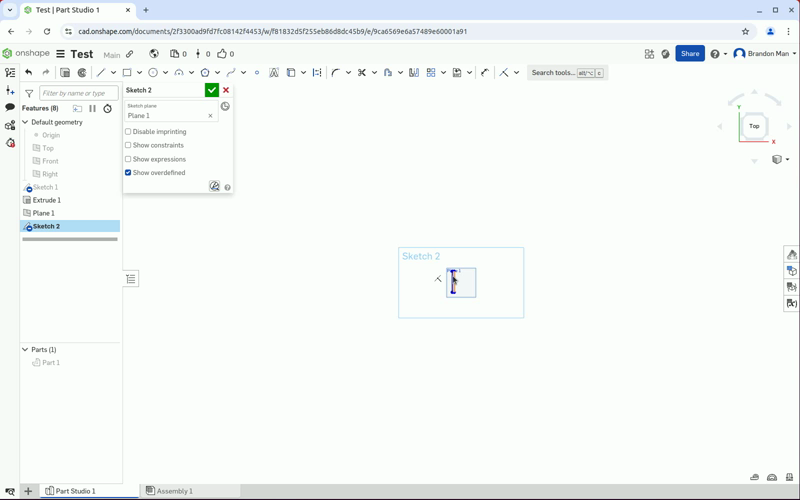
scroll(6)
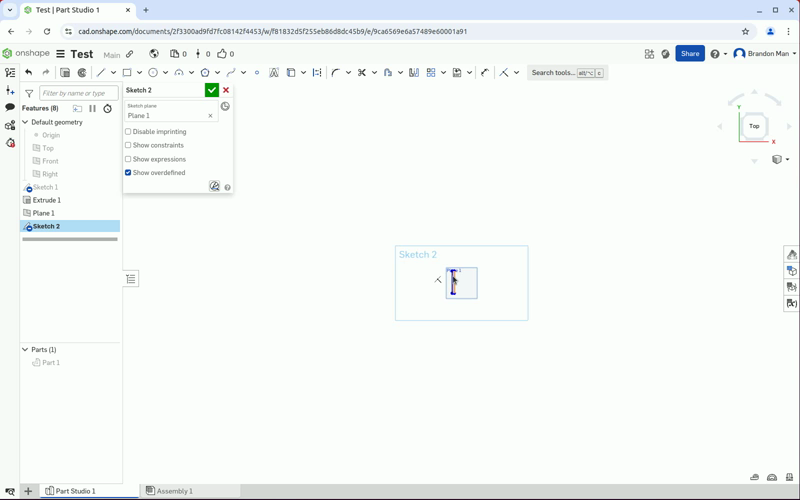
scroll(6)
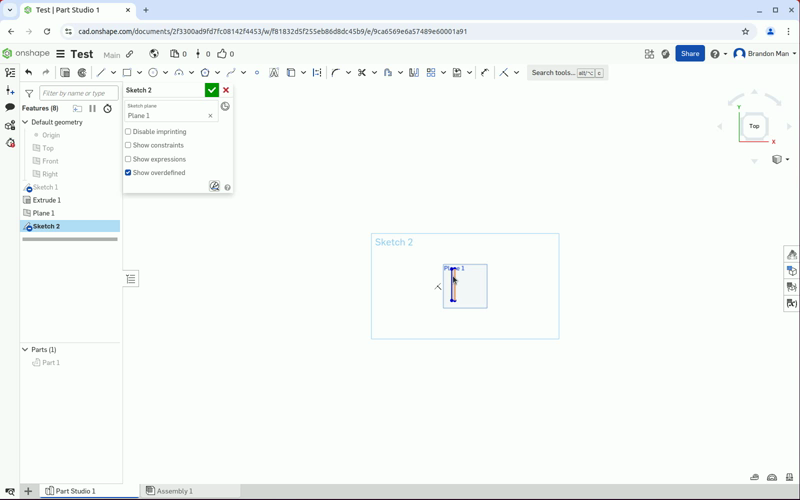
scroll(6)
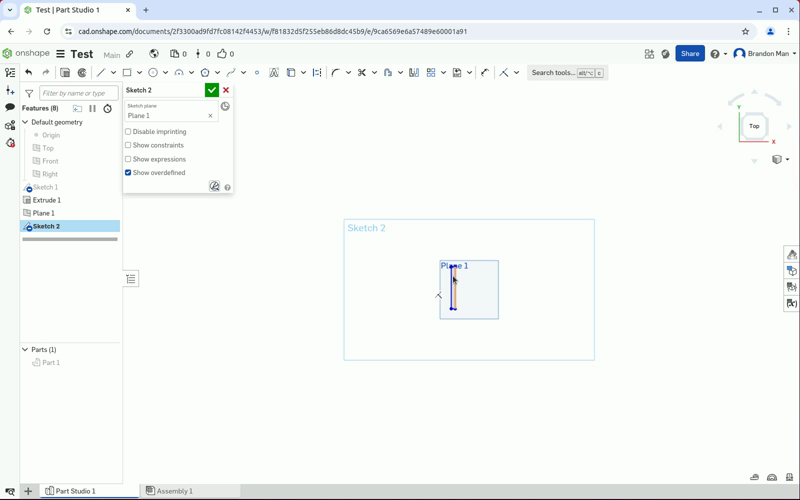
scroll(6)
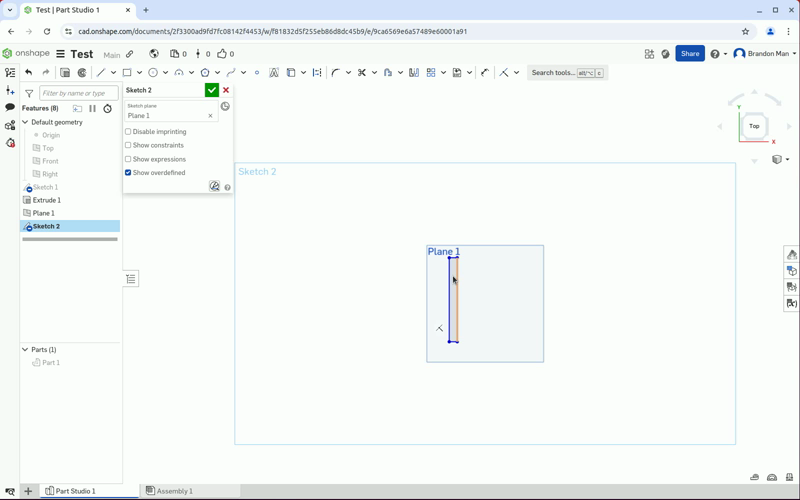
scroll(6)
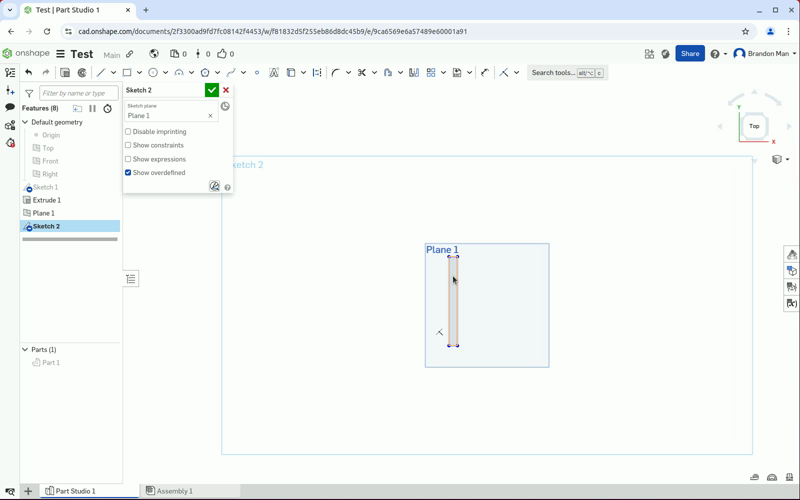
scroll(6)
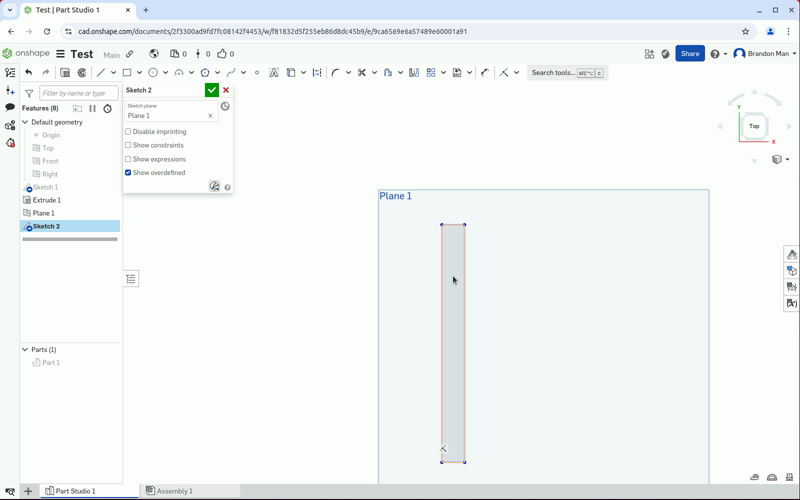
click(453, 275)
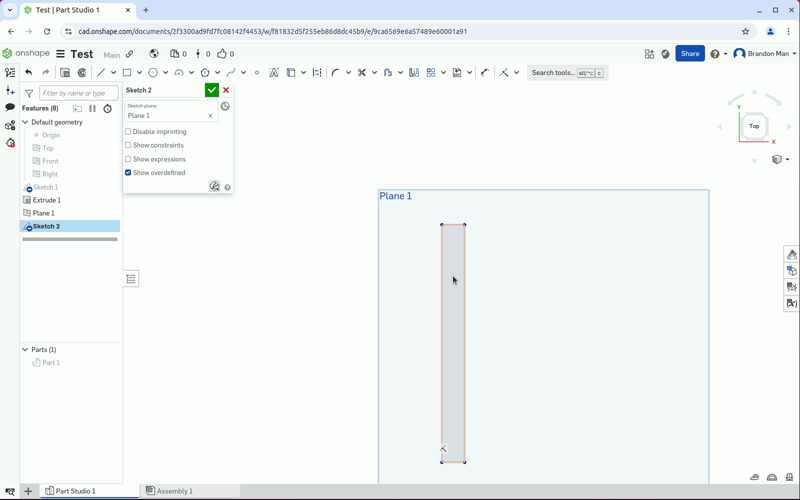
scroll(-6)
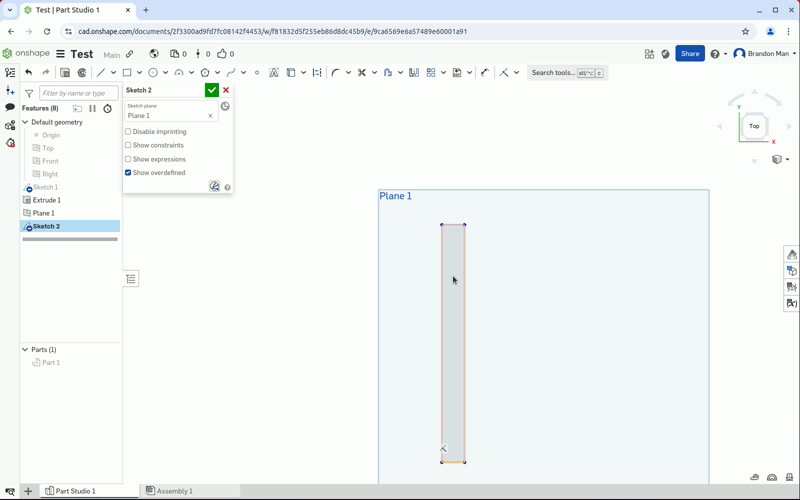
scroll(-6)
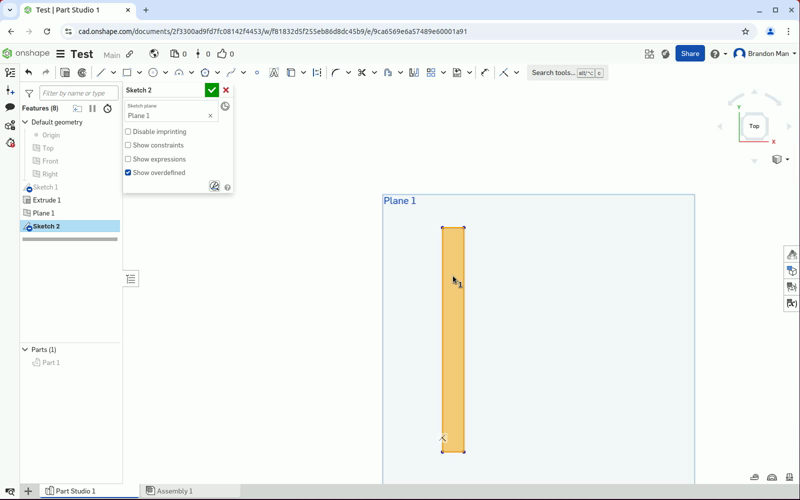
scroll(-6)
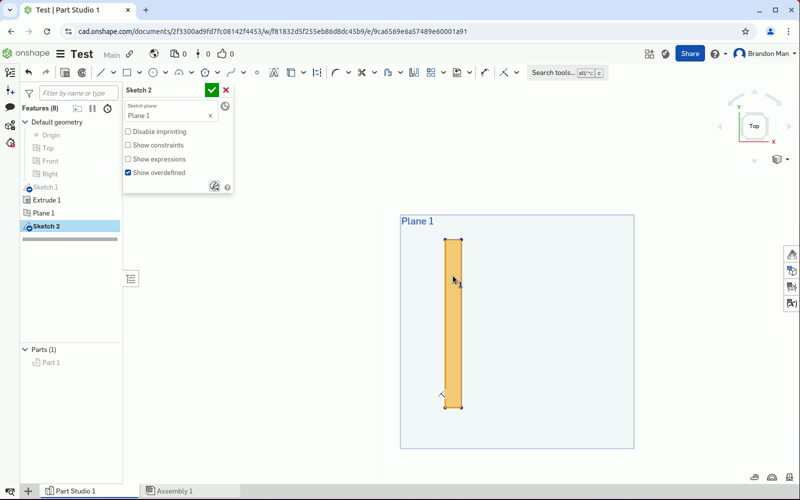
scroll(-6)
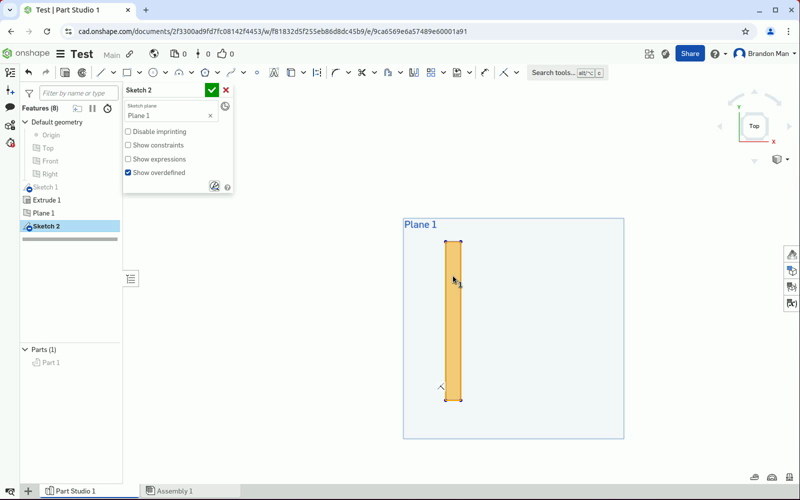
scroll(-6)
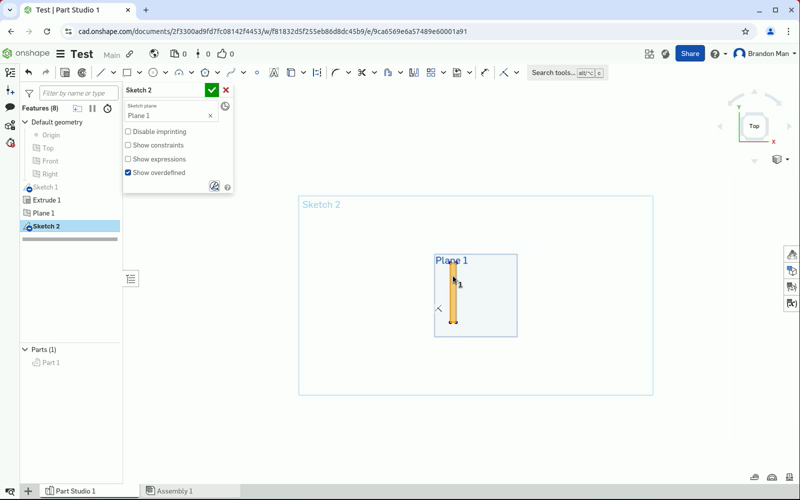
scroll(-6)
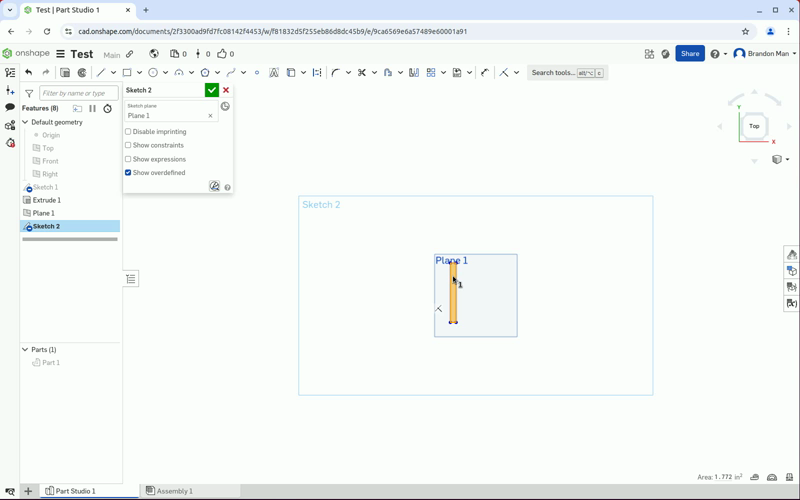
scroll(-6)
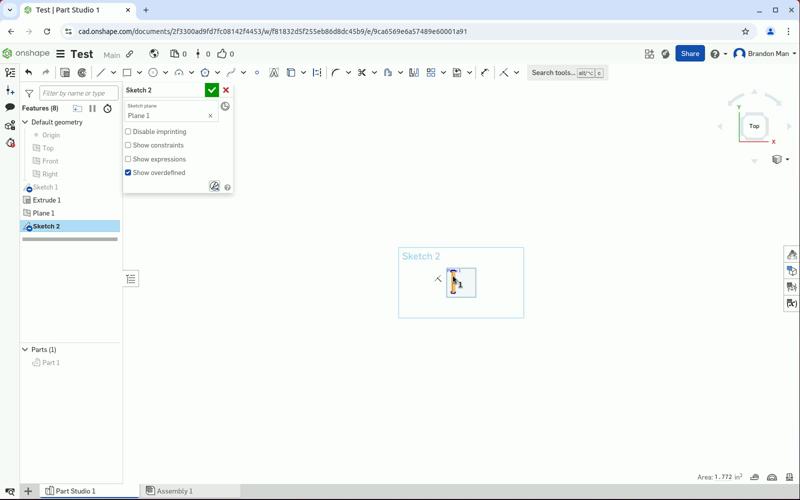
mouse_move(73, 352)
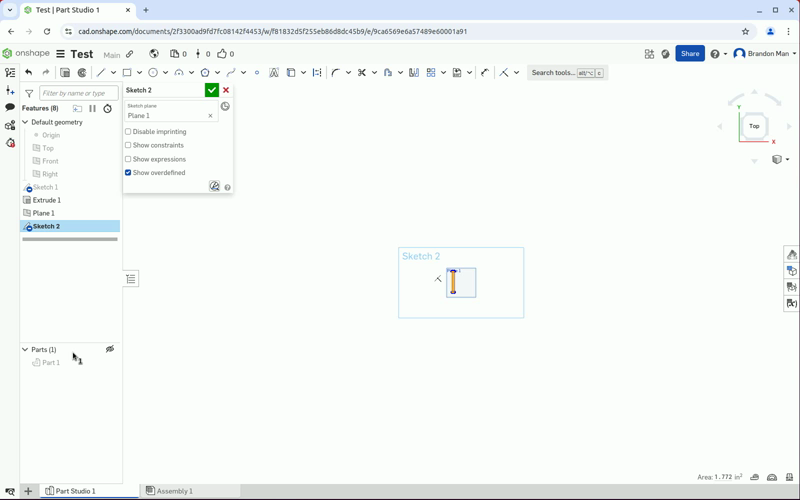
key(shift+y)
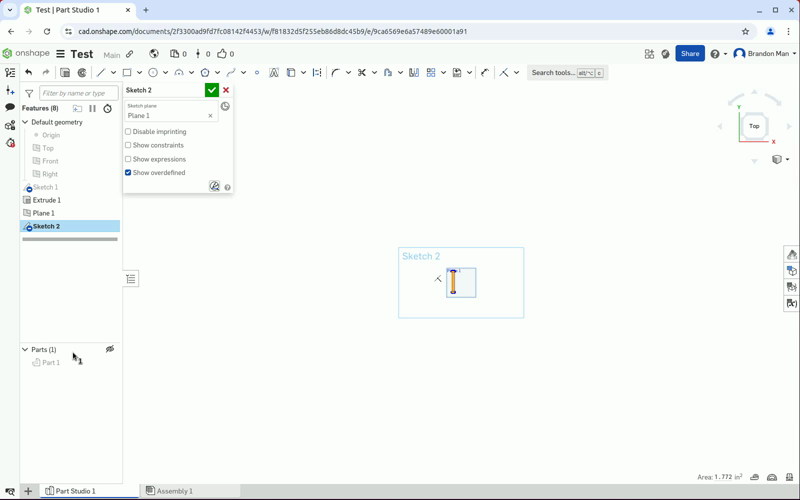
key(shift+e)
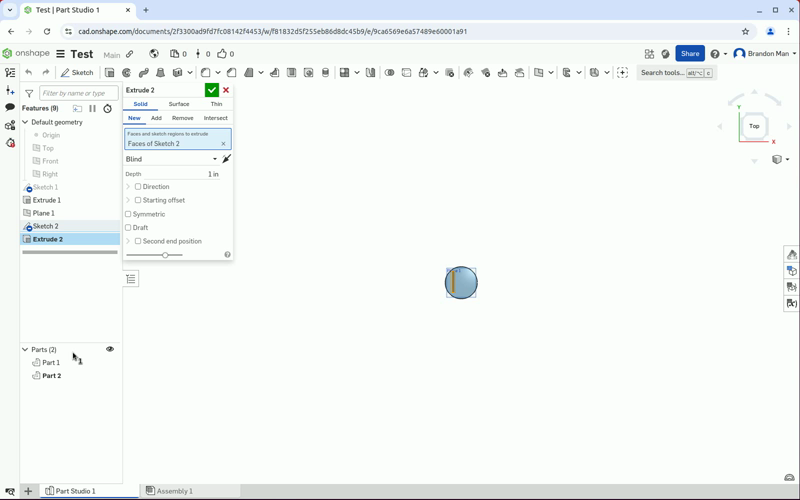
mouse_move(143, 106)
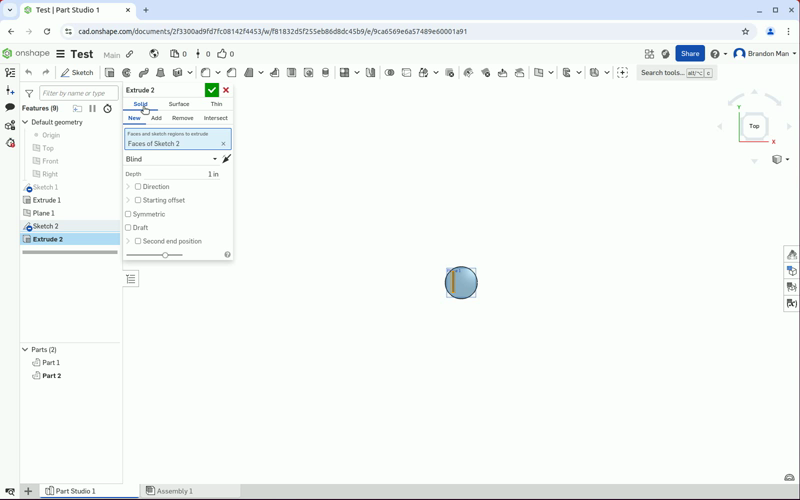
click(143, 106)
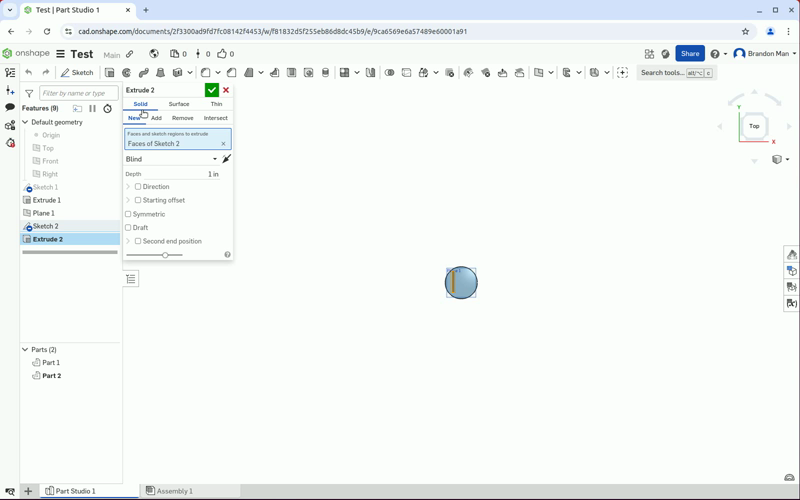
mouse_move(137, 120)
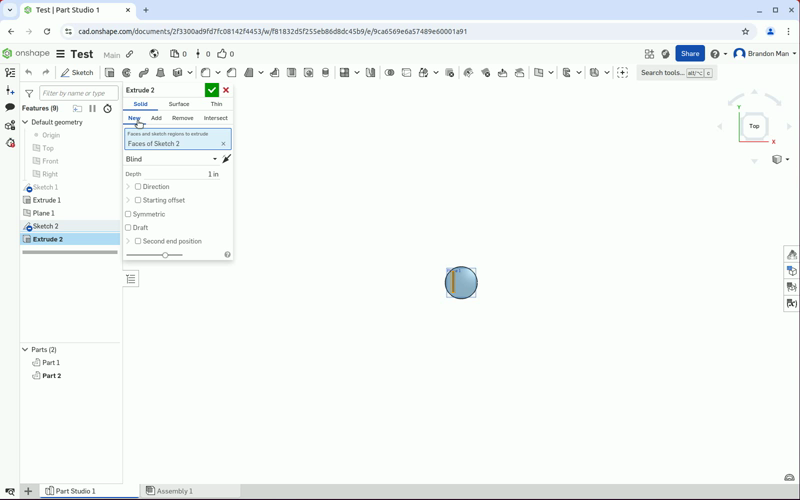
click(137, 120)
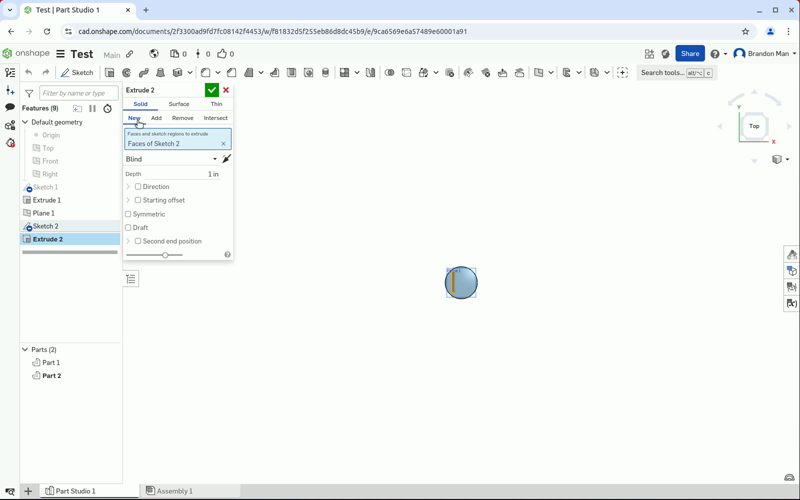
key(tab, 4)
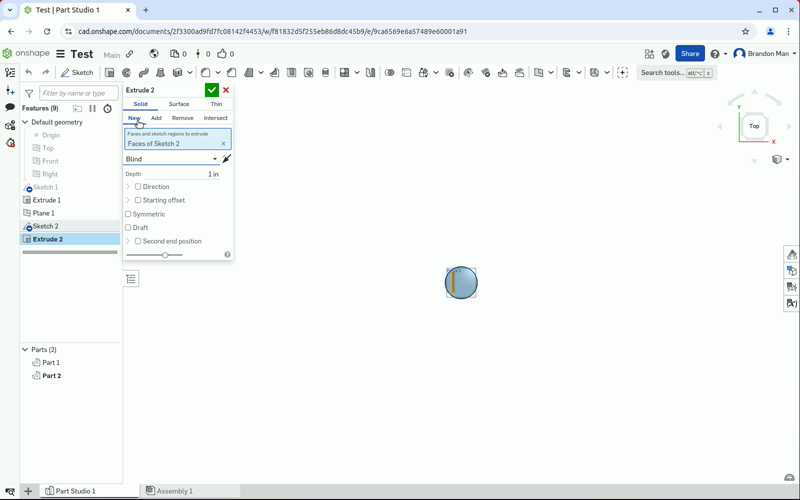
text(2.407)
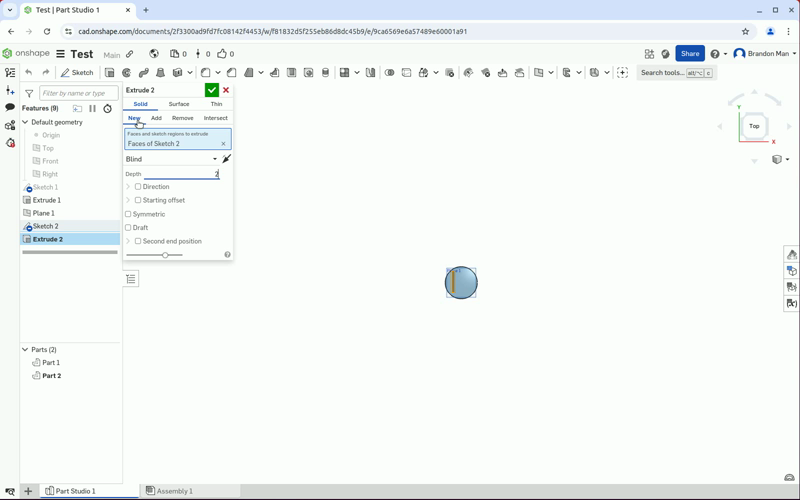
key(enter)
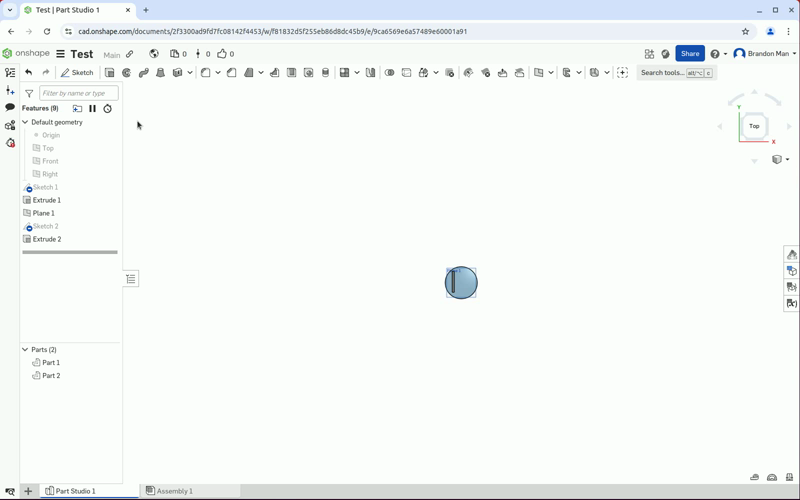
key(shift+h)
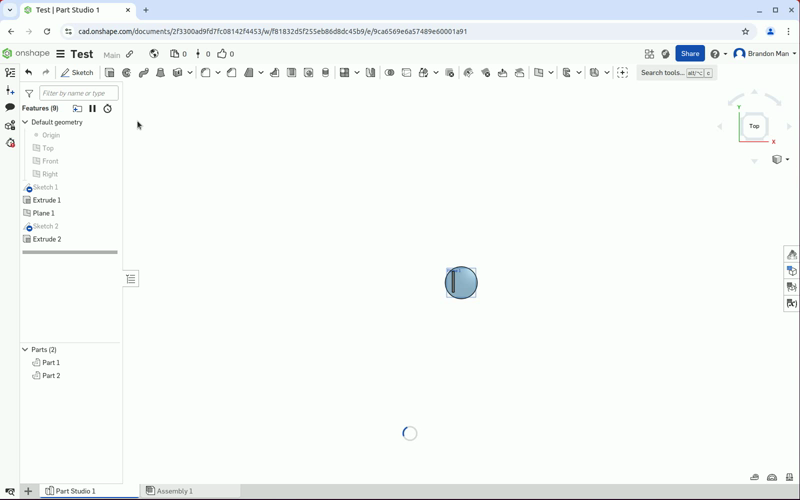
key(shift+h)
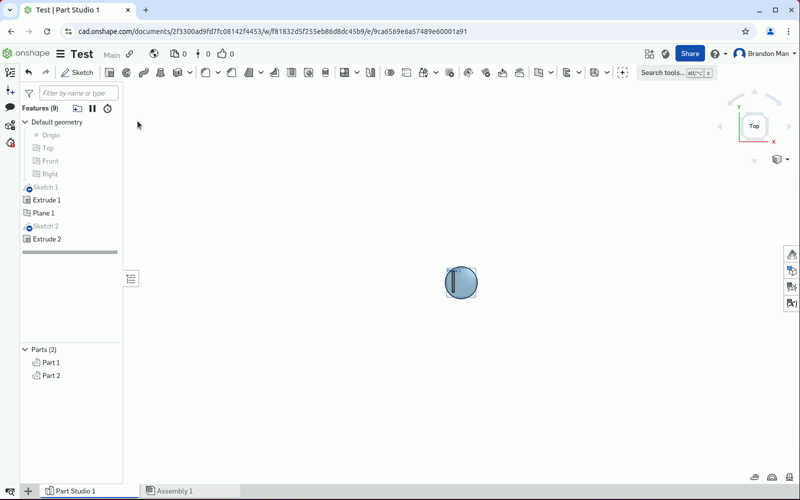
mouse_move(73, 189)
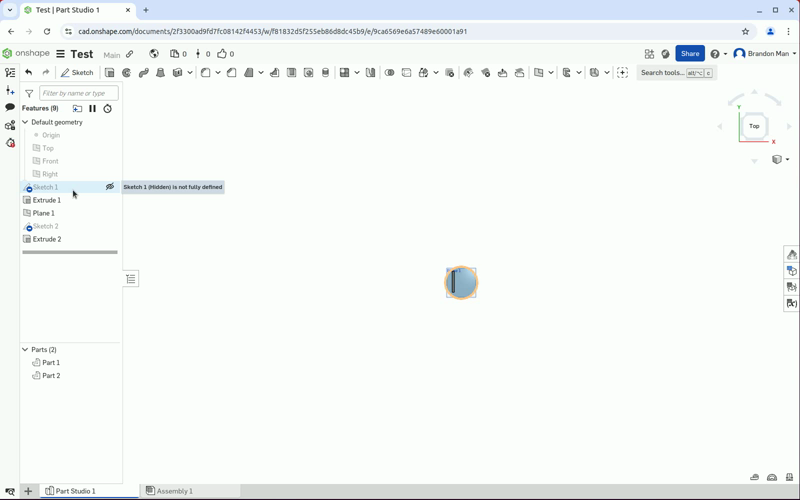
click(73, 189)
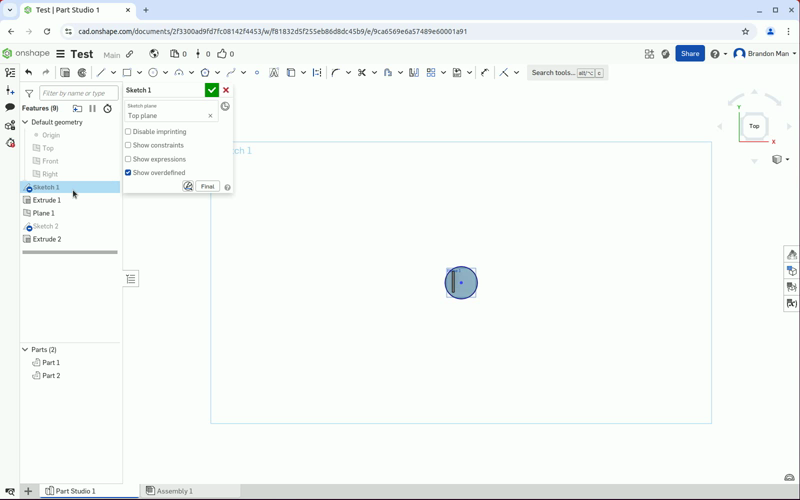
mouse_move(229, 92)
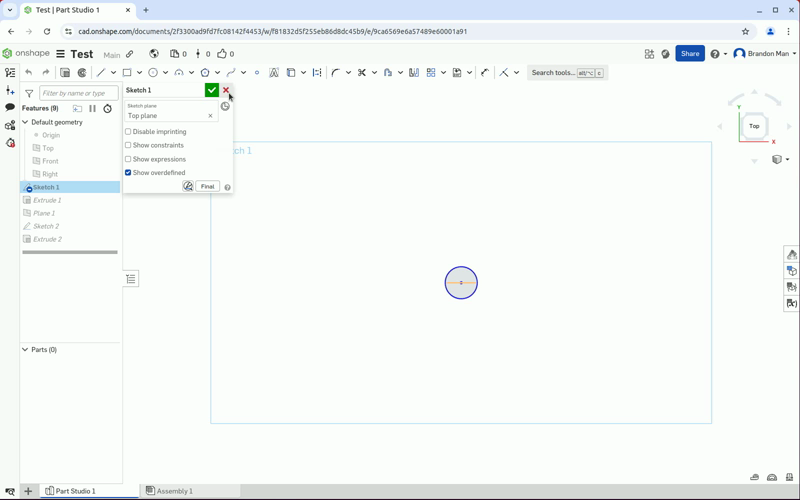
click(229, 92)
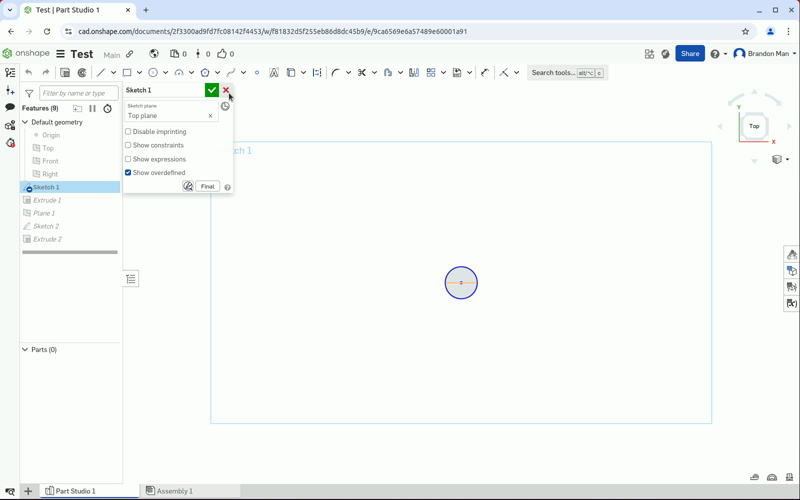
key(shift+s)
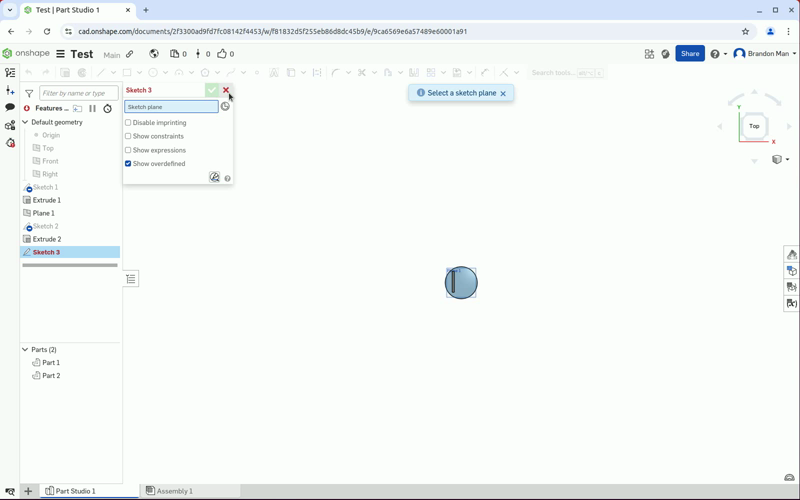
mouse_move(73, 215)
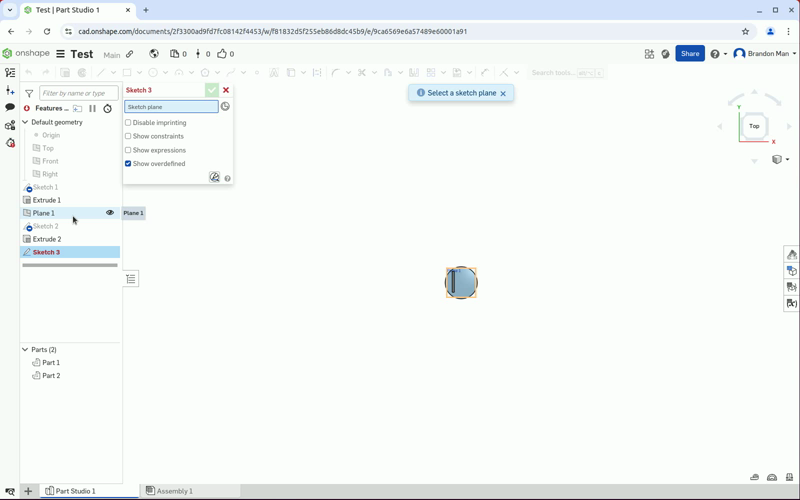
click(73, 215)
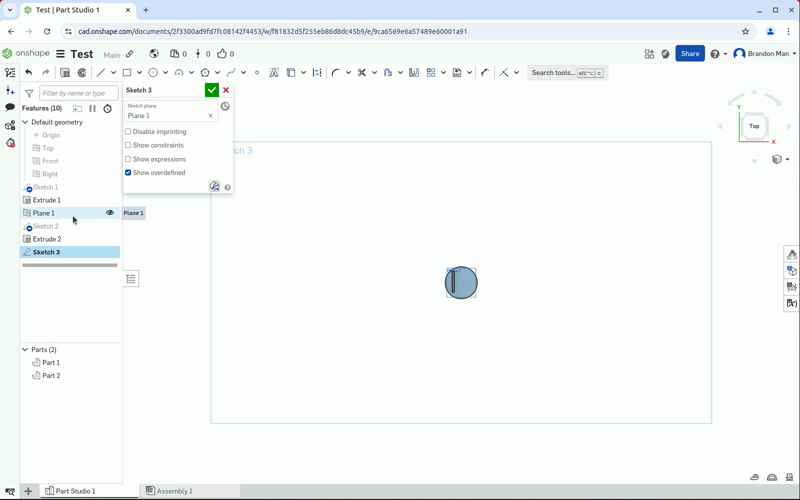
mouse_move(73, 352)
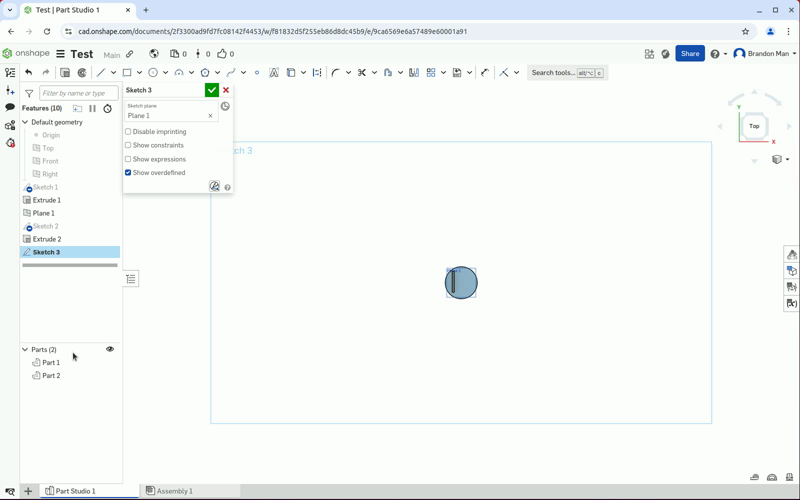
key(y)
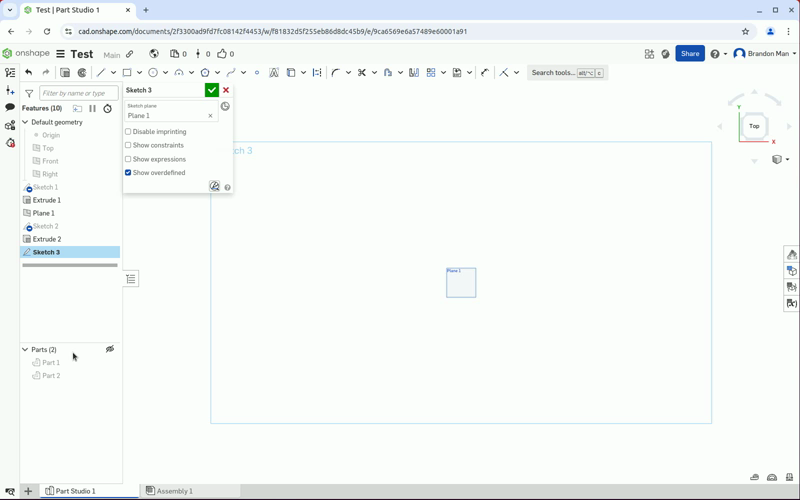
key(l)
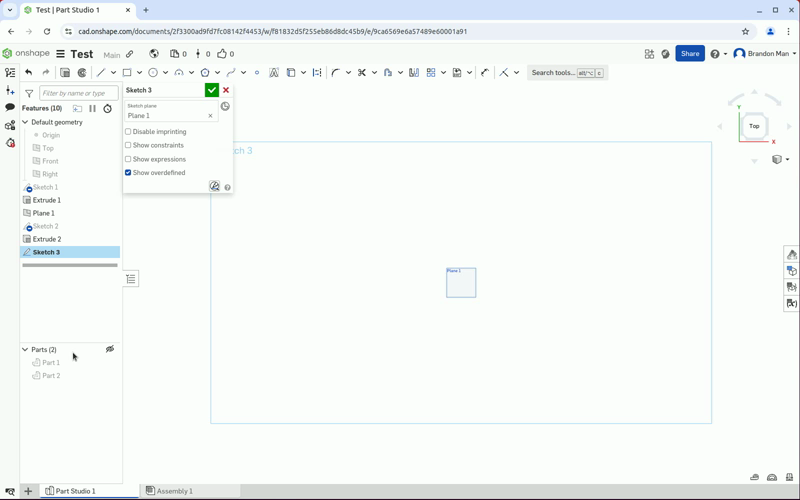
key_down(shift)
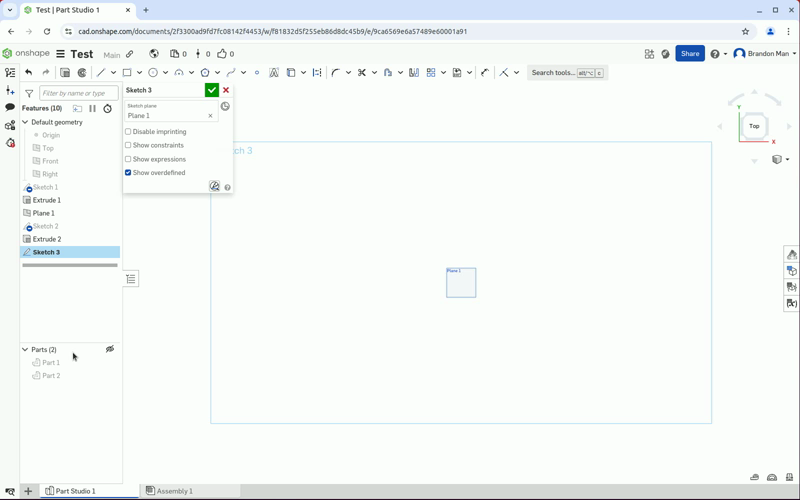
mouse_move(467, 292)
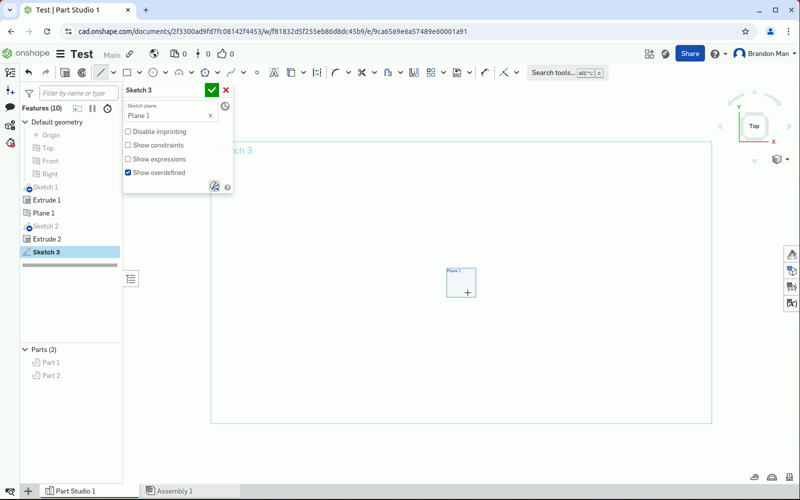
click(467, 292)
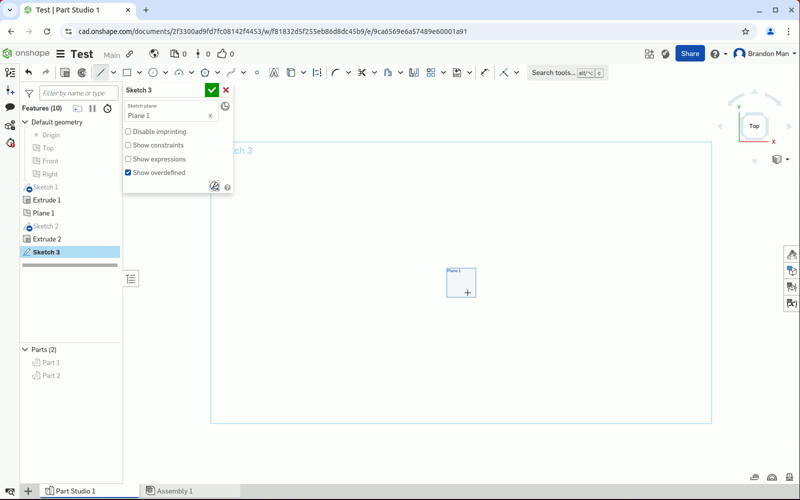
key_up(shift)
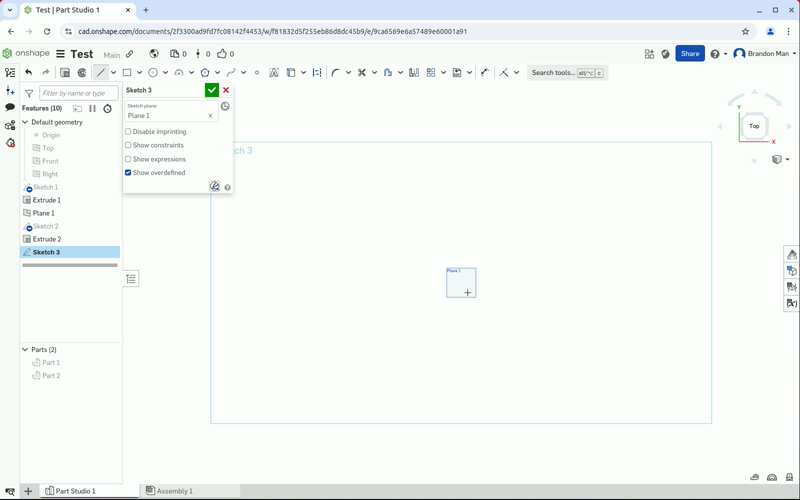
key_down(shift)
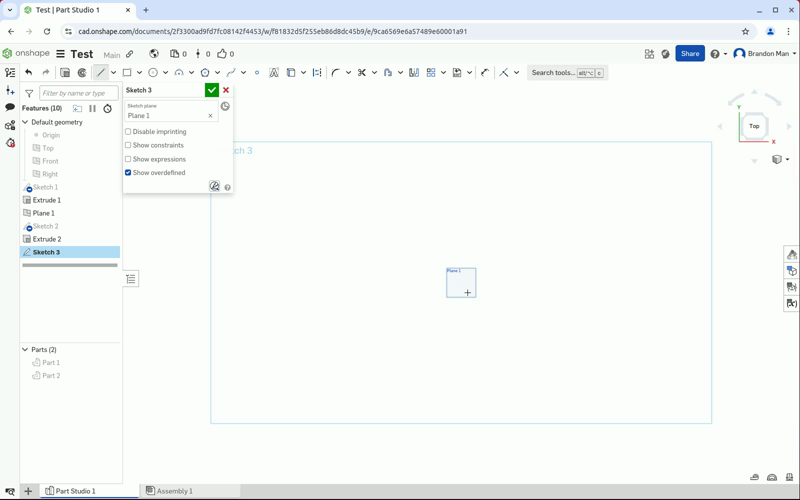
mouse_move(497, 292)
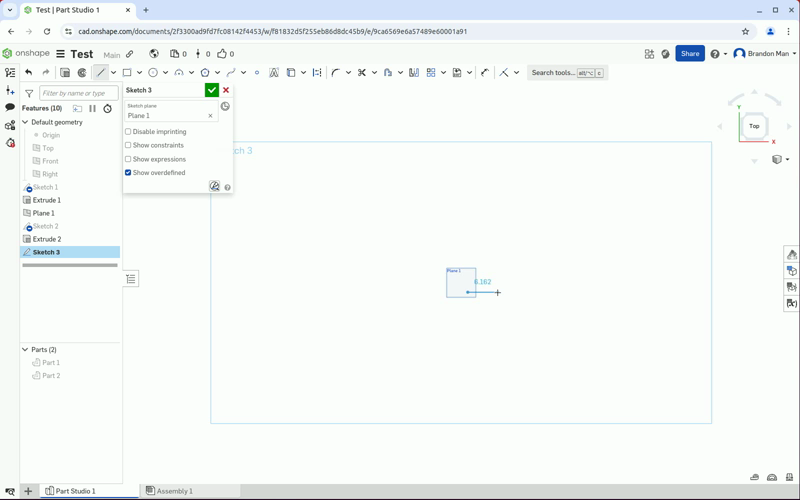
mouse_move(469, 292)
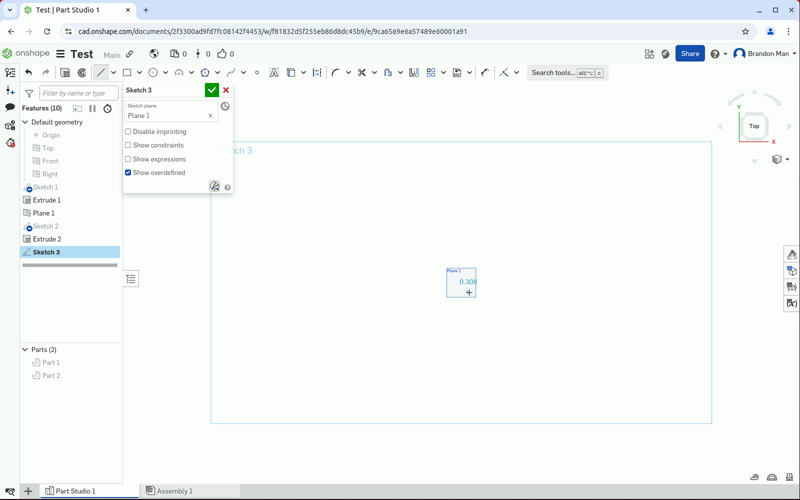
scroll(6)
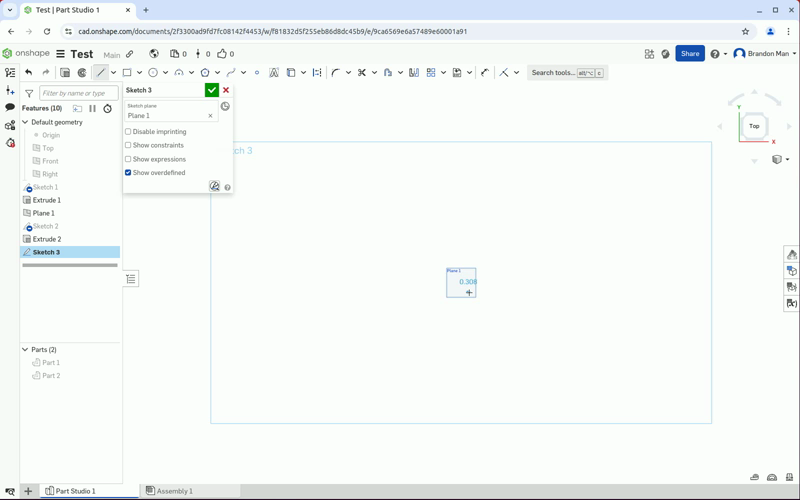
scroll(6)
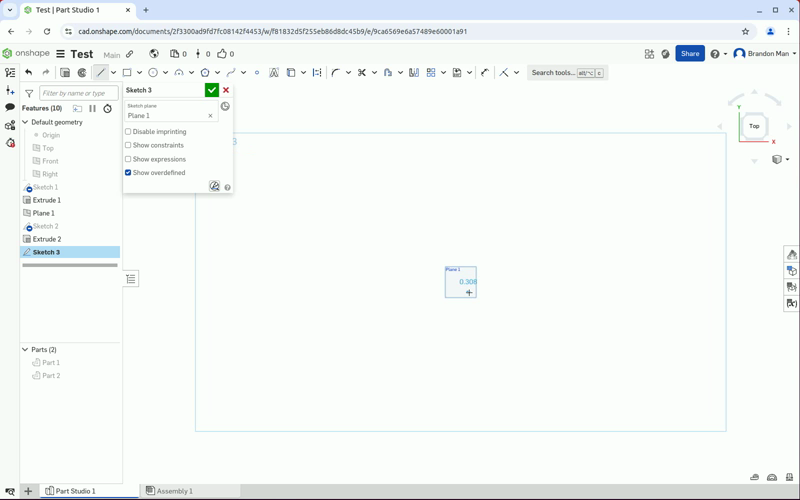
scroll(6)
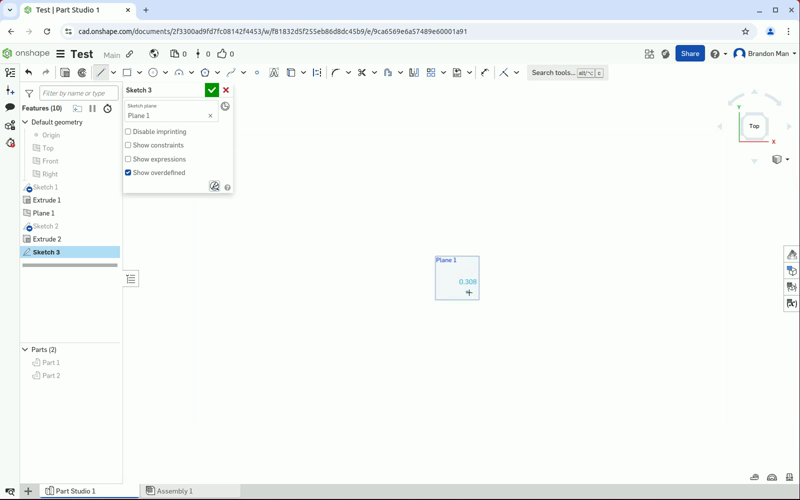
scroll(6)
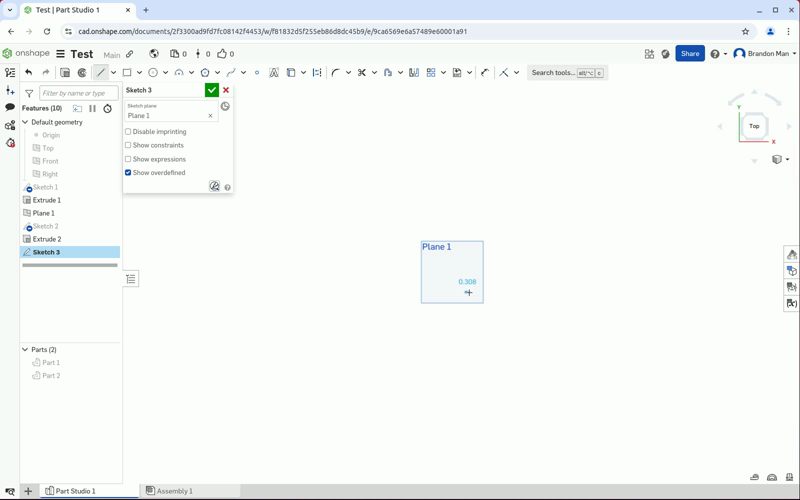
scroll(6)
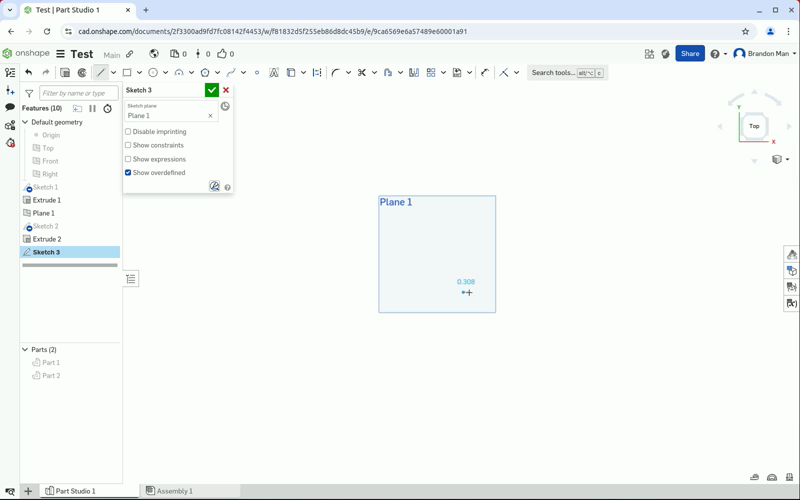
scroll(6)
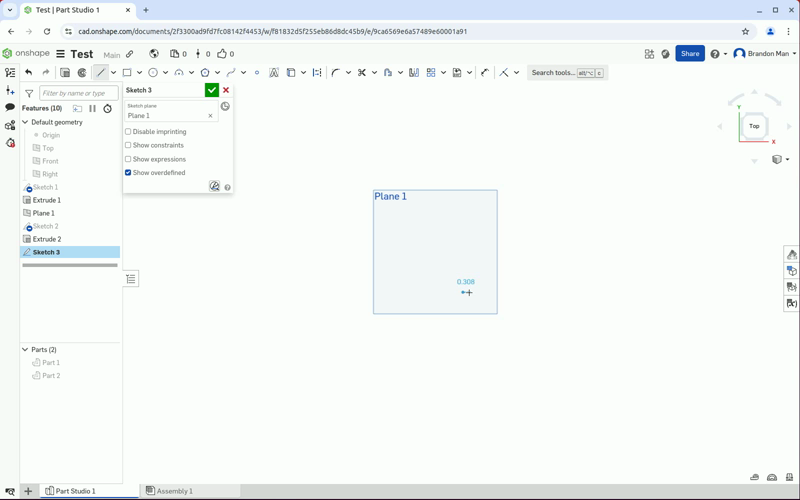
scroll(6)
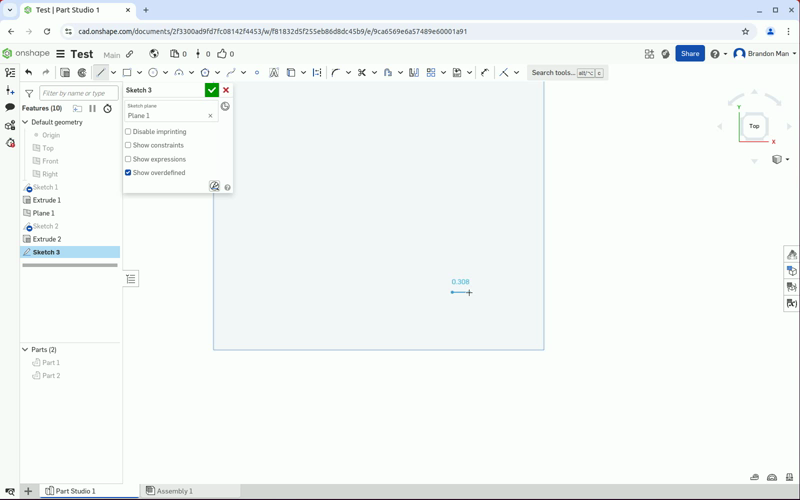
click(469, 292)
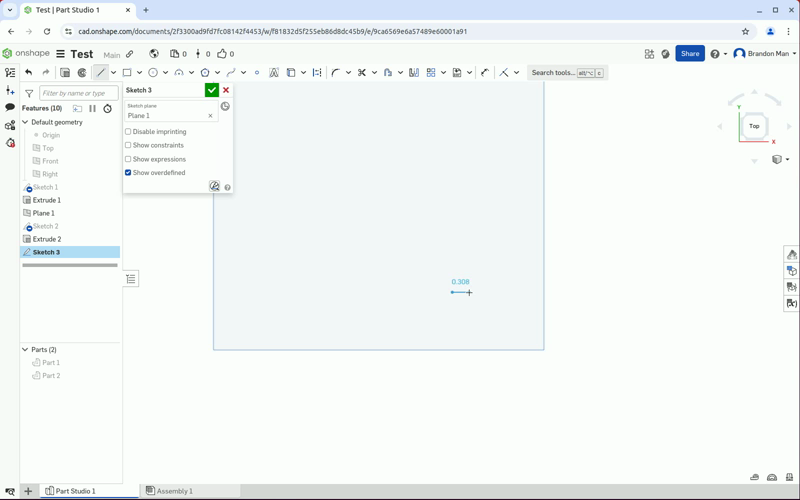
scroll(-6)
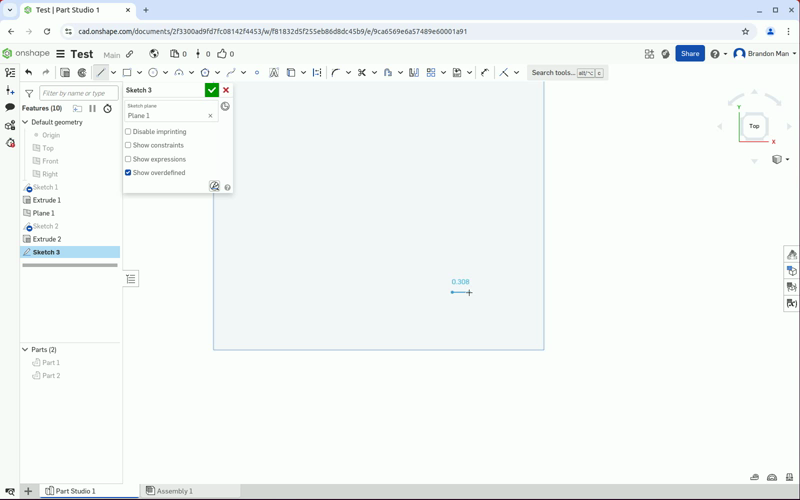
scroll(-6)
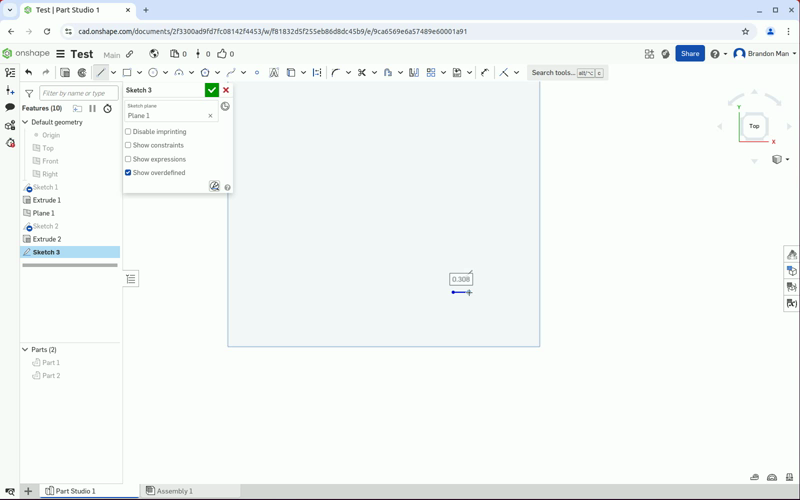
scroll(-6)
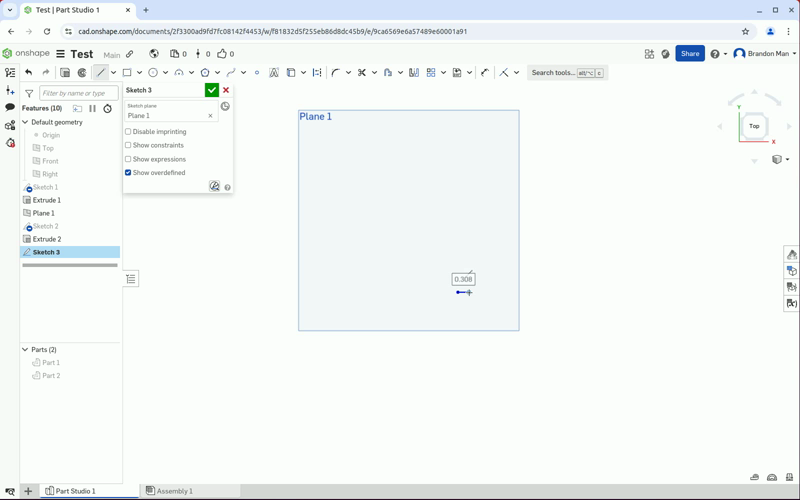
scroll(-6)
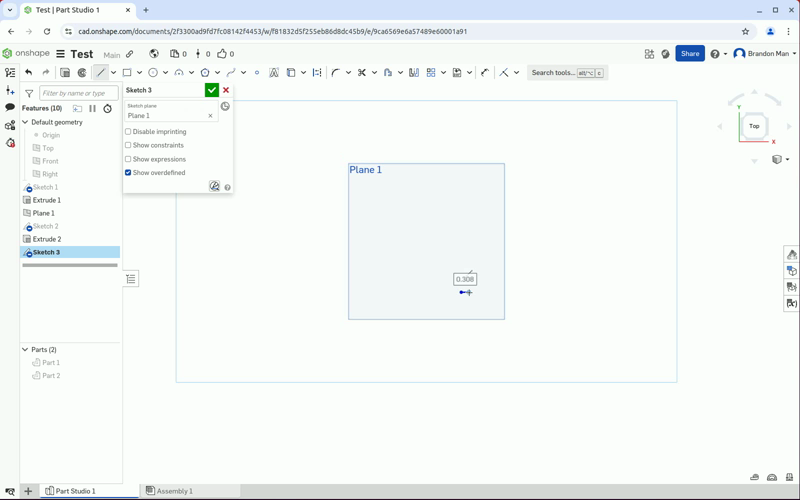
scroll(-6)
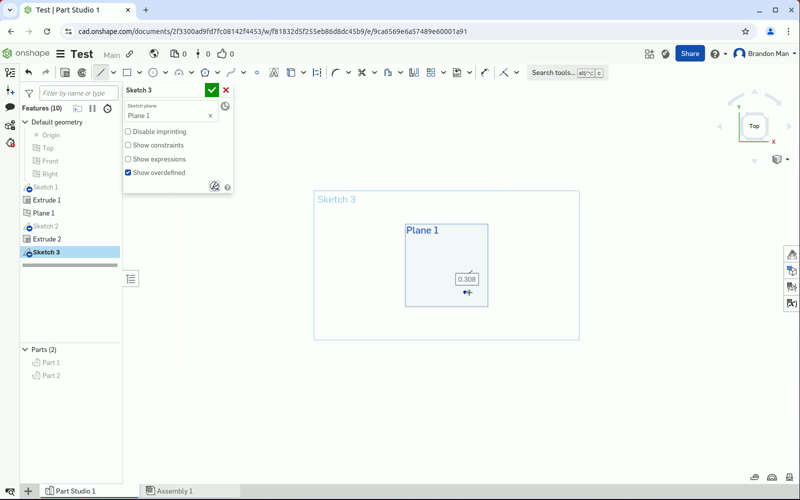
scroll(-6)
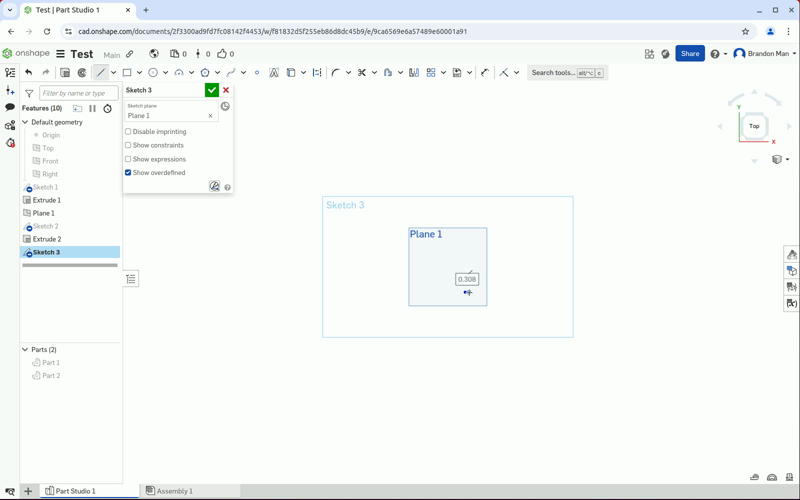
scroll(-6)
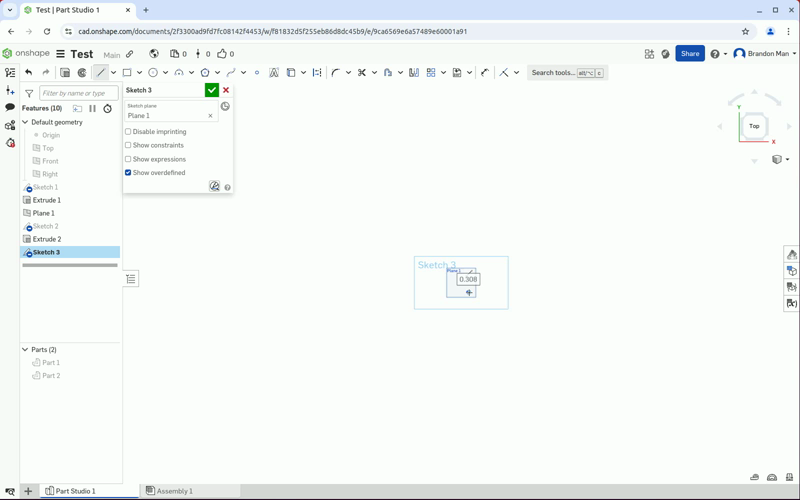
key_up(shift)
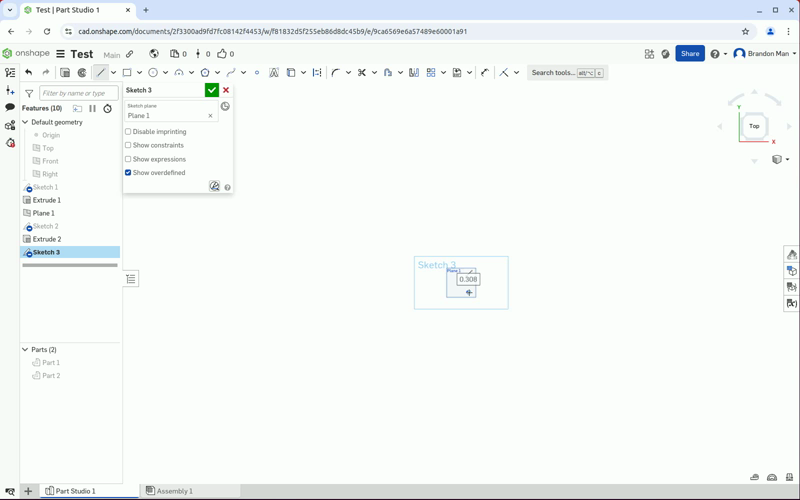
key_down(shift)
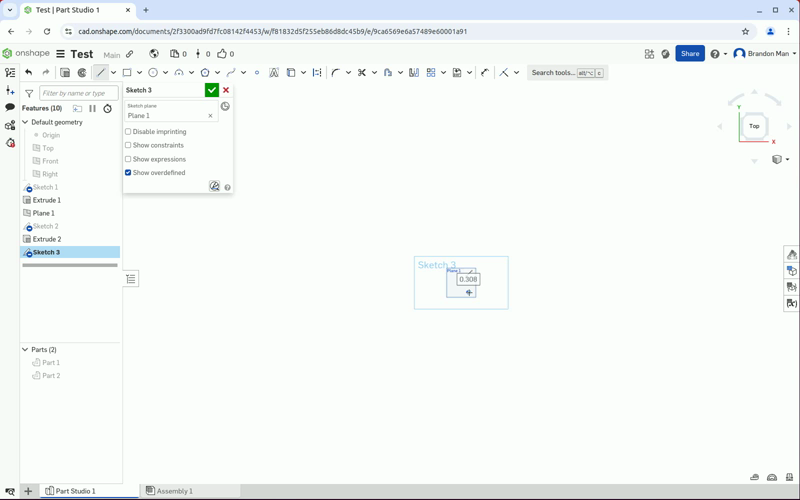
mouse_move(499, 292)
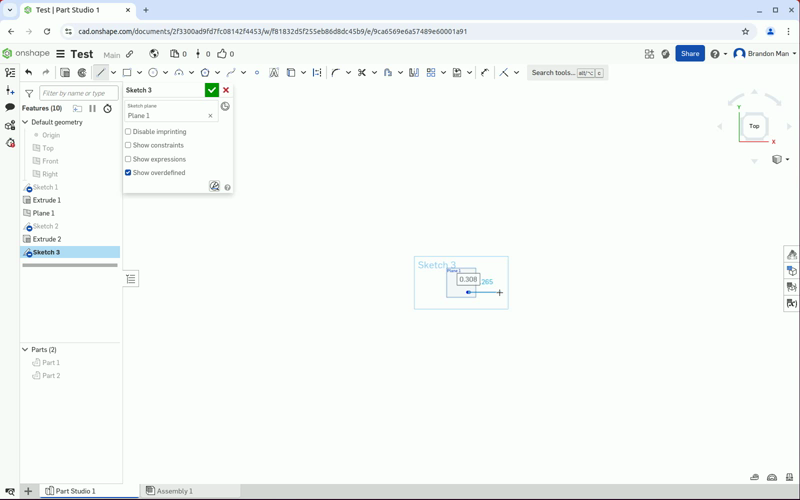
mouse_move(469, 271)
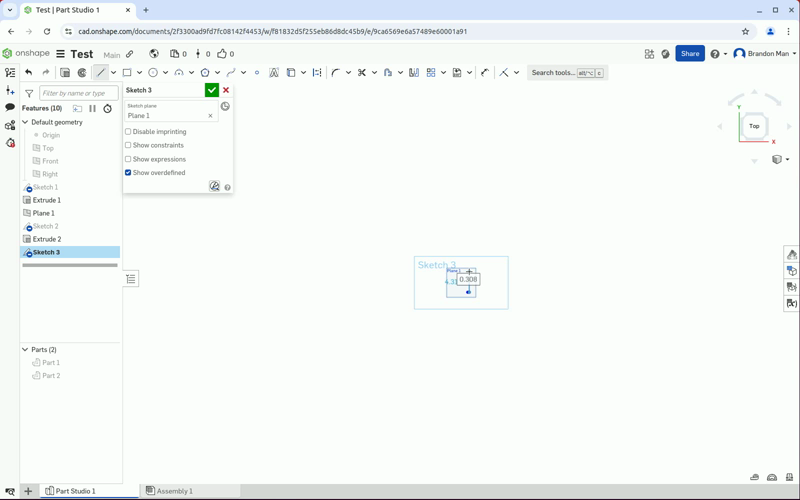
click(469, 271)
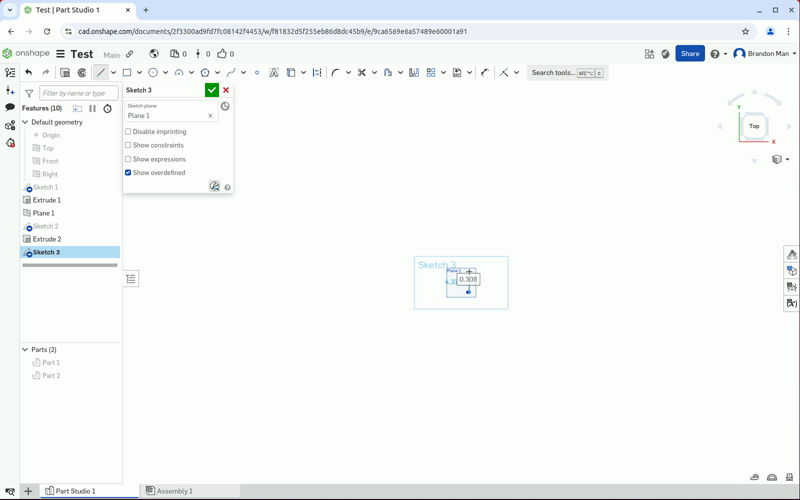
key_up(shift)
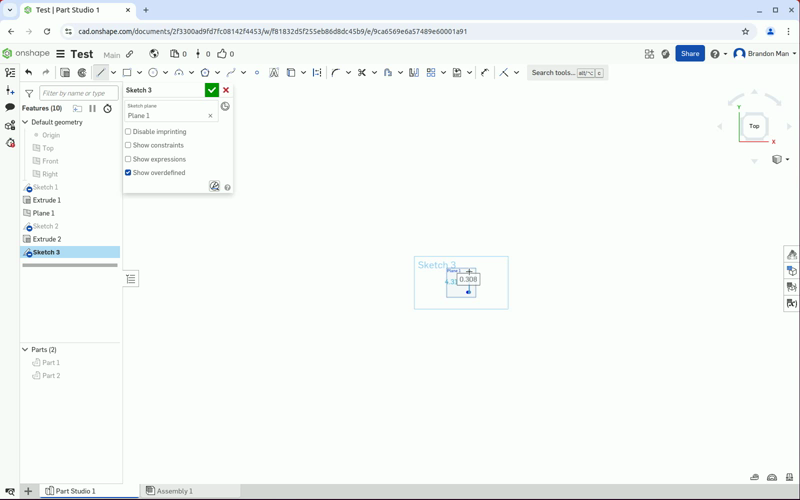
key_down(shift)
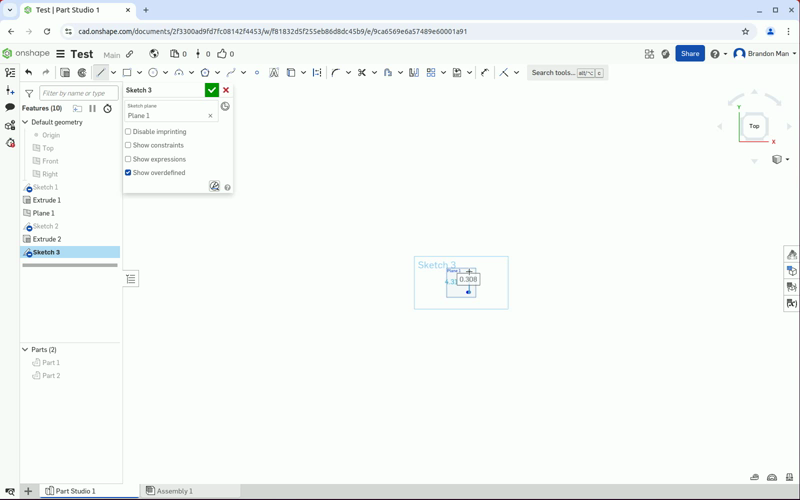
mouse_move(499, 271)
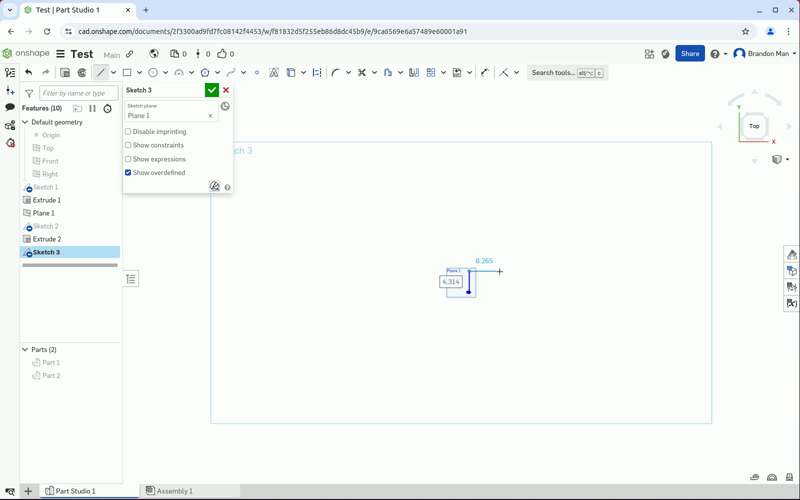
mouse_move(467, 271)
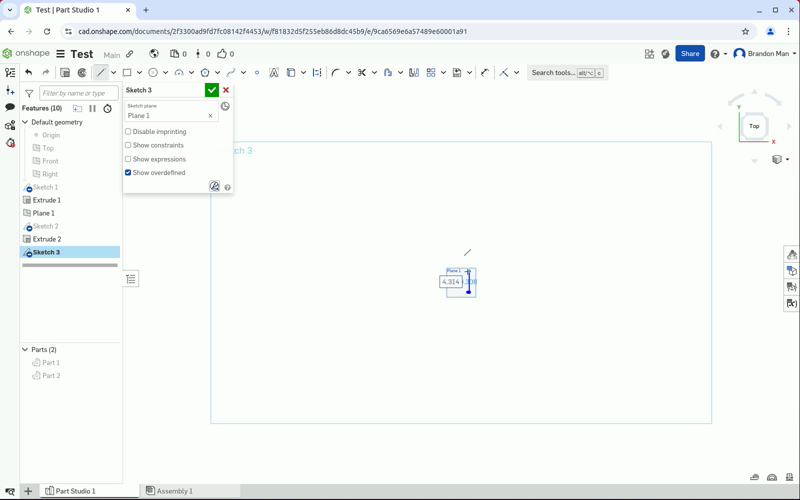
scroll(6)
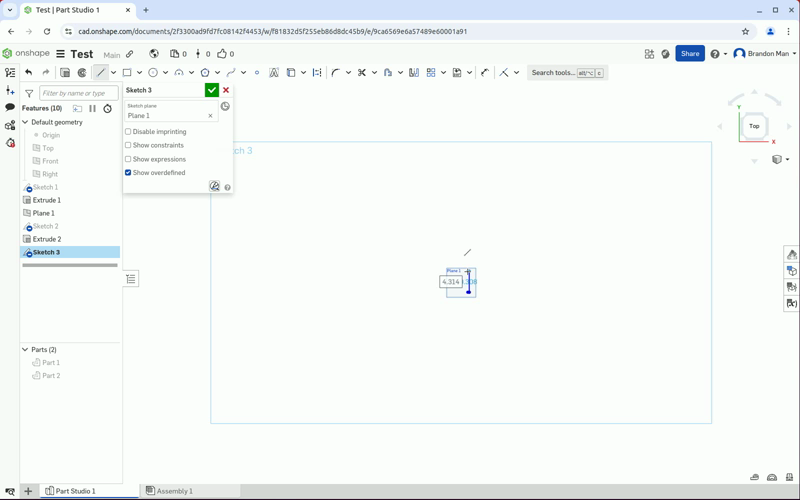
scroll(6)
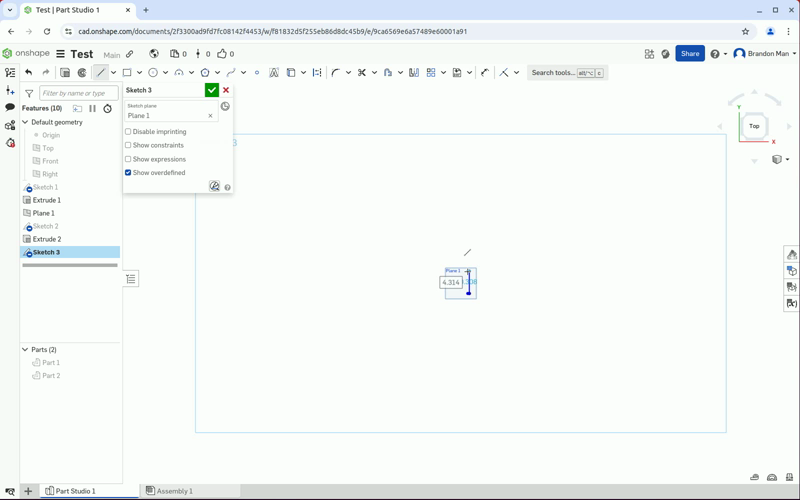
scroll(6)
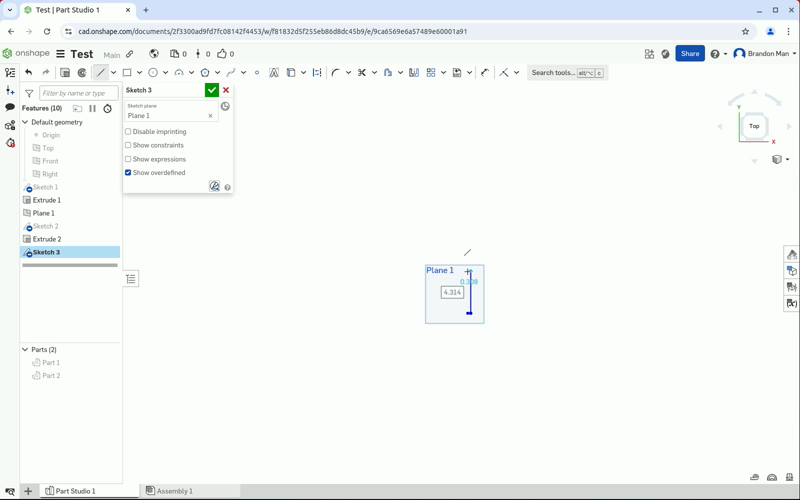
scroll(6)
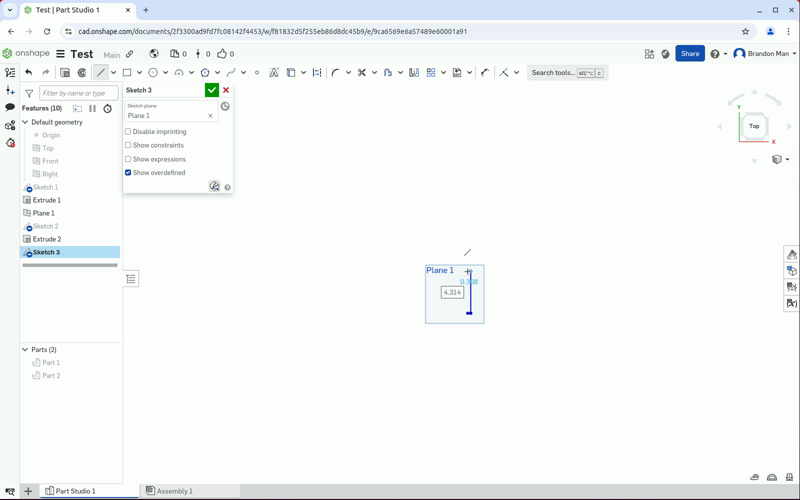
scroll(6)
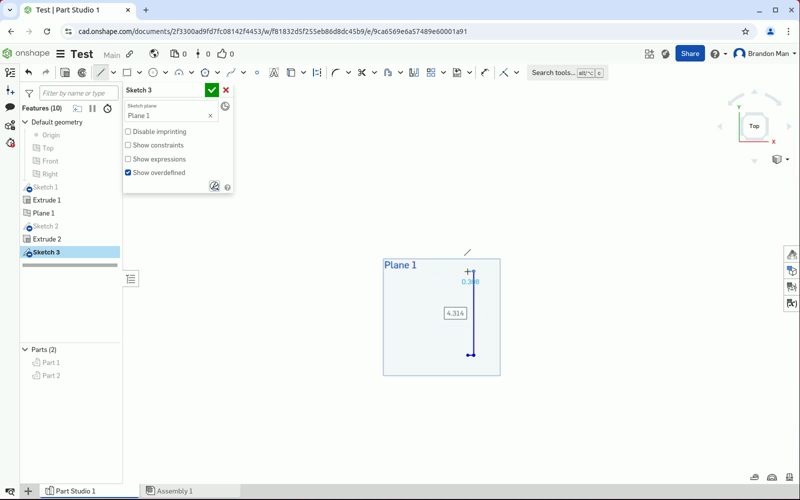
scroll(6)
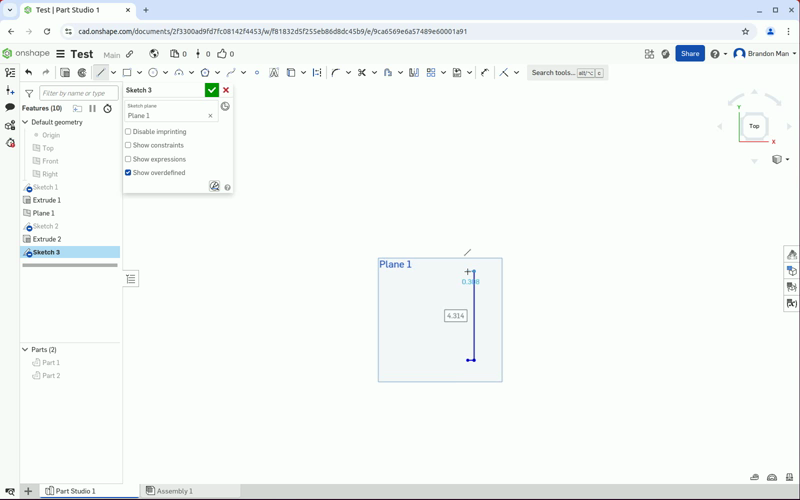
scroll(6)
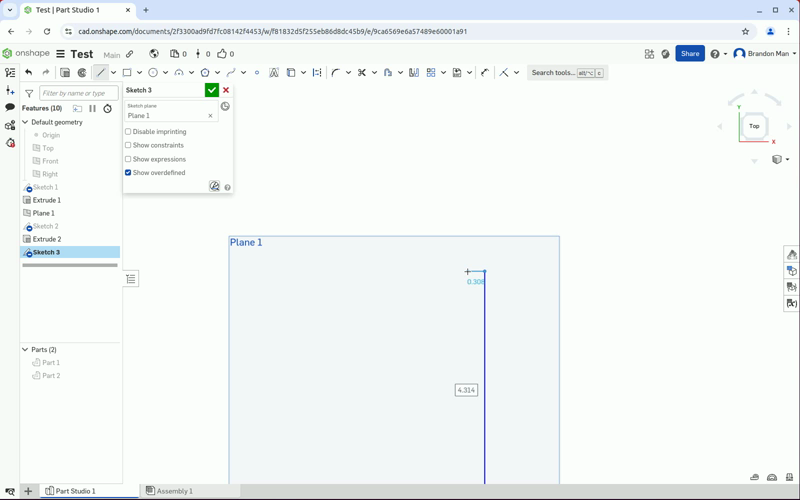
click(467, 271)
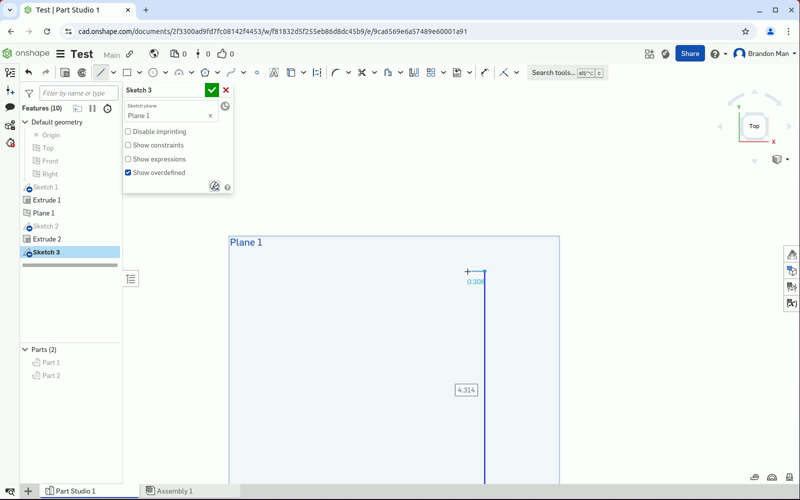
scroll(-6)
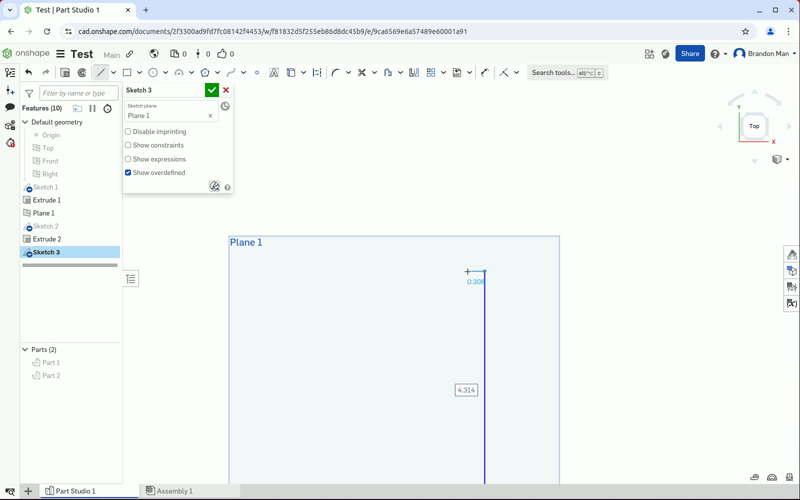
scroll(-6)
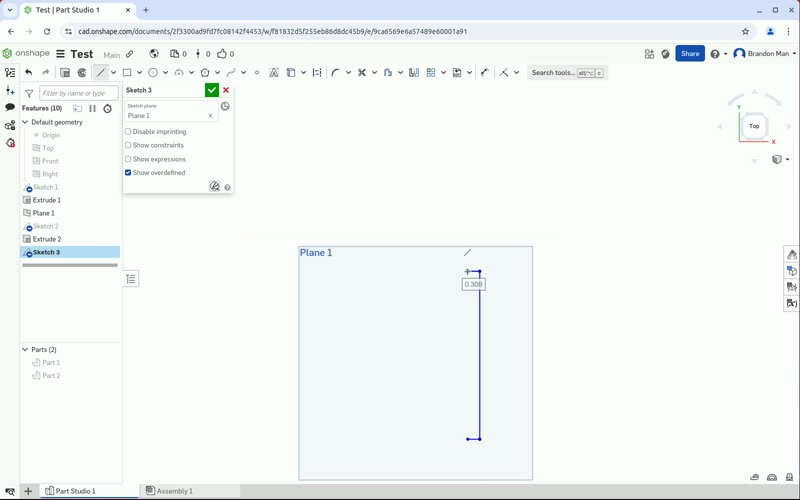
scroll(-6)
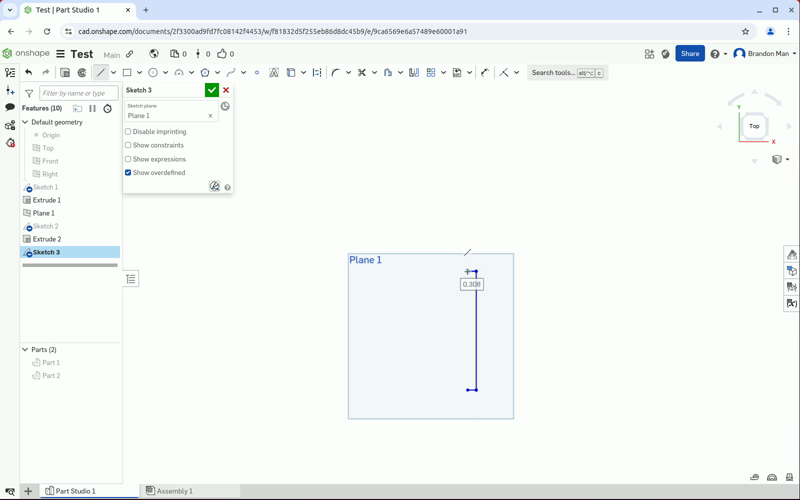
scroll(-6)
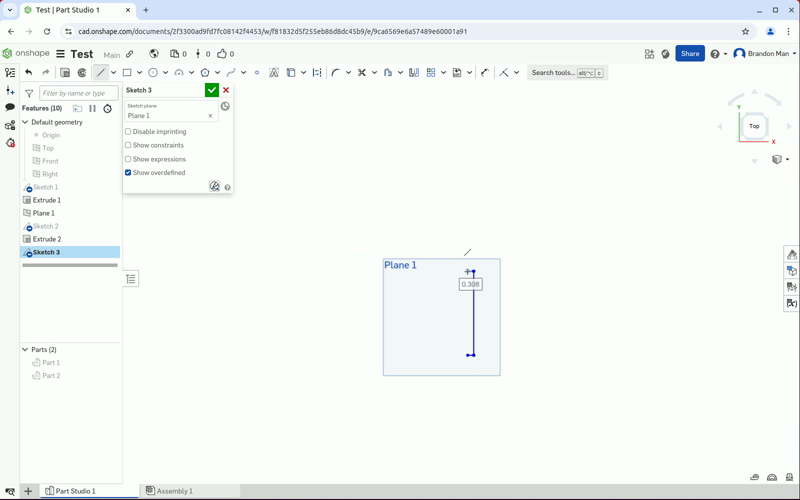
scroll(-6)
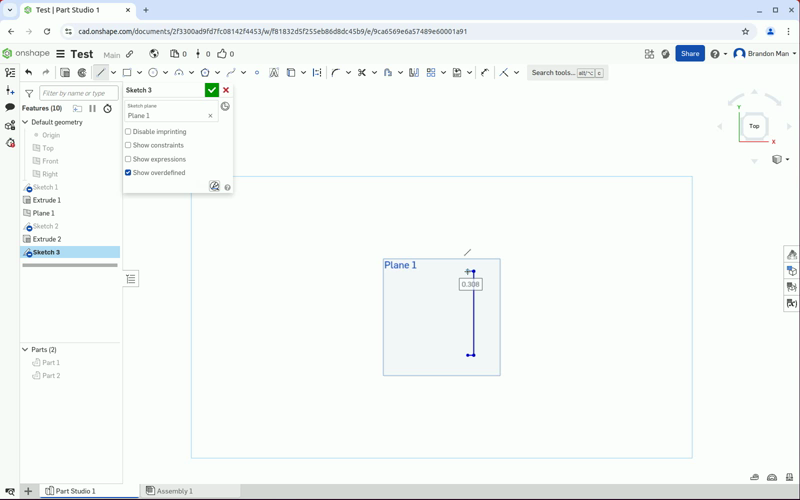
scroll(-6)
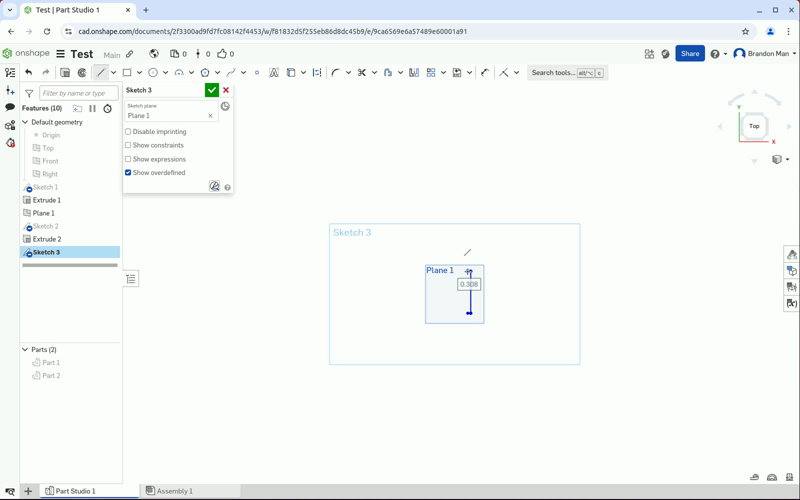
scroll(-6)
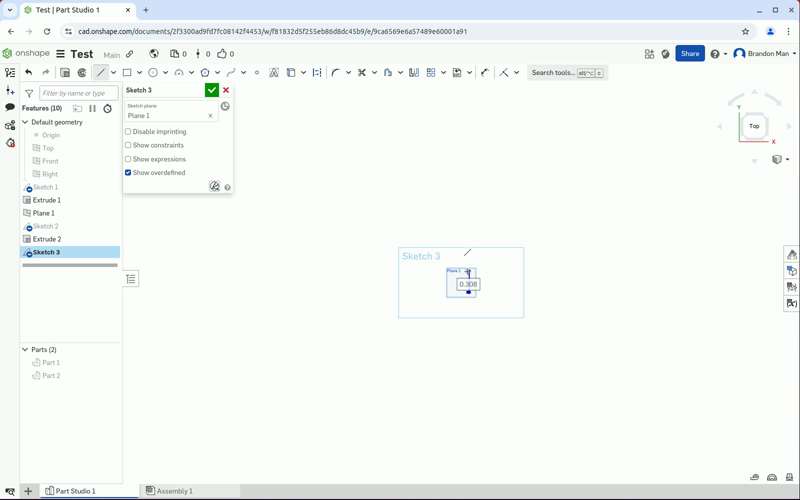
key_up(shift)
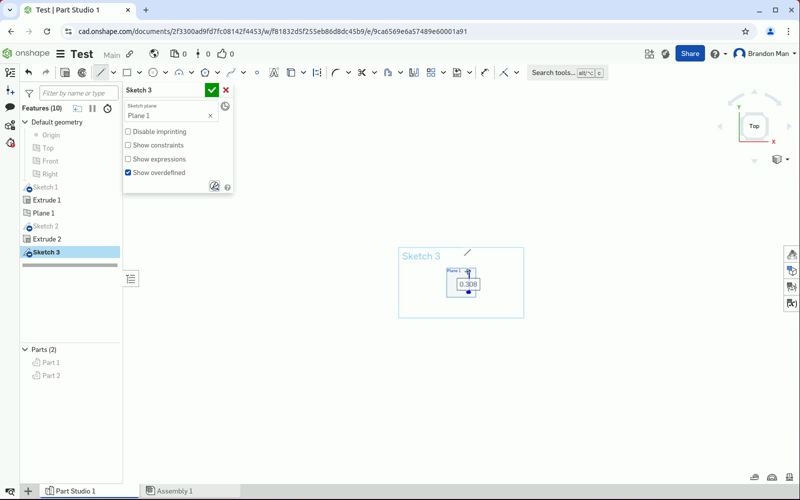
mouse_move(497, 271)
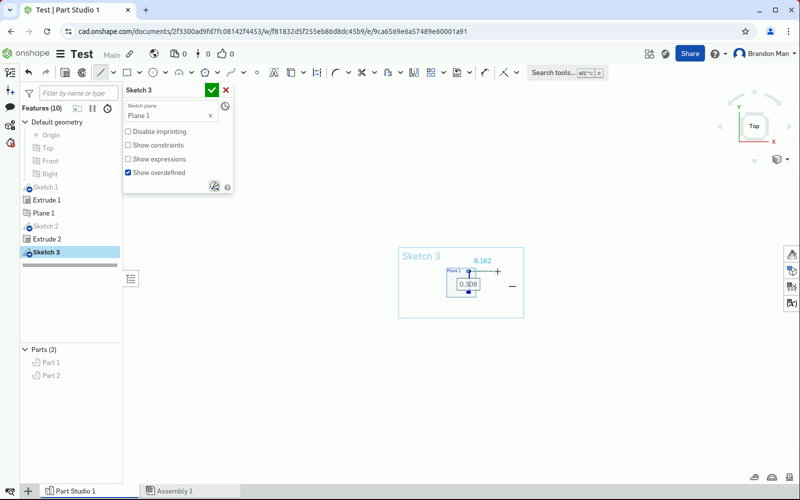
key_down(shift)
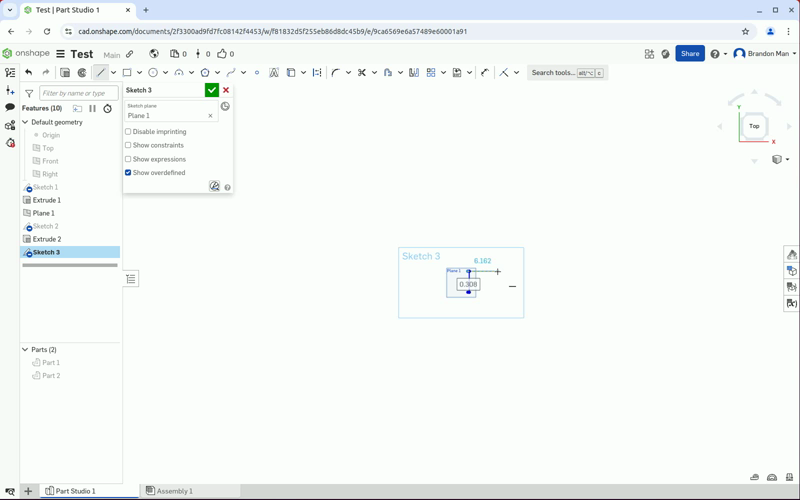
mouse_move(467, 292)
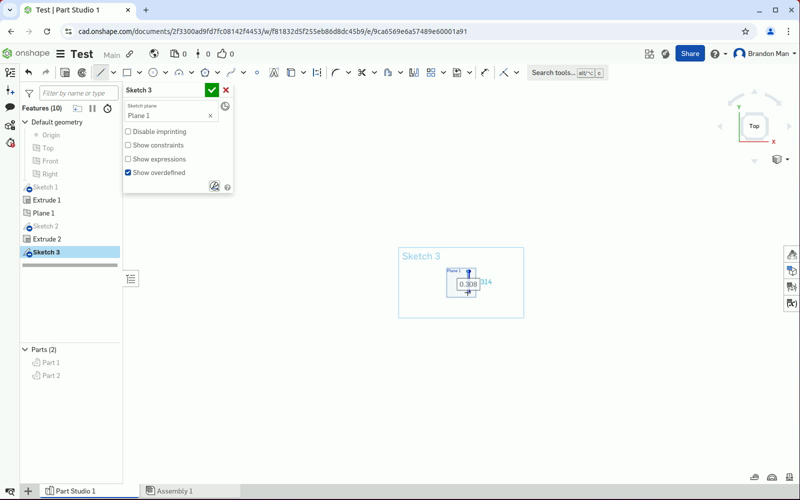
scroll(6)
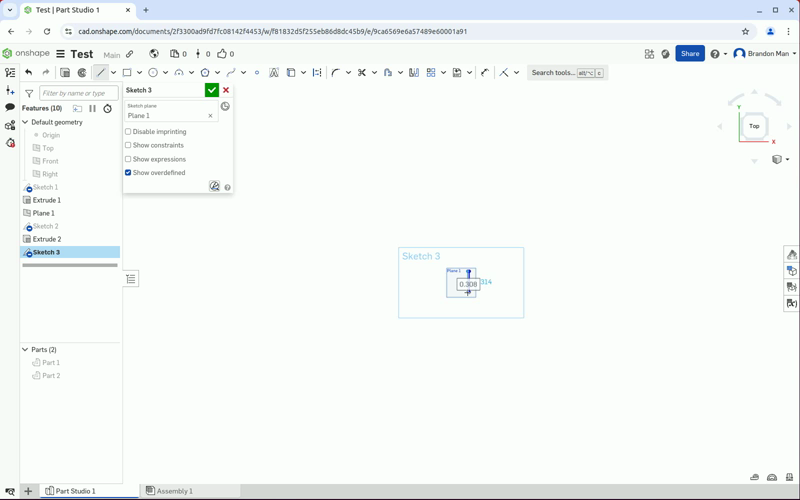
scroll(6)
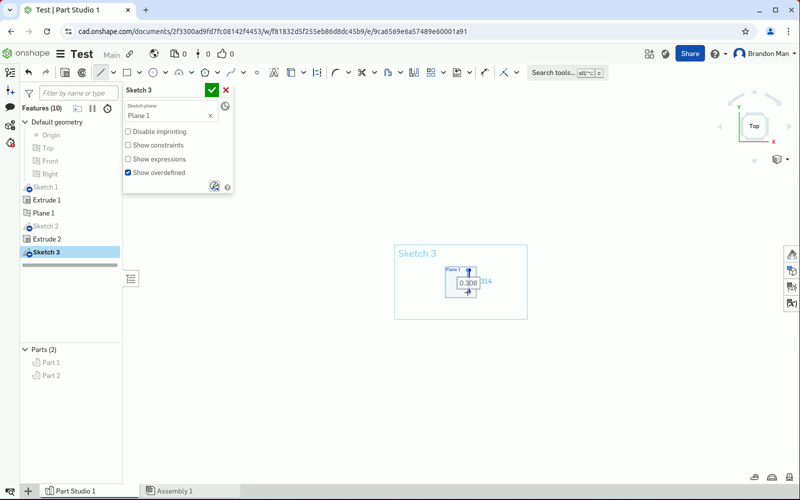
scroll(6)
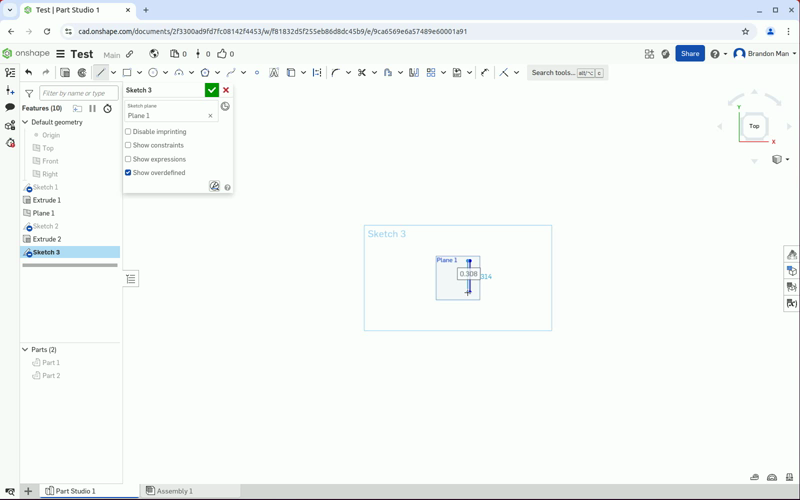
scroll(6)
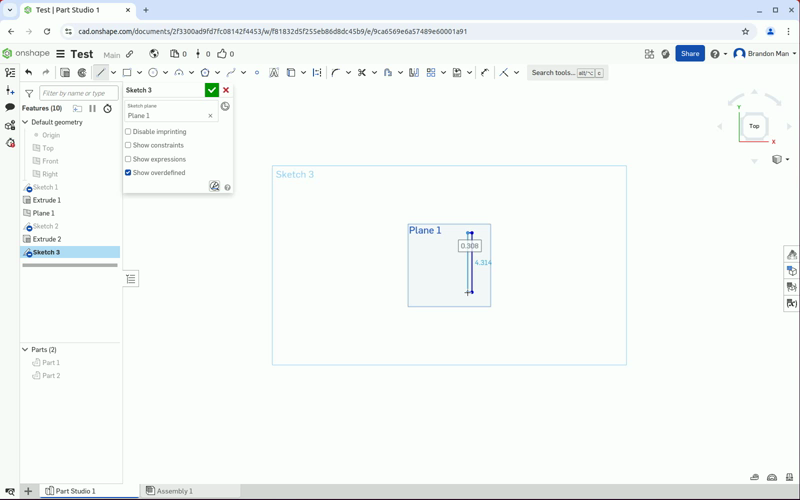
scroll(6)
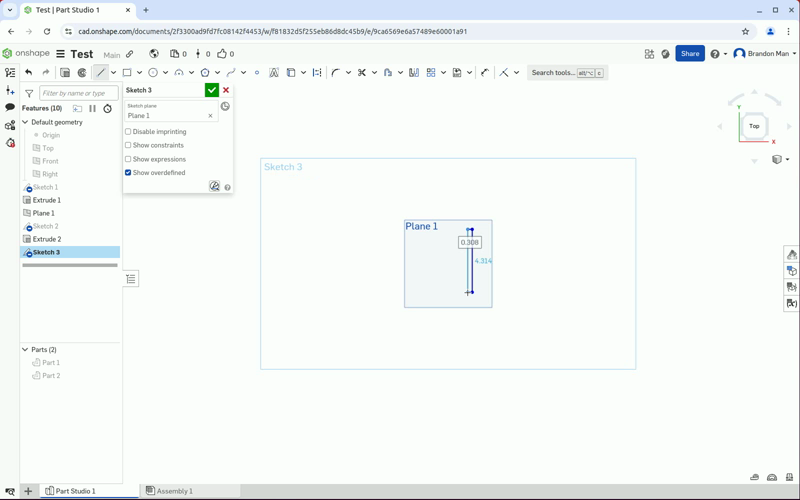
scroll(6)
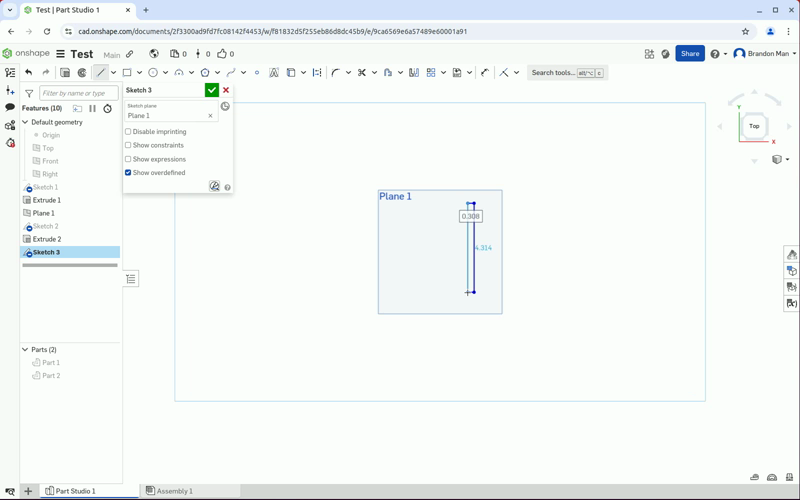
scroll(6)
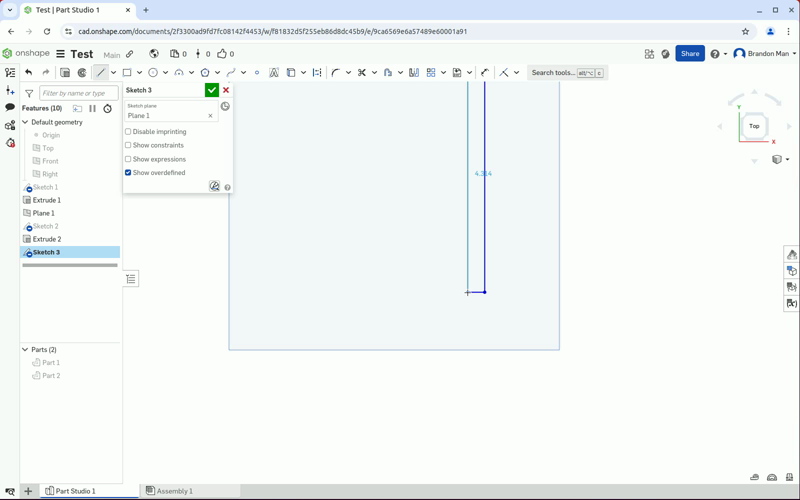
key_up(shift)
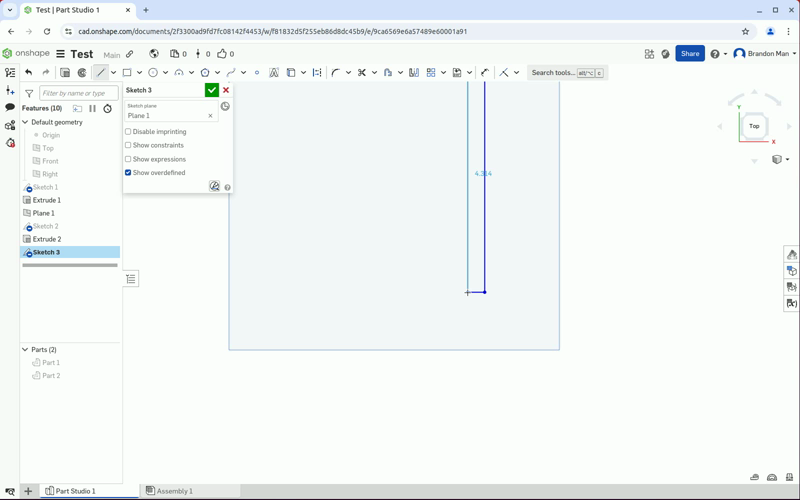
click(467, 292)
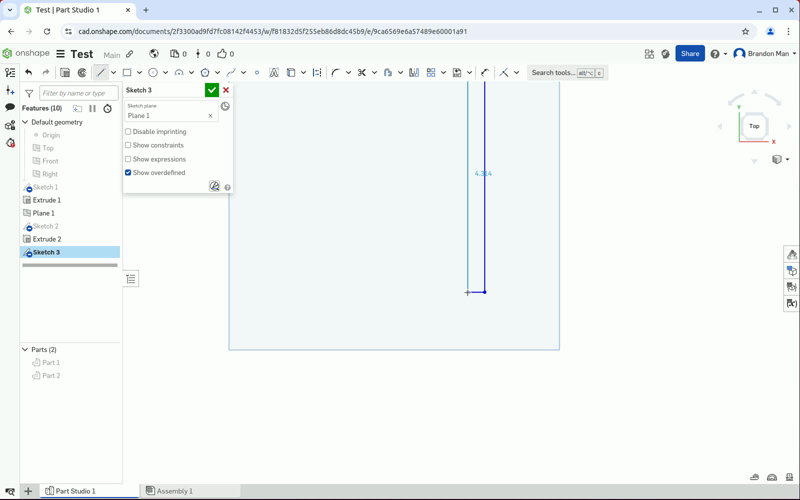
scroll(-6)
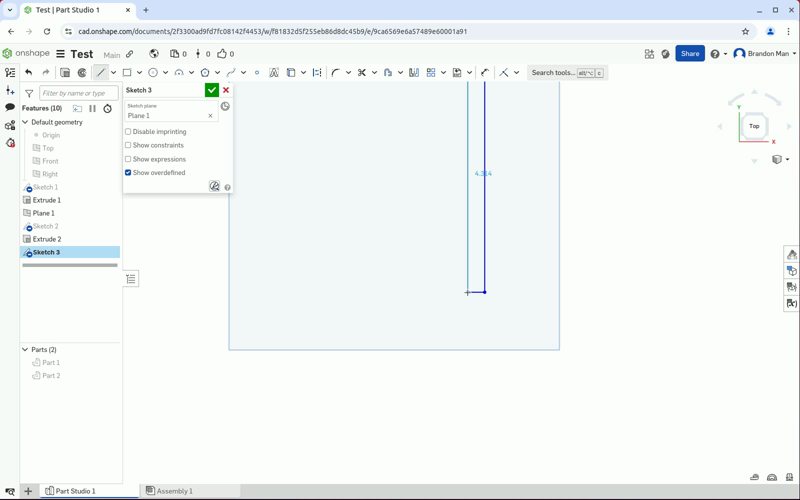
scroll(-6)
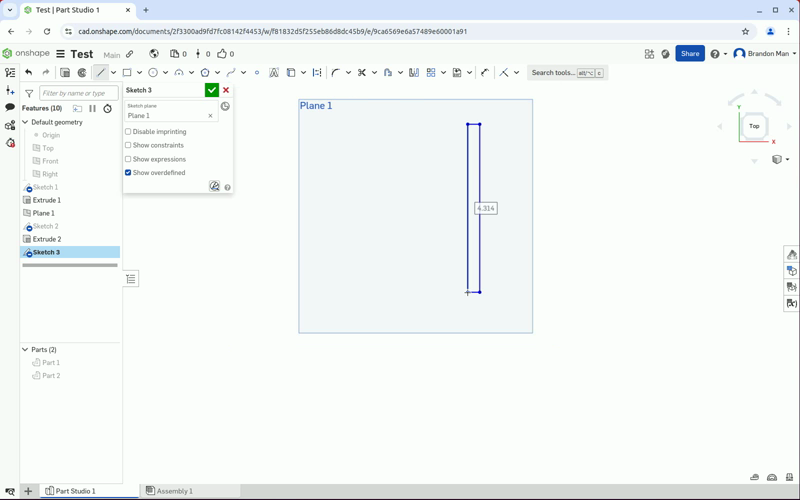
scroll(-6)
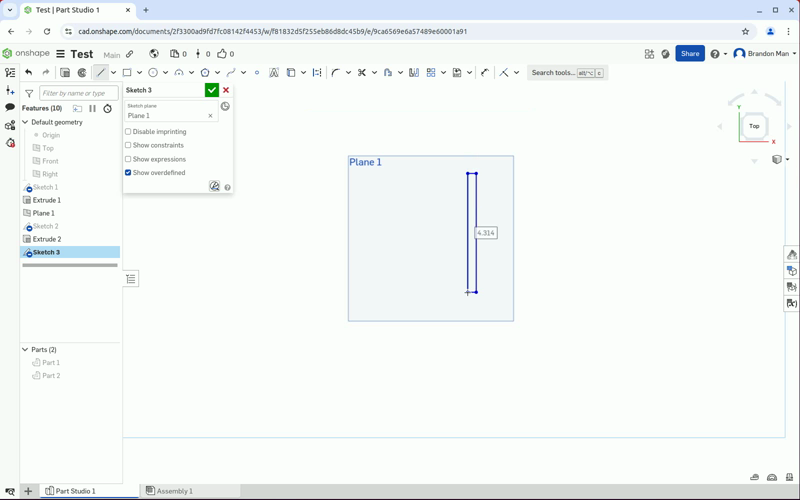
scroll(-6)
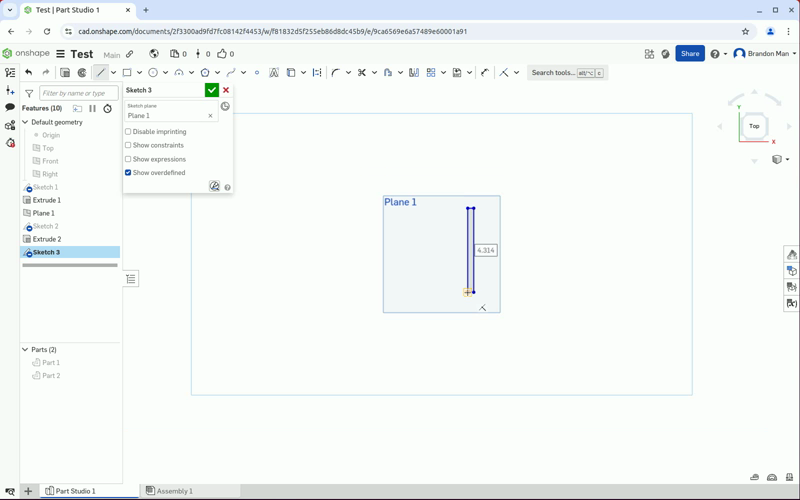
scroll(-6)
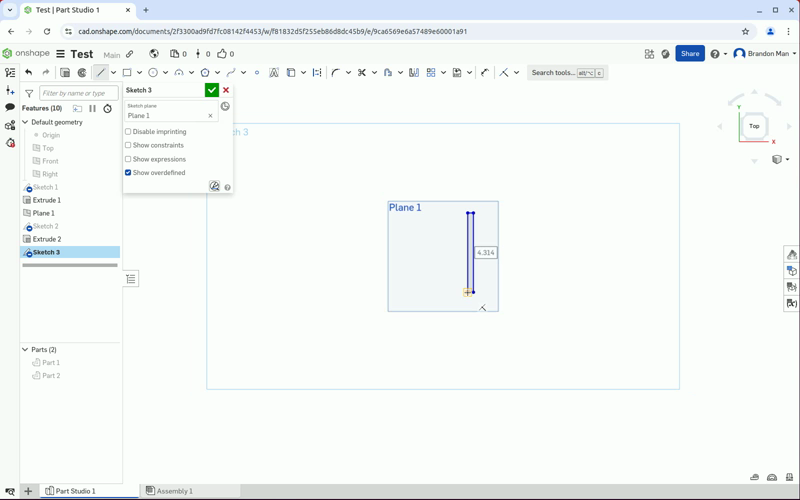
scroll(-6)
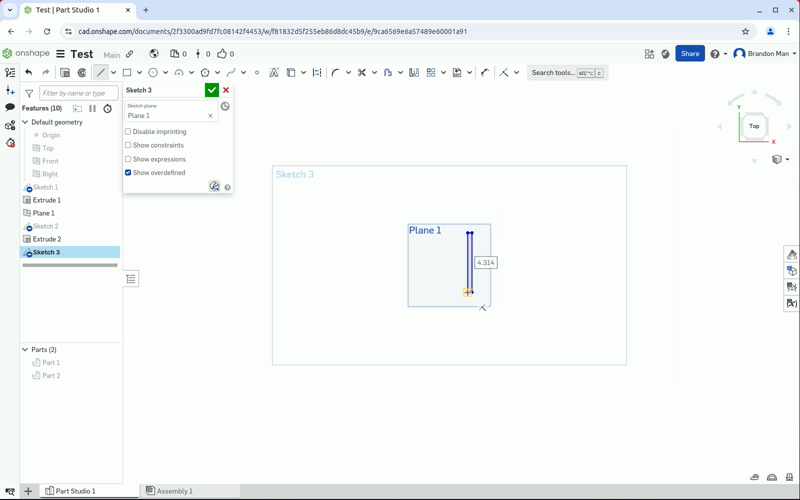
scroll(-6)
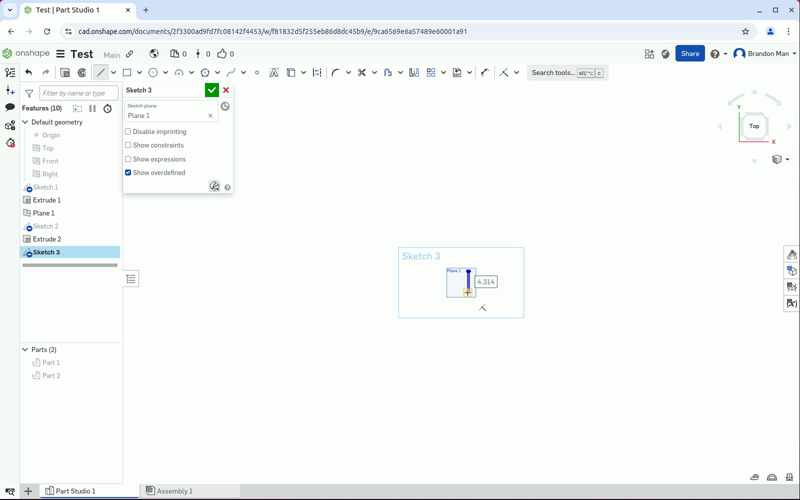
key(esc)
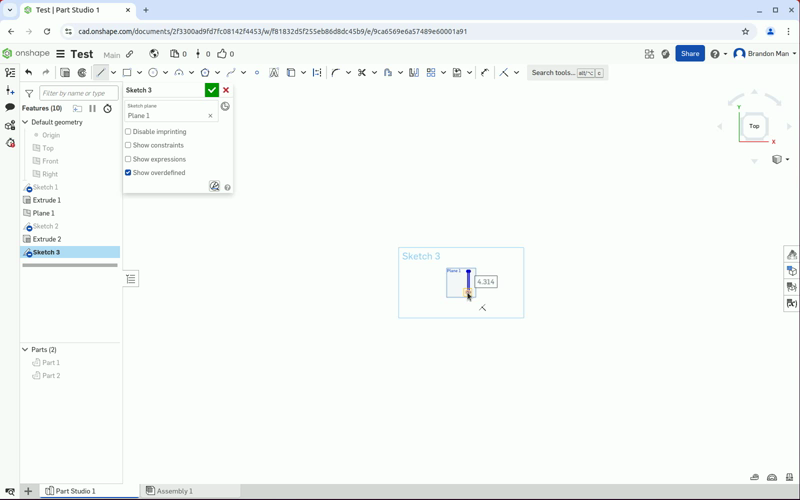
mouse_move(468, 284)
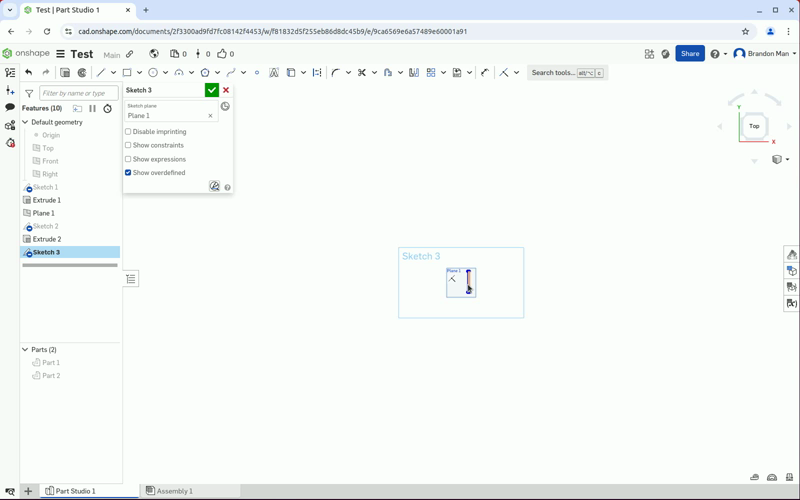
scroll(6)
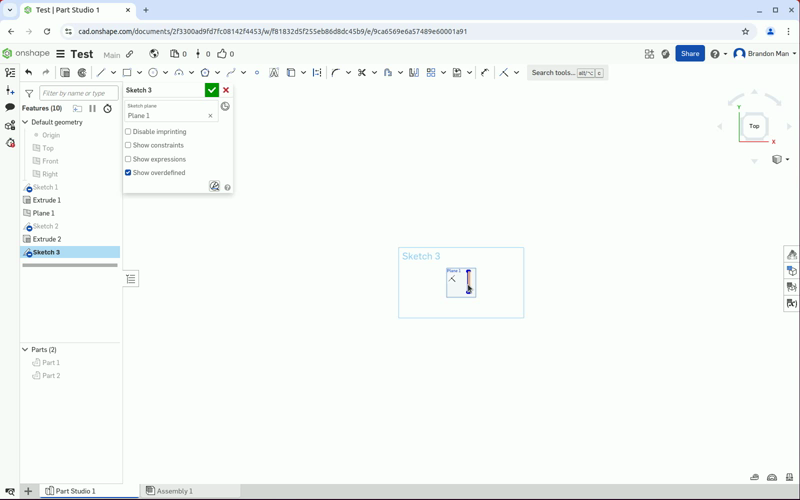
scroll(6)
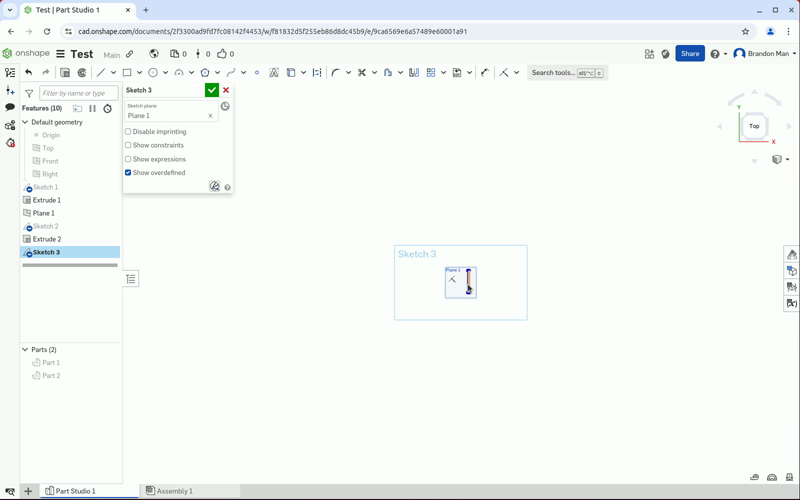
scroll(6)
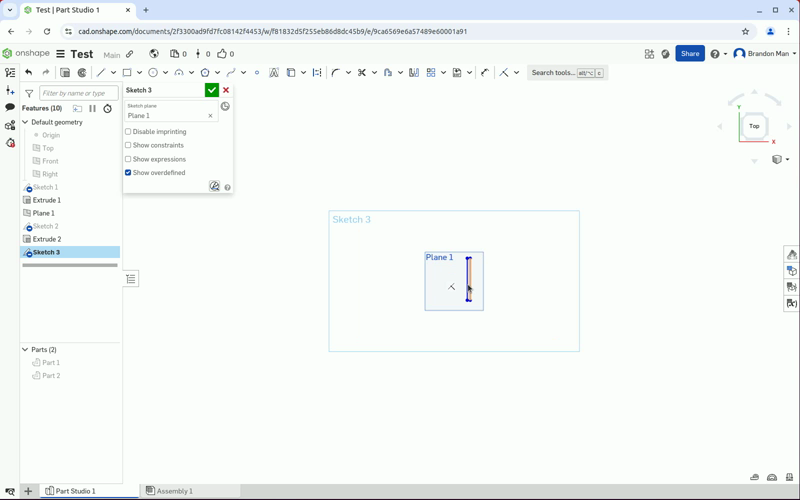
scroll(6)
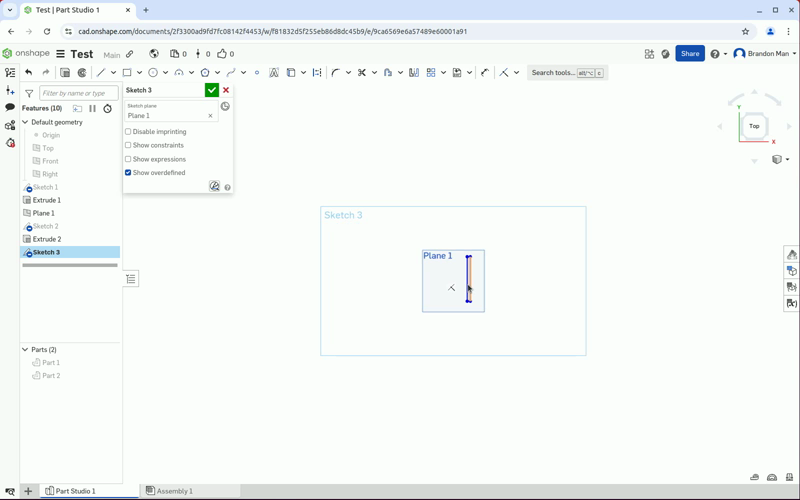
scroll(6)
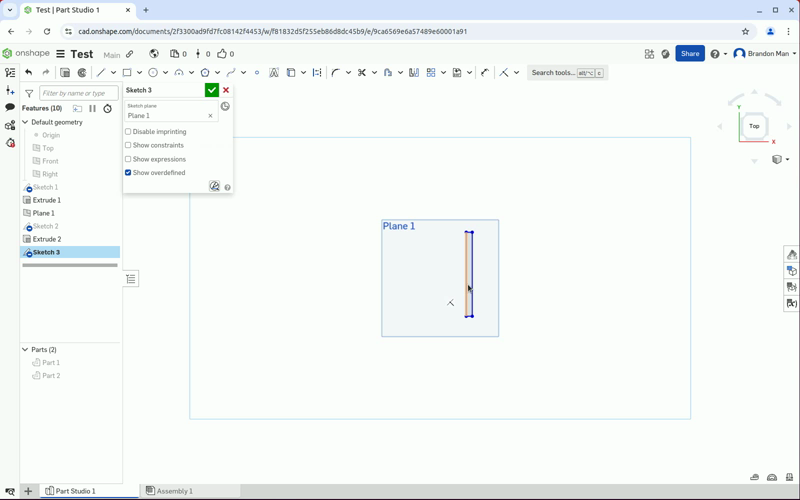
scroll(6)
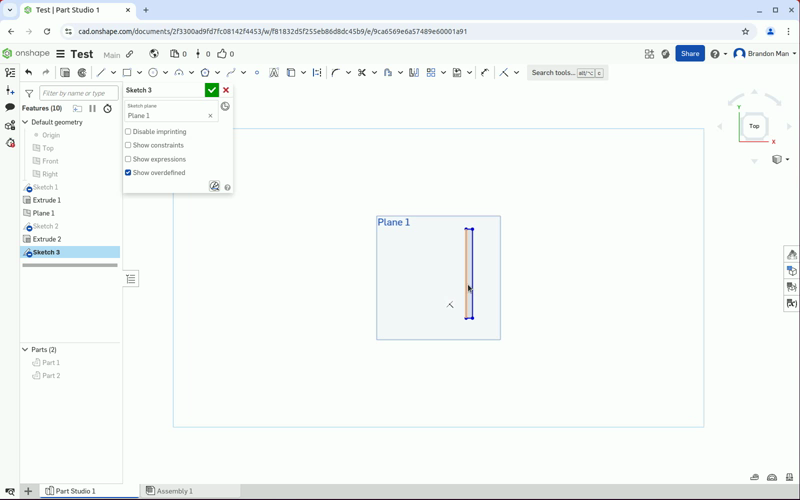
scroll(6)
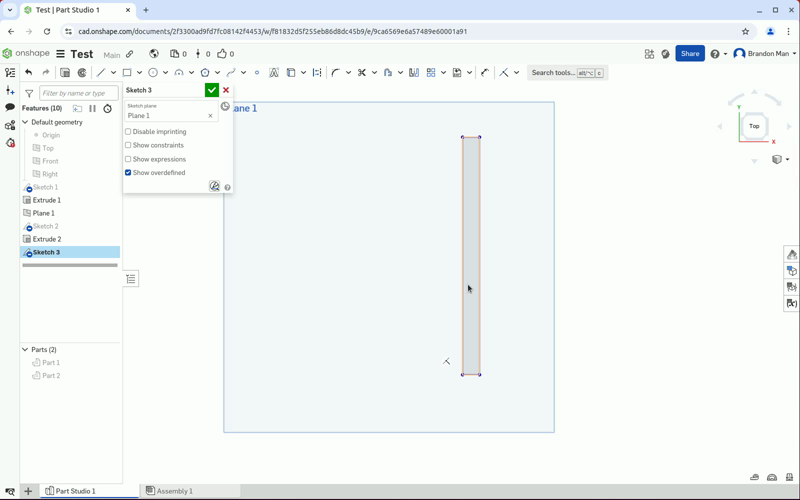
click(468, 284)
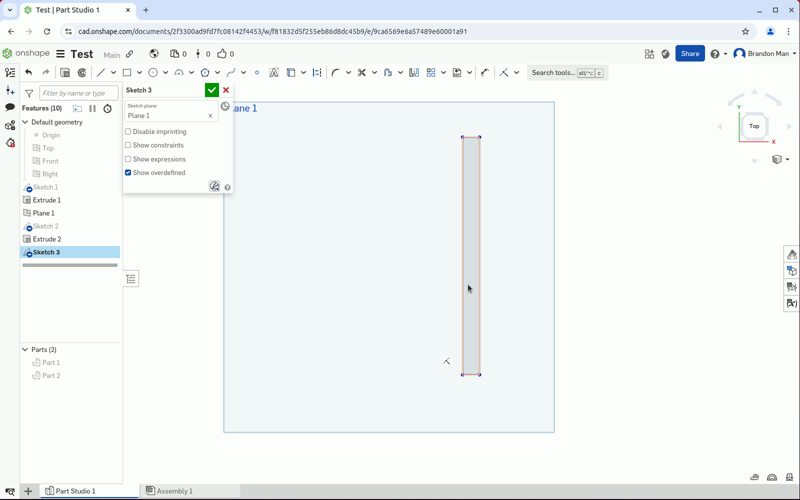
scroll(-6)
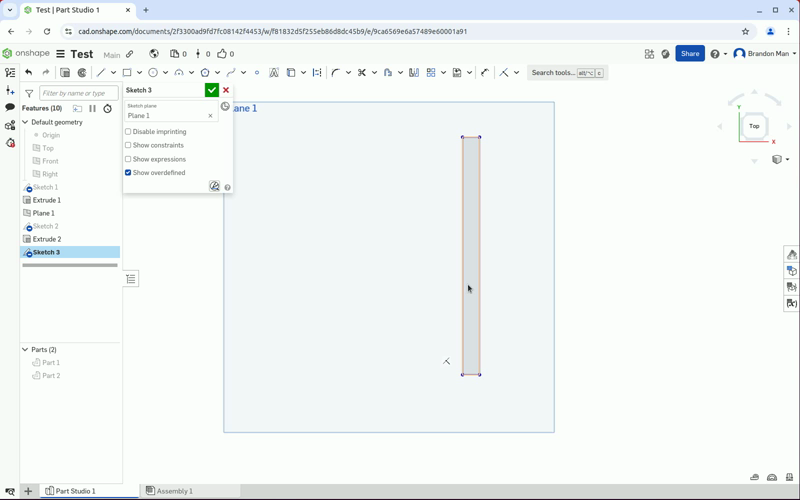
scroll(-6)
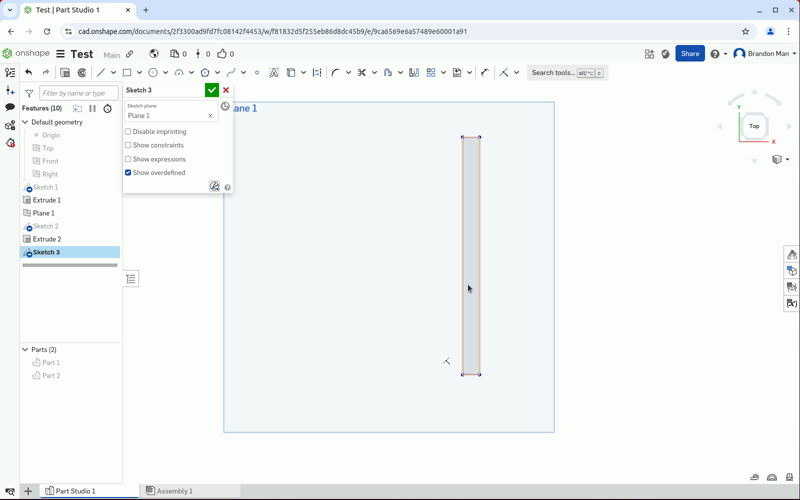
scroll(-6)
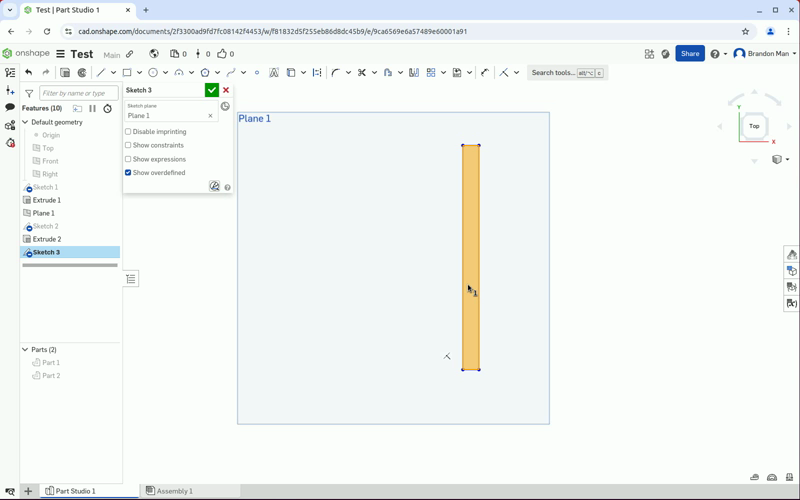
scroll(-6)
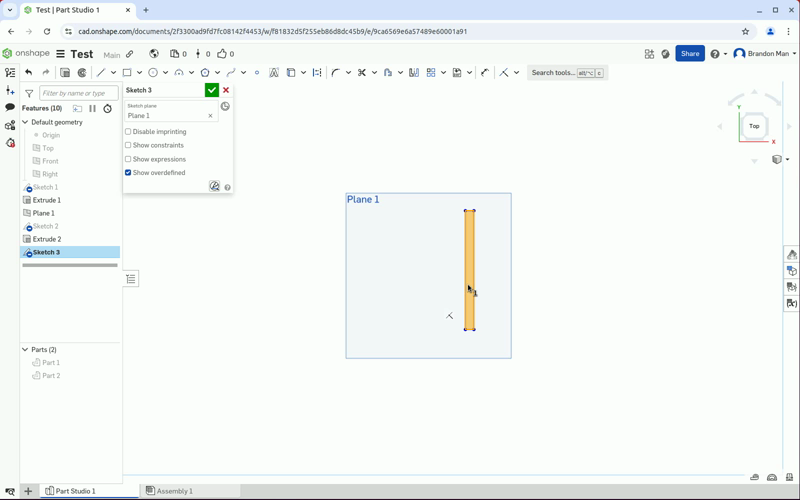
scroll(-6)
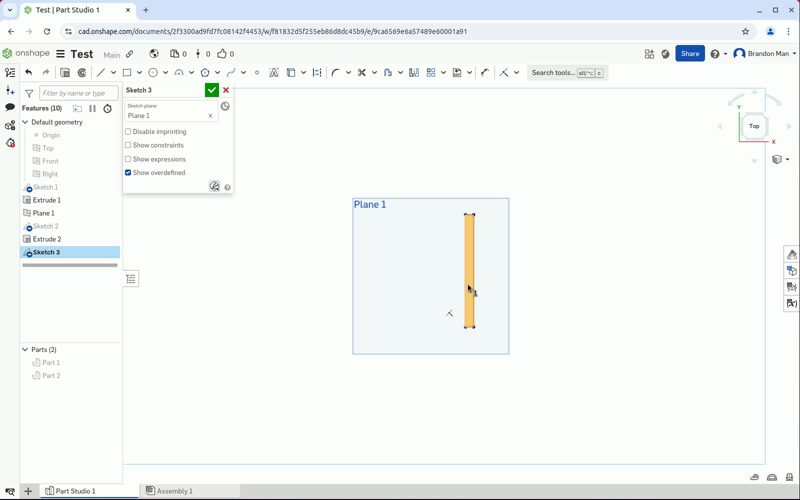
scroll(-6)
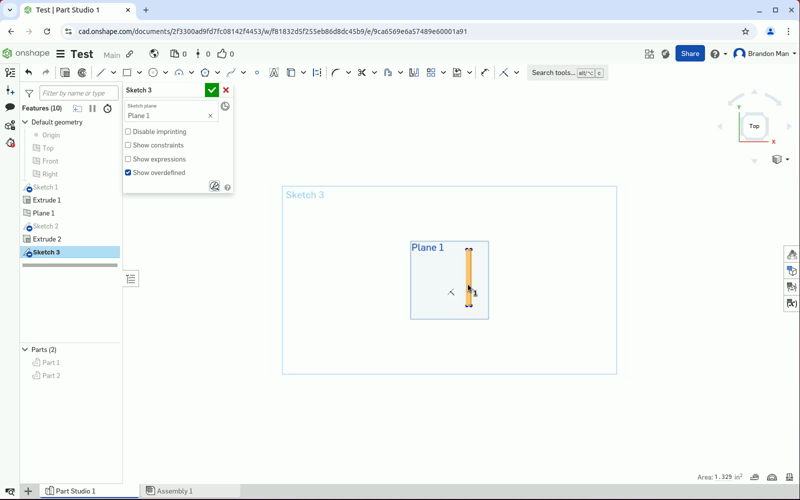
scroll(-6)
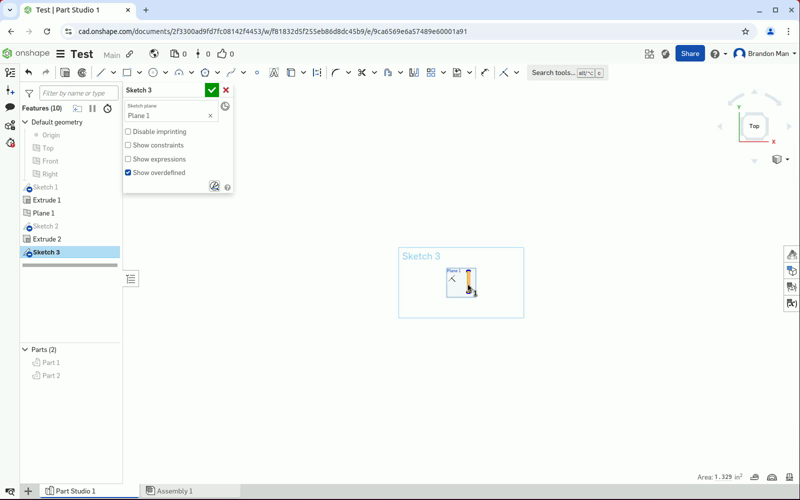
mouse_move(73, 352)
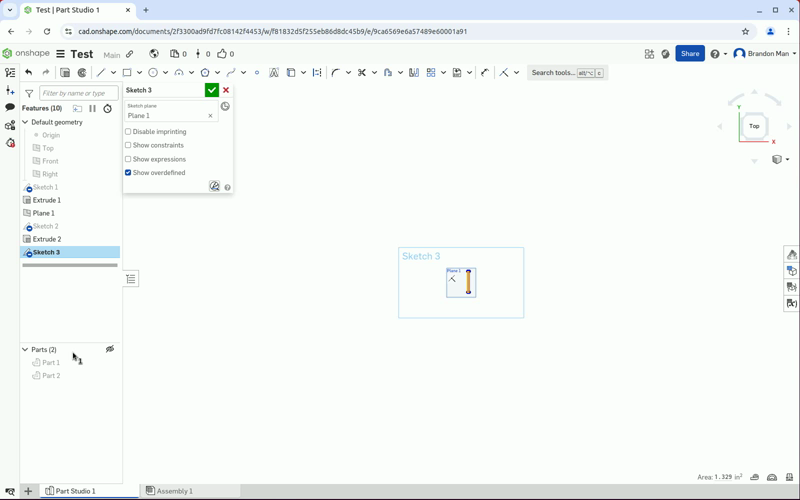
key(shift+y)
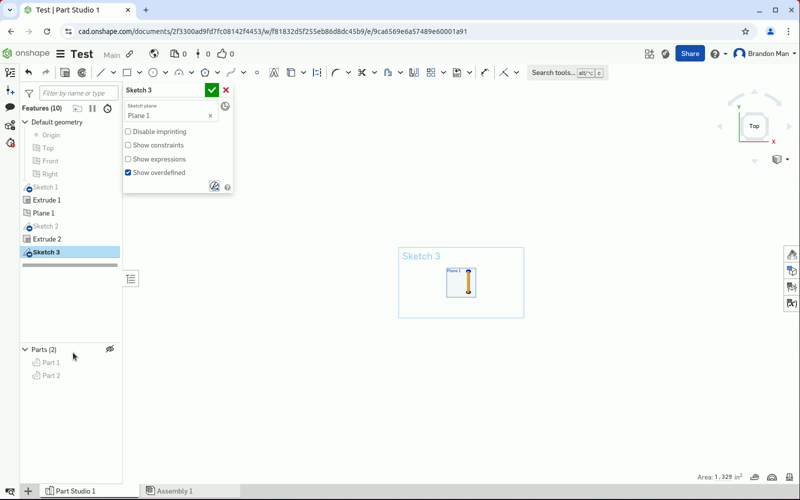
key(shift+e)
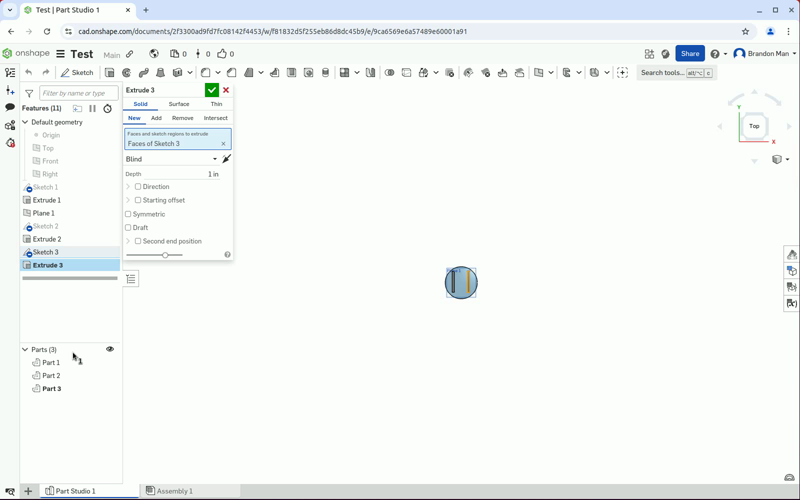
mouse_move(143, 106)
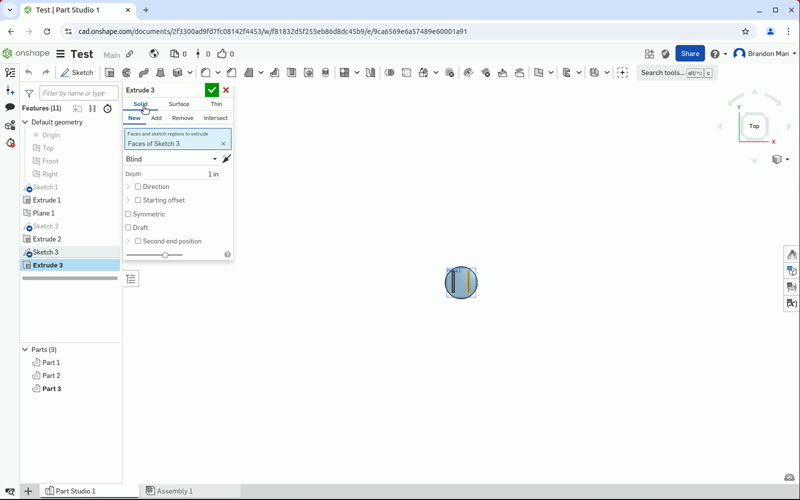
click(143, 106)
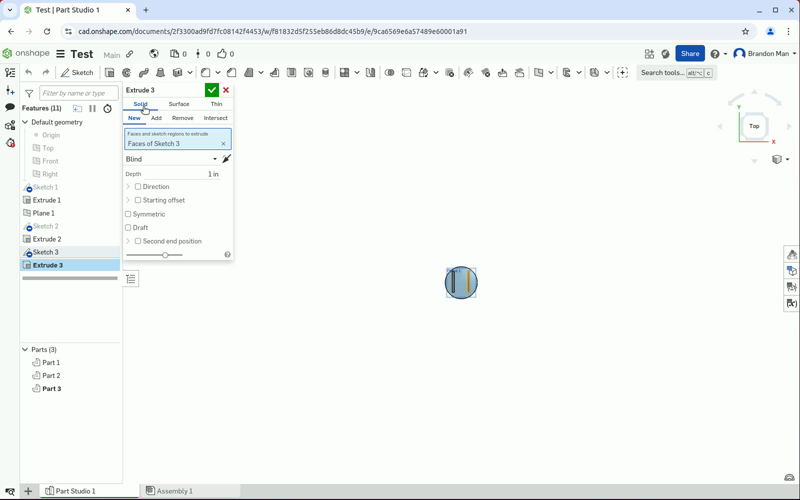
mouse_move(137, 120)
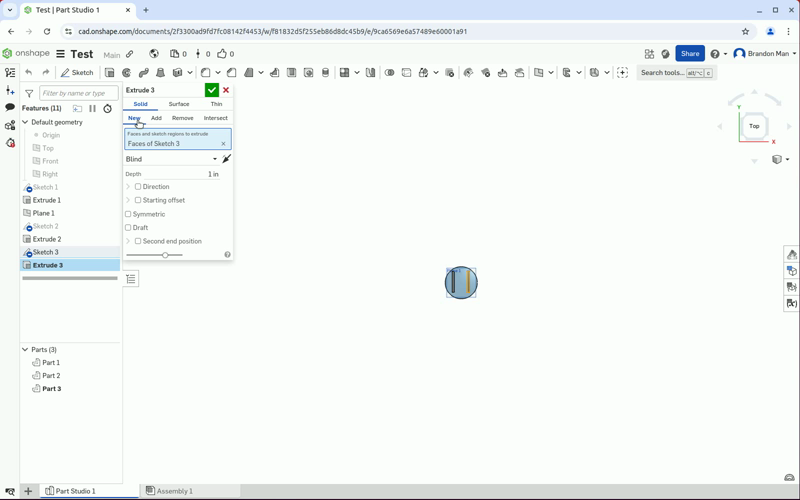
click(137, 120)
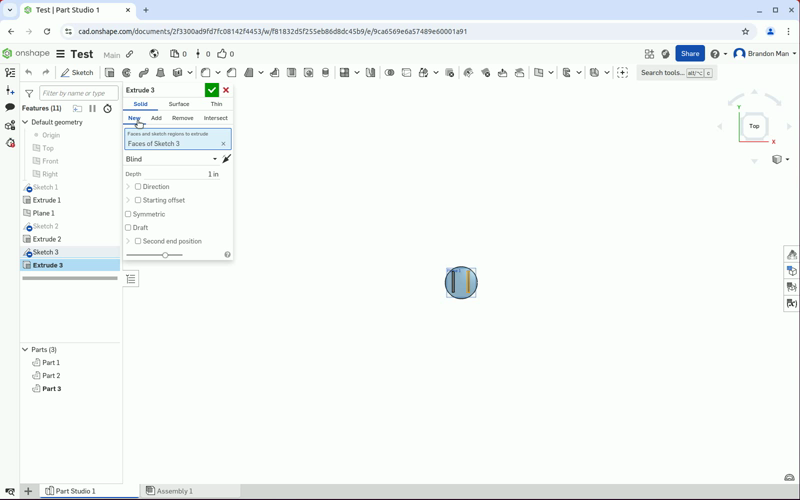
key(tab, 4)
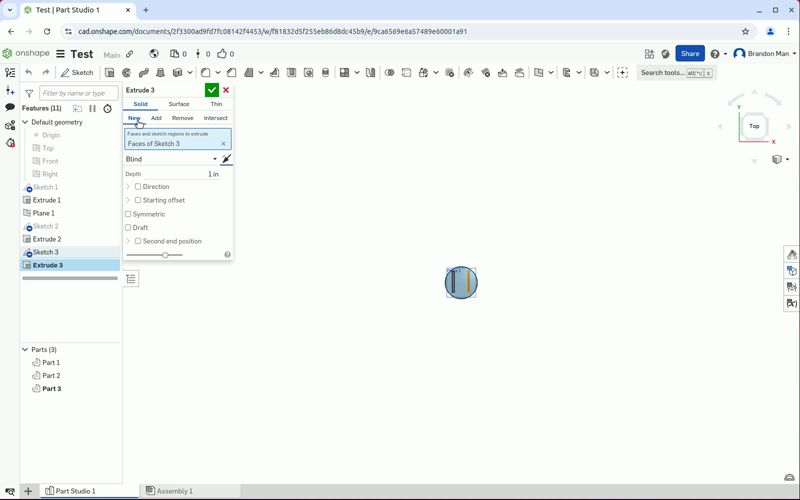
text(2.407)
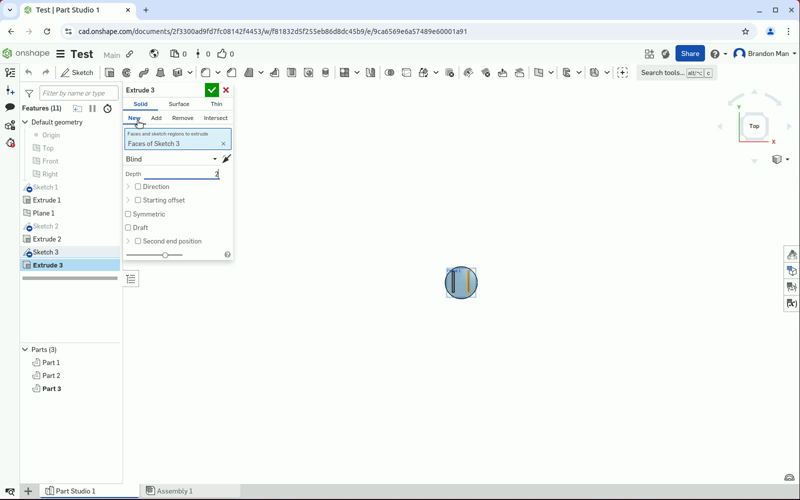
key(enter)
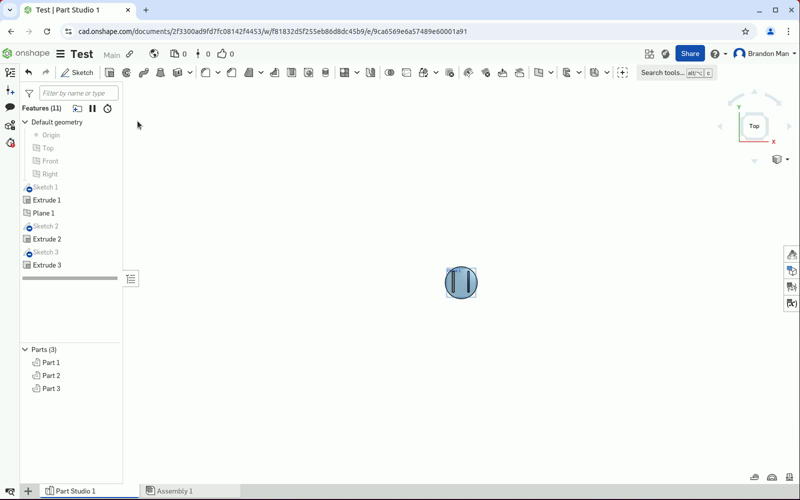
key(shift+h)
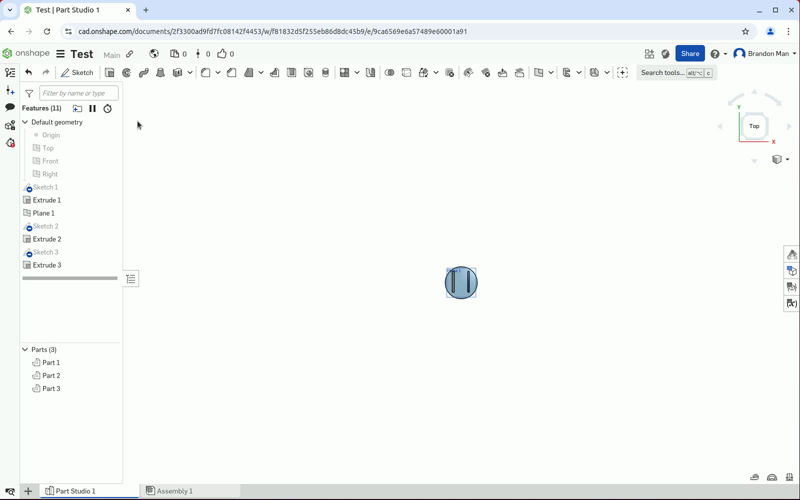
key(shift+h)
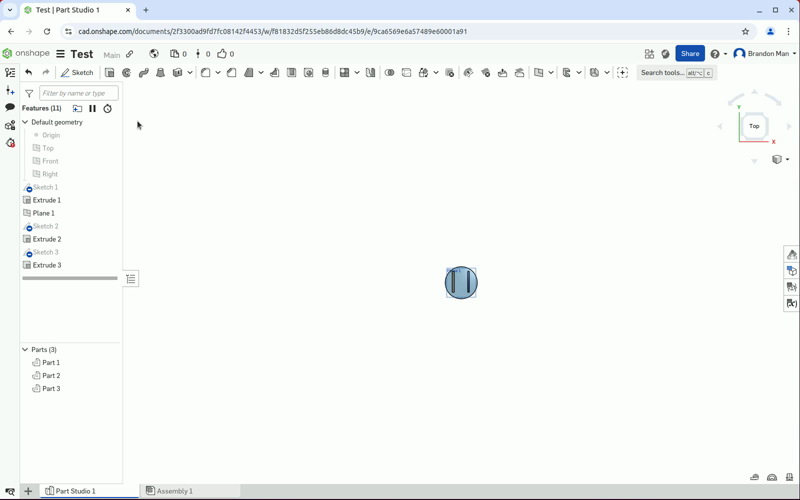
key(shift+7)
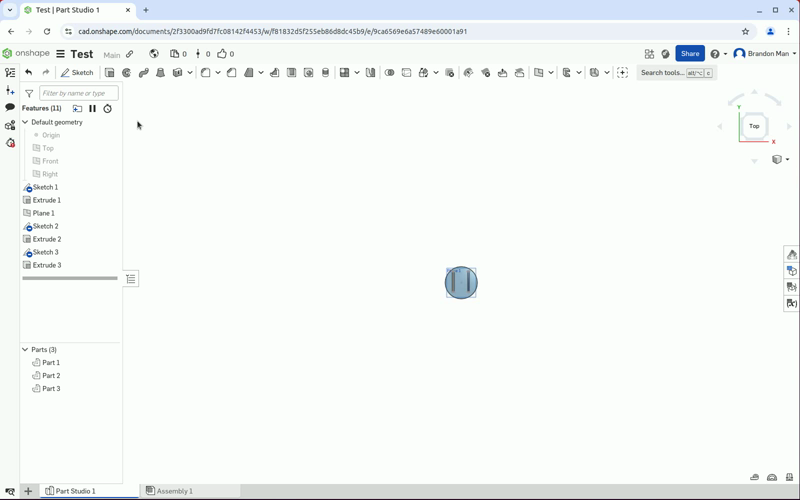
key(up, 3)
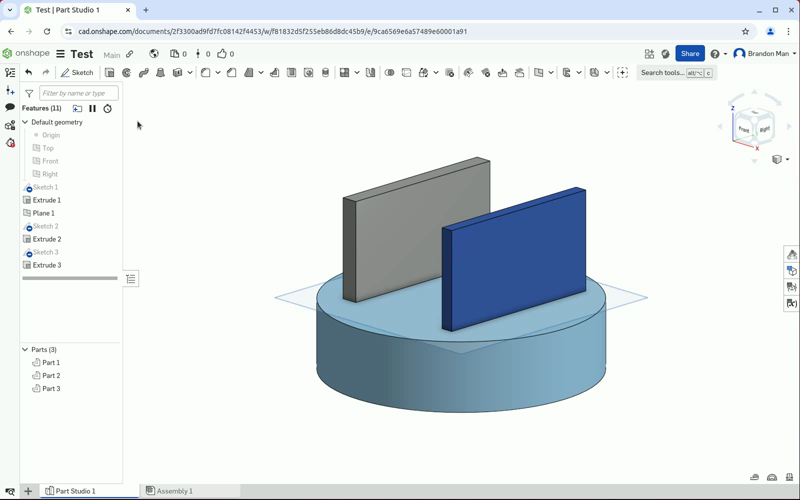
key(left, 3)
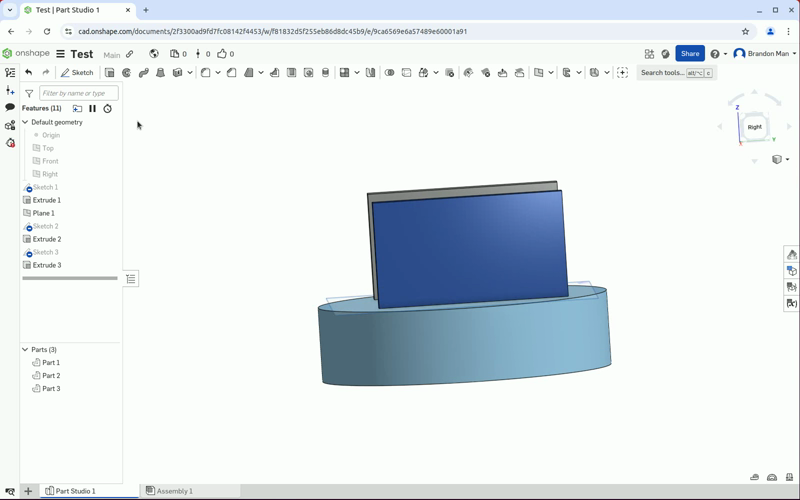
key(right, 3)
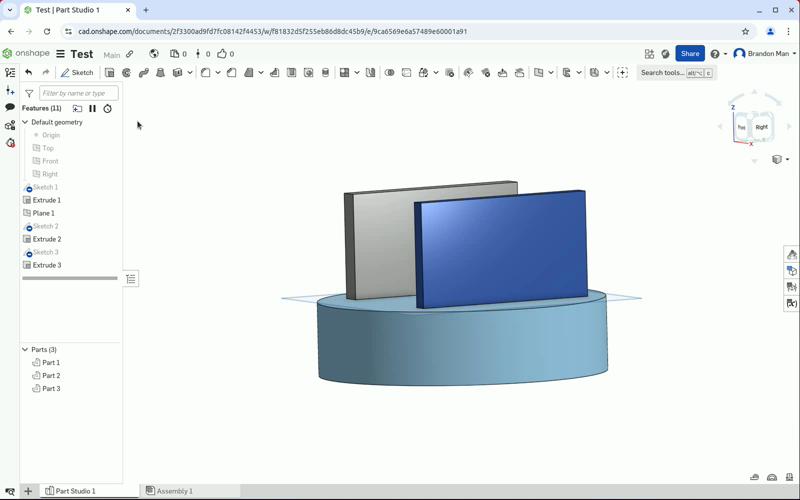
key(down, 3)
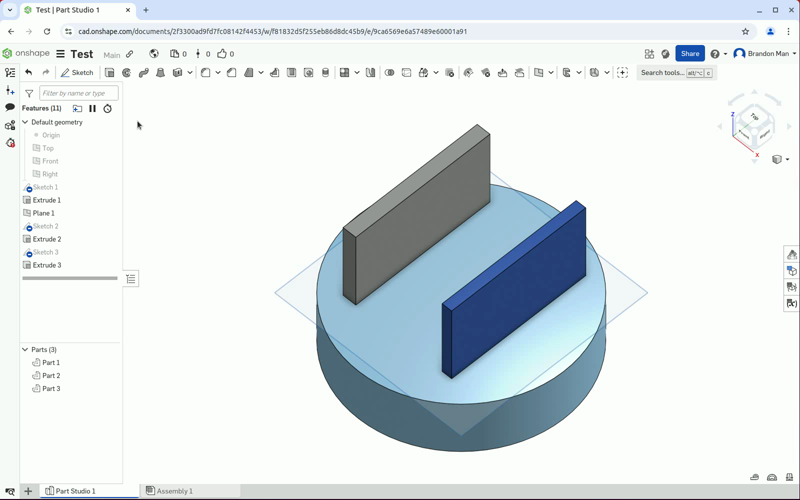
mouse_move(73, 189)
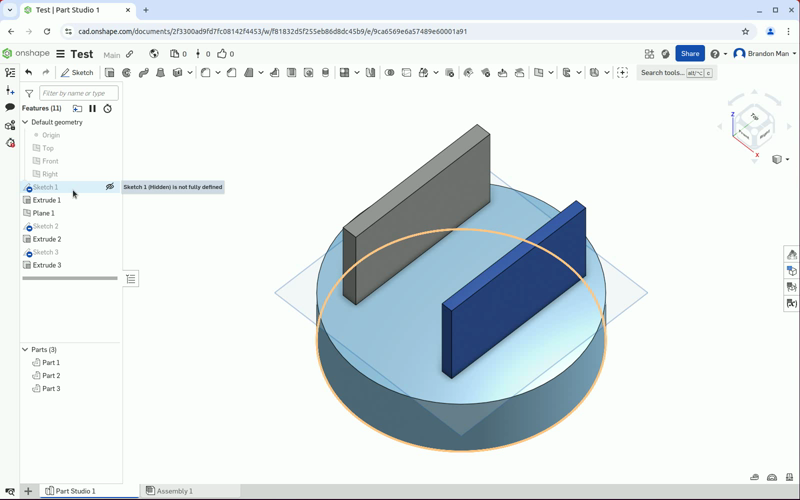
click(73, 189)